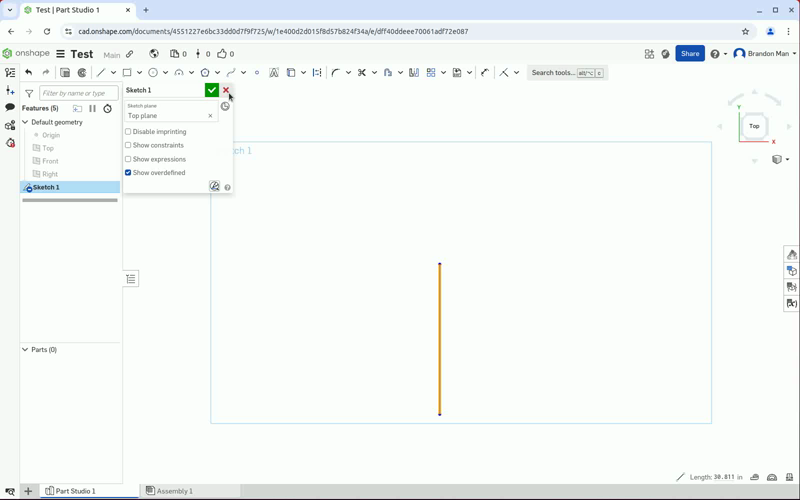
key(shift+h)
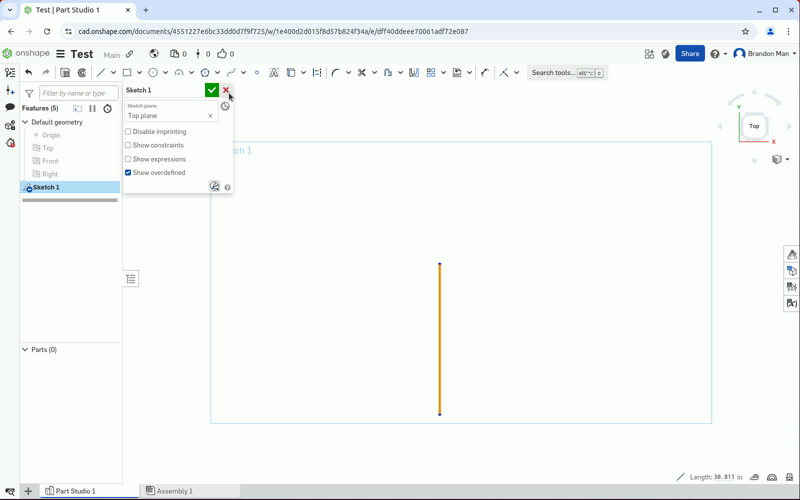
key(shift+s)
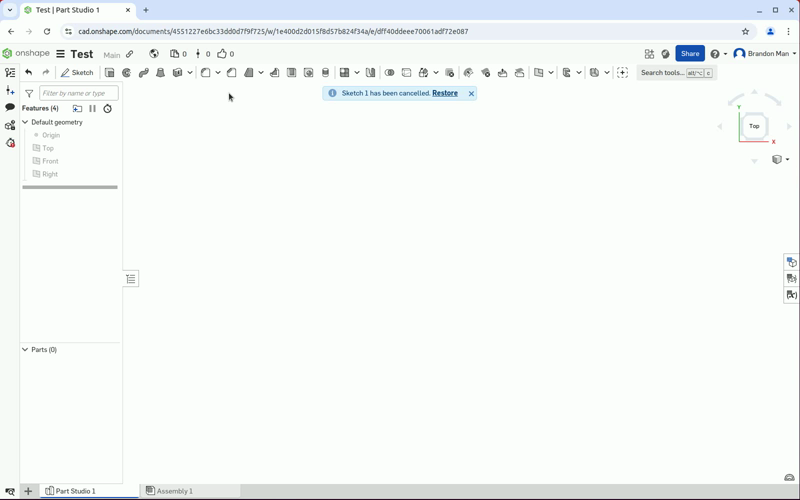
mouse_move(73, 150)
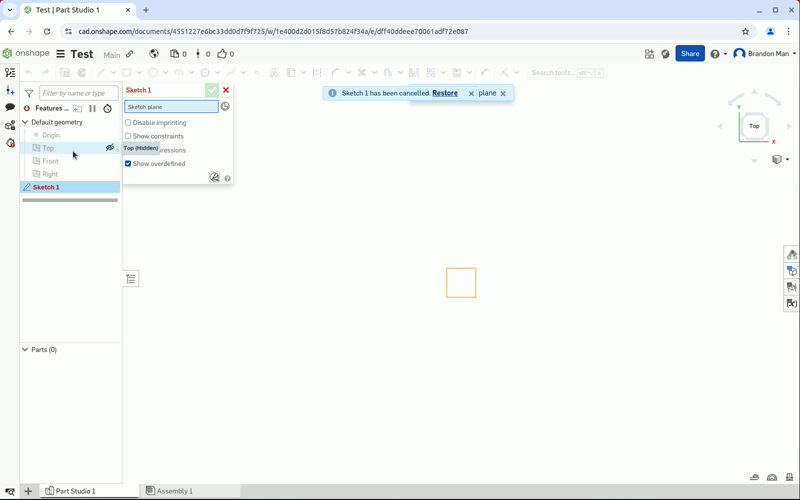
click(73, 150)
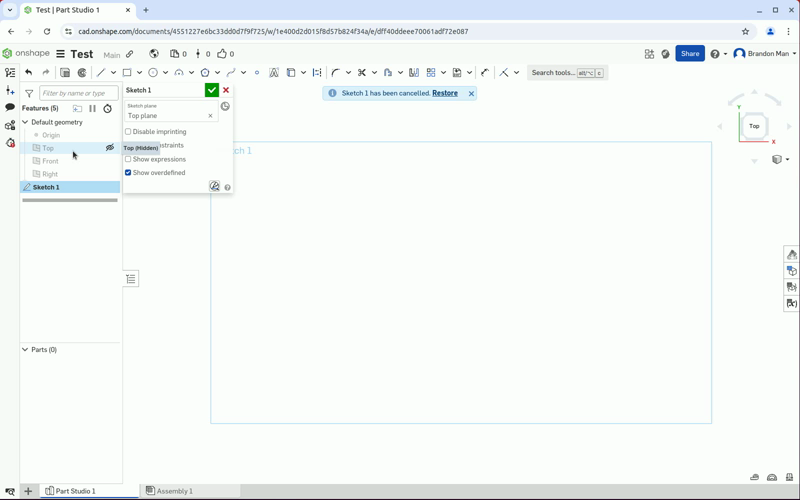
mouse_move(73, 352)
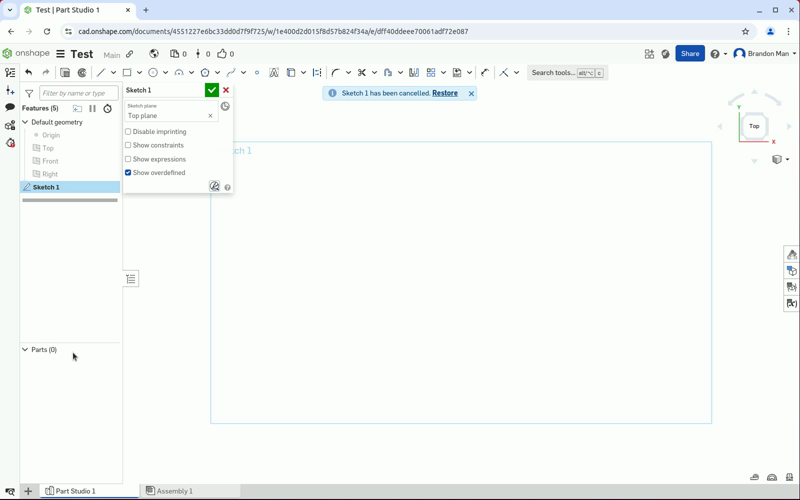
key(y)
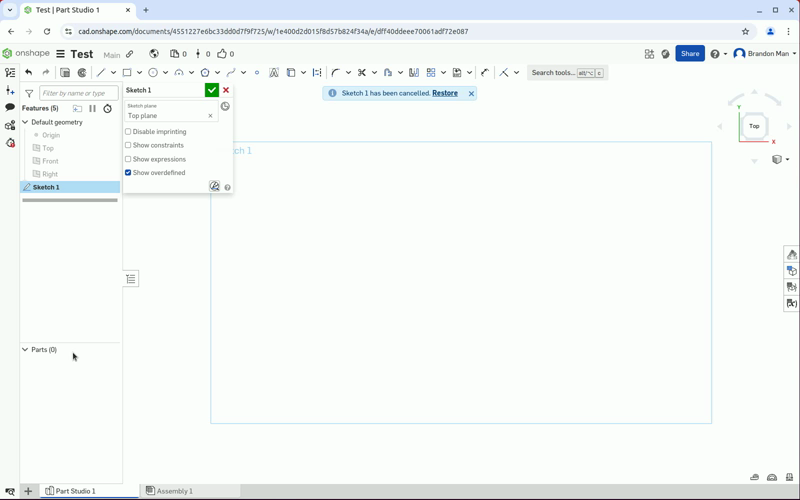
key(c)
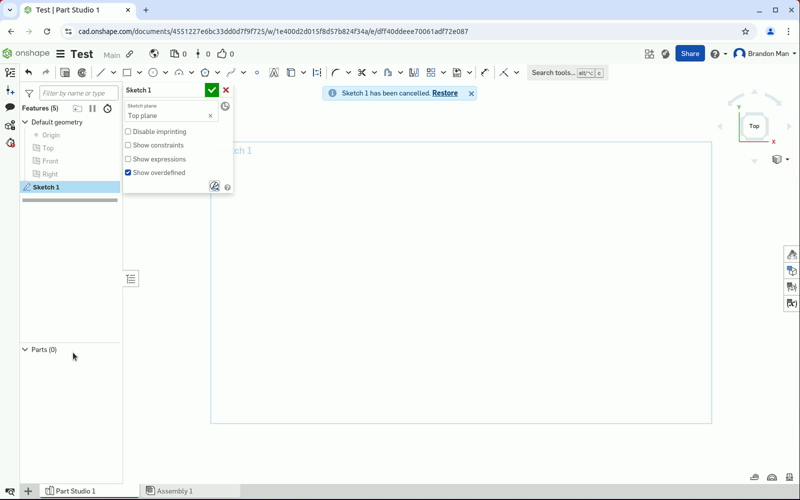
key_down(shift)
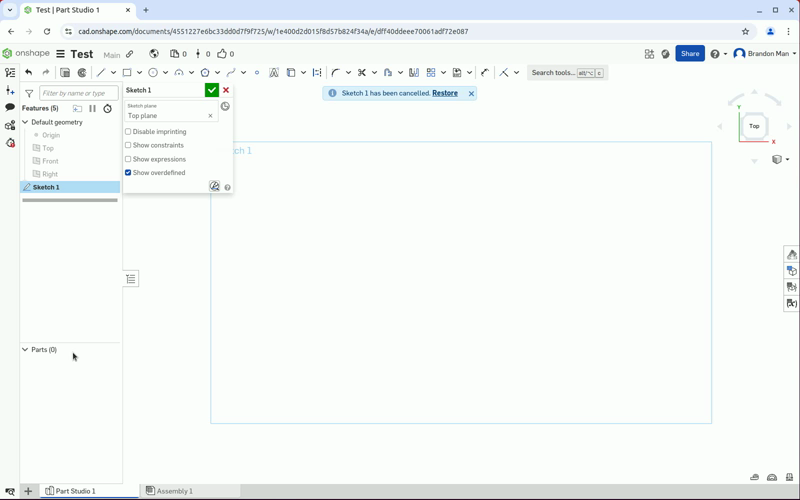
mouse_move(559, 282)
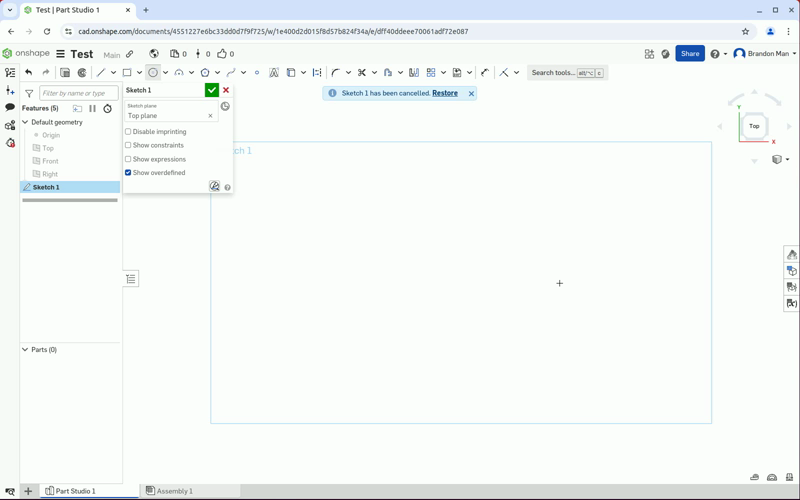
click(559, 282)
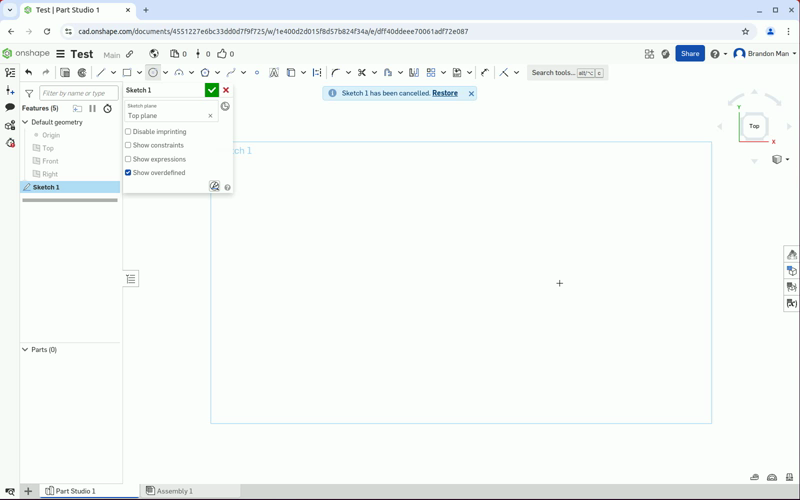
key_up(shift)
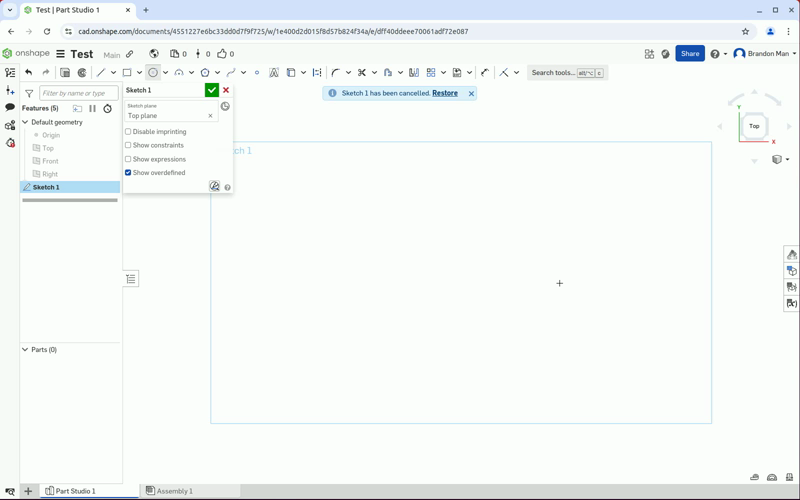
mouse_move(574, 282)
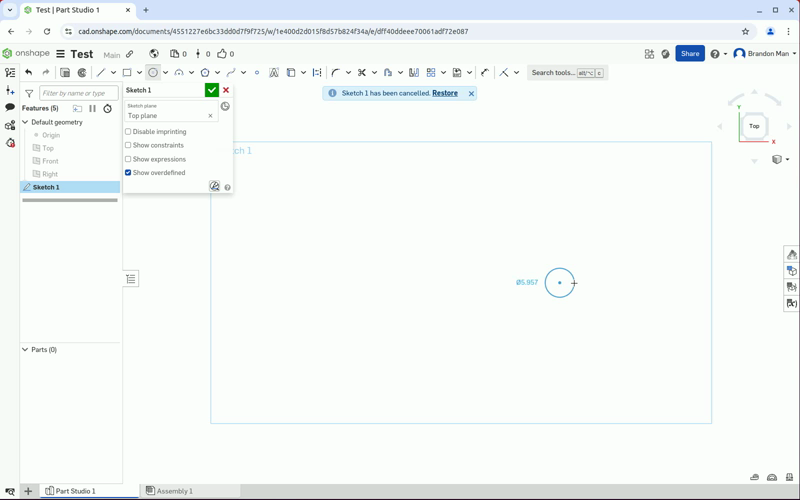
click(574, 282)
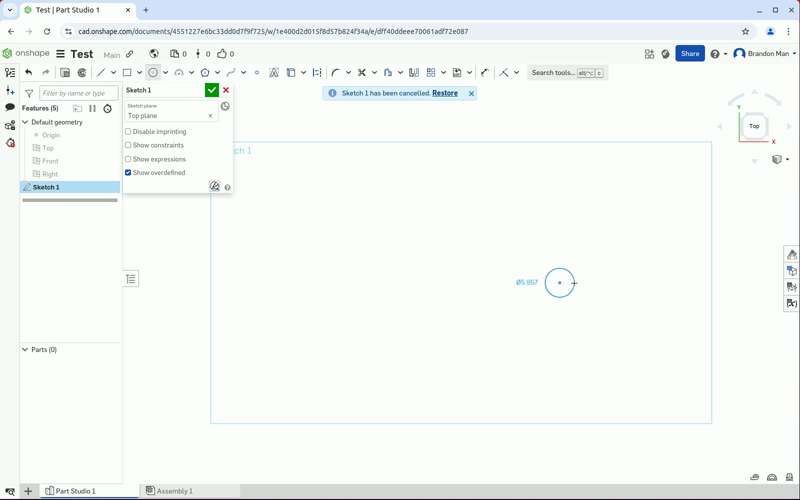
key(esc)
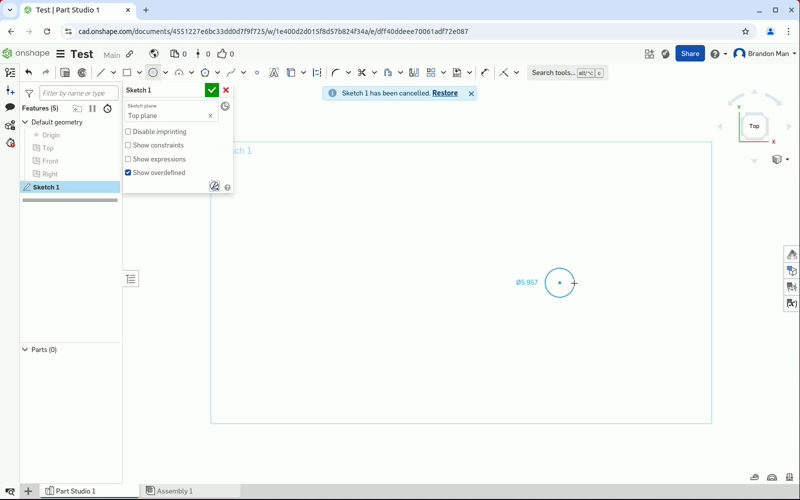
key(c)
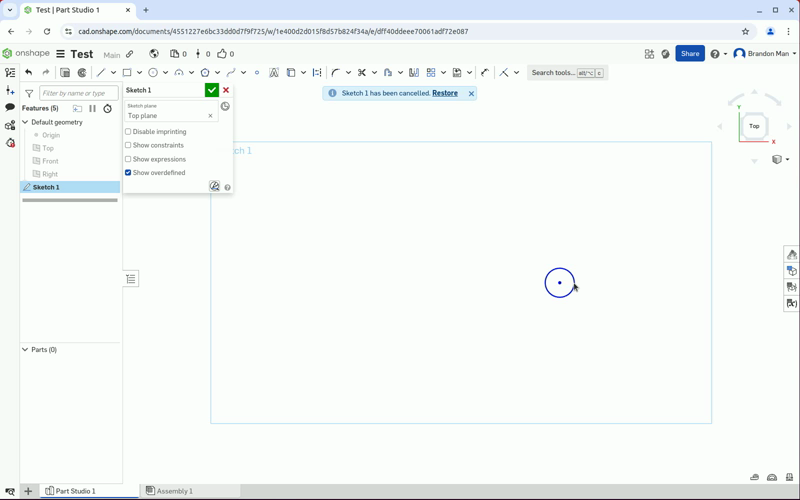
key_down(shift)
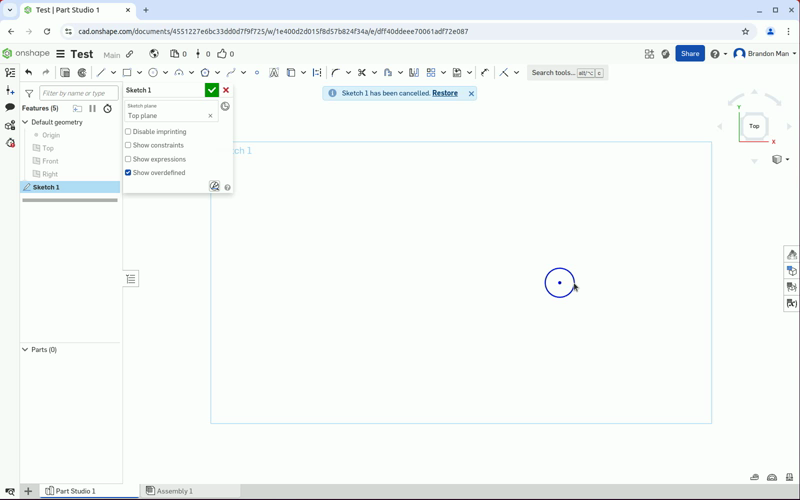
mouse_move(559, 282)
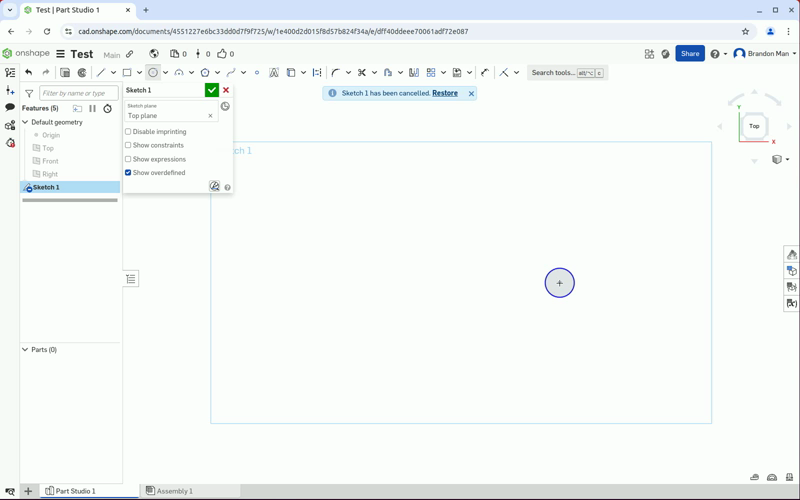
click(559, 282)
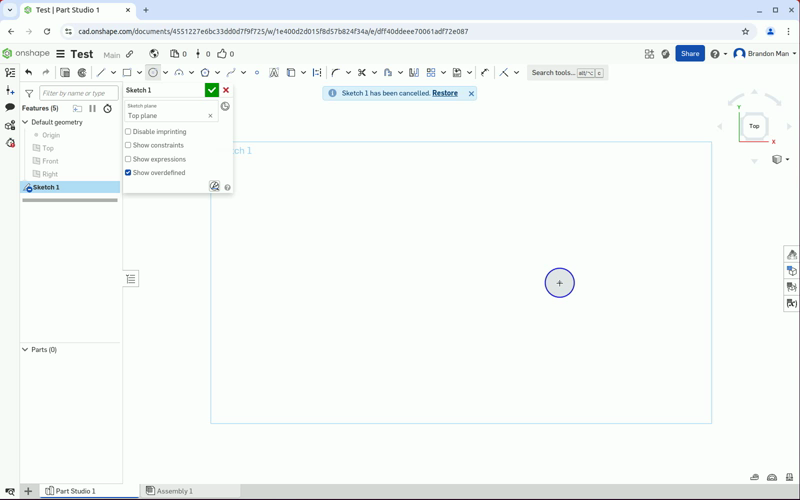
key_up(shift)
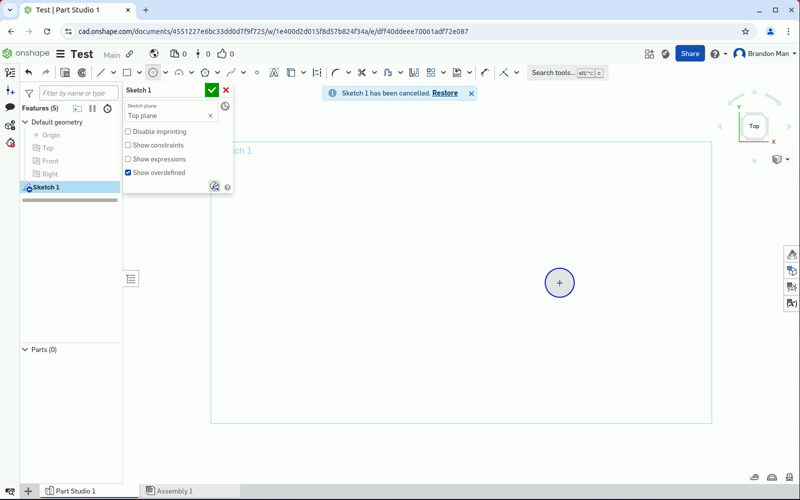
mouse_move(567, 282)
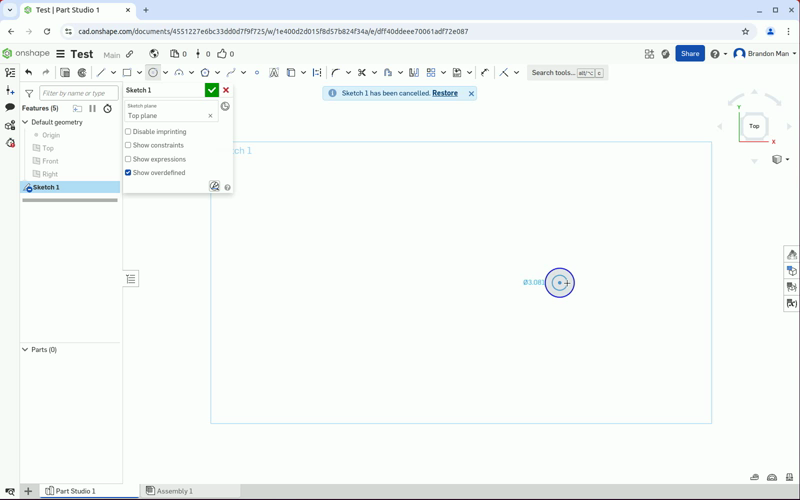
click(567, 282)
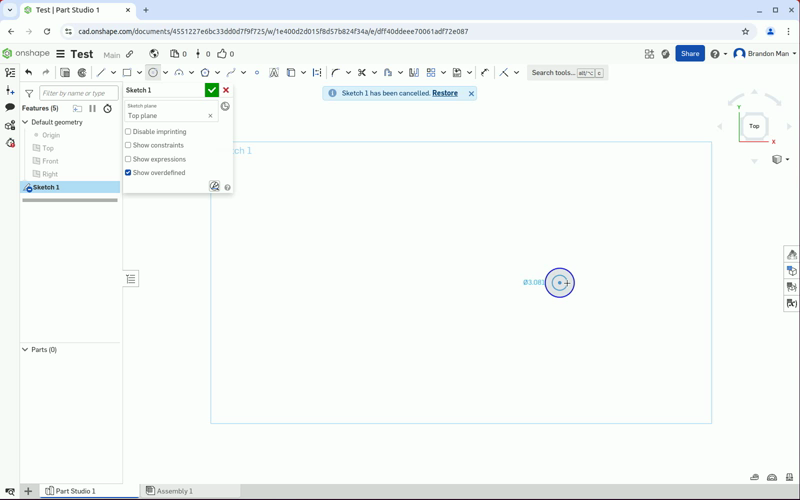
key(esc)
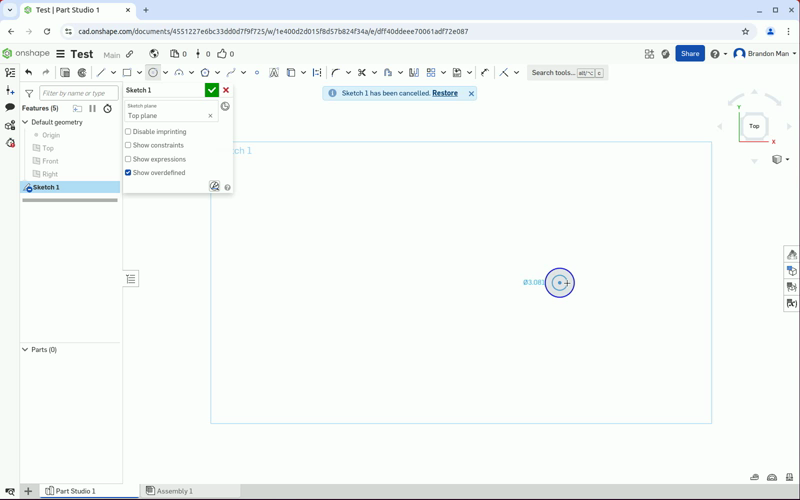
mouse_move(558, 293)
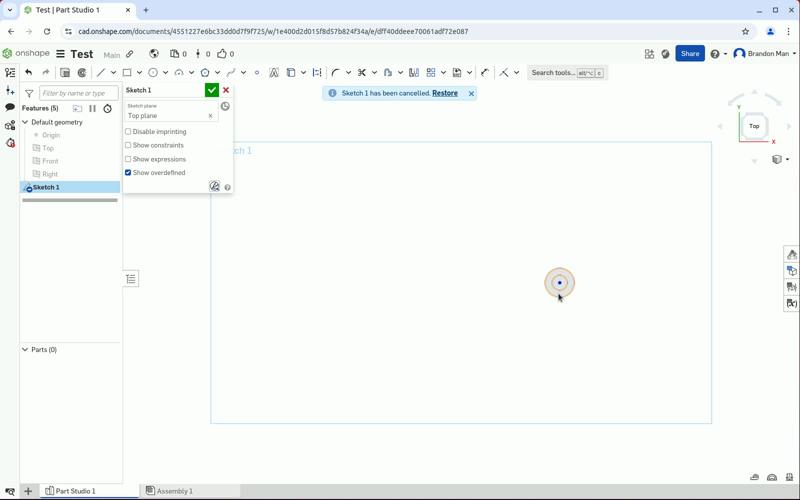
scroll(6)
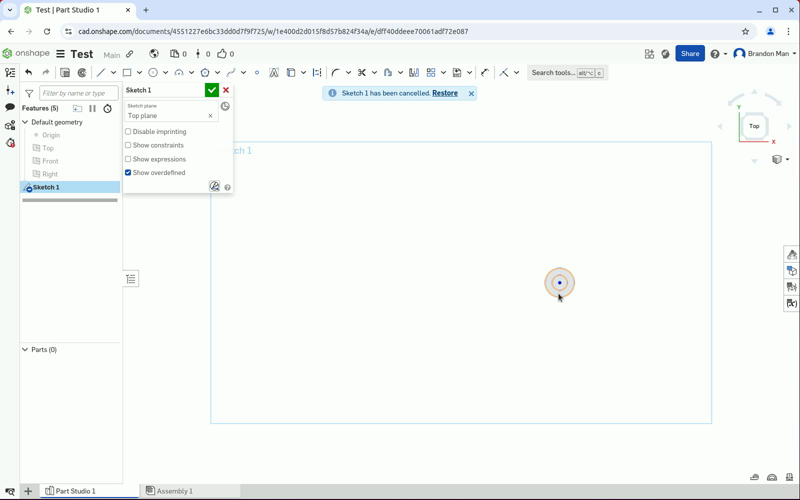
scroll(6)
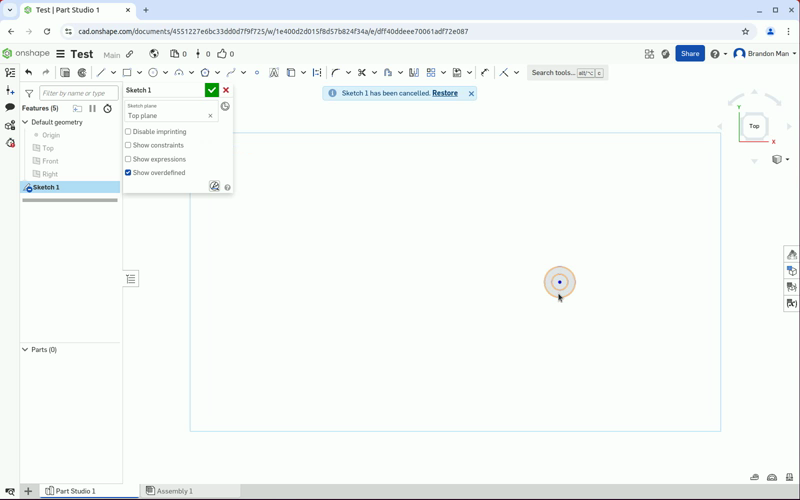
scroll(6)
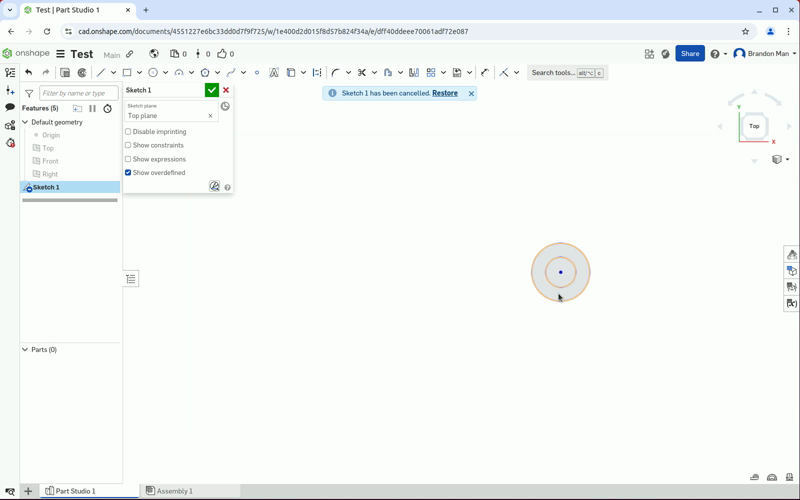
scroll(6)
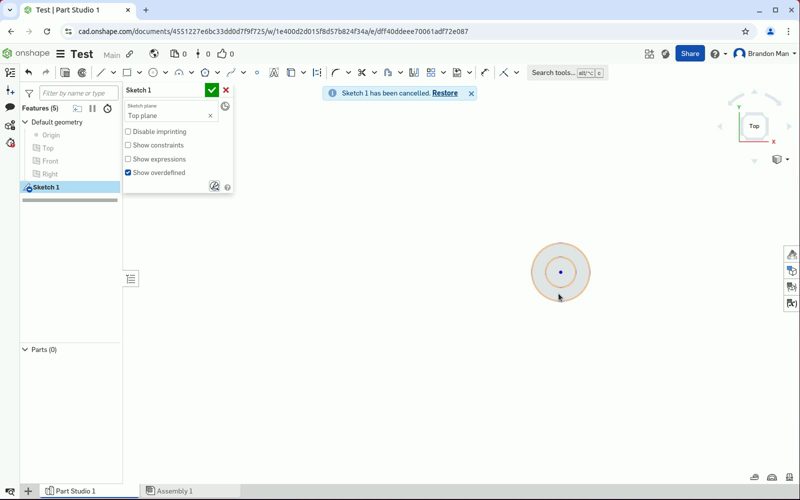
scroll(6)
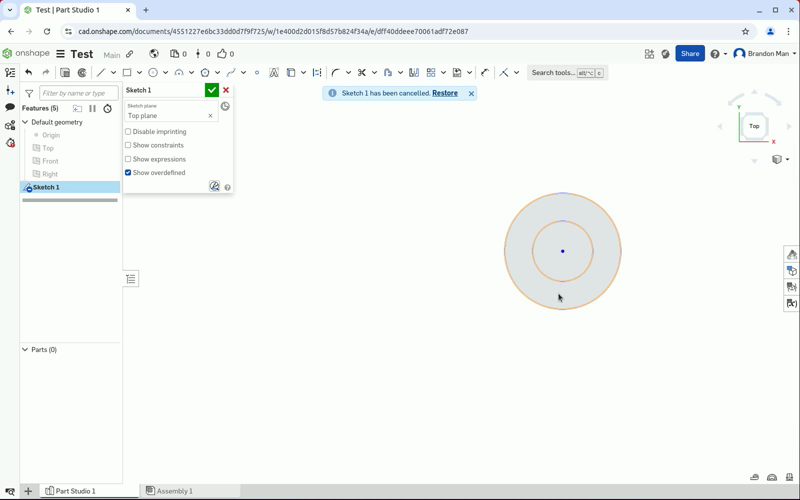
scroll(6)
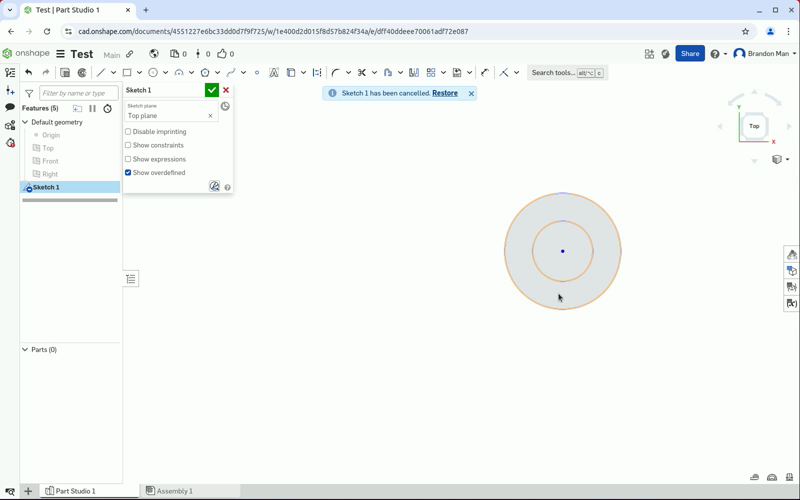
scroll(6)
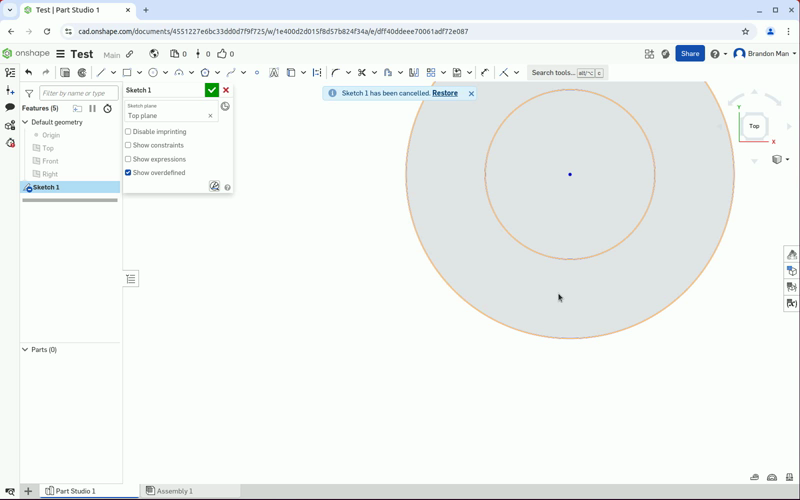
click(558, 293)
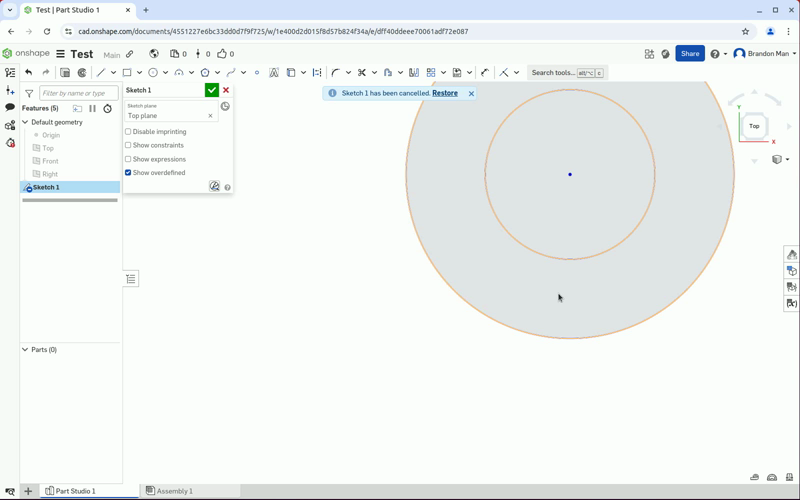
scroll(-6)
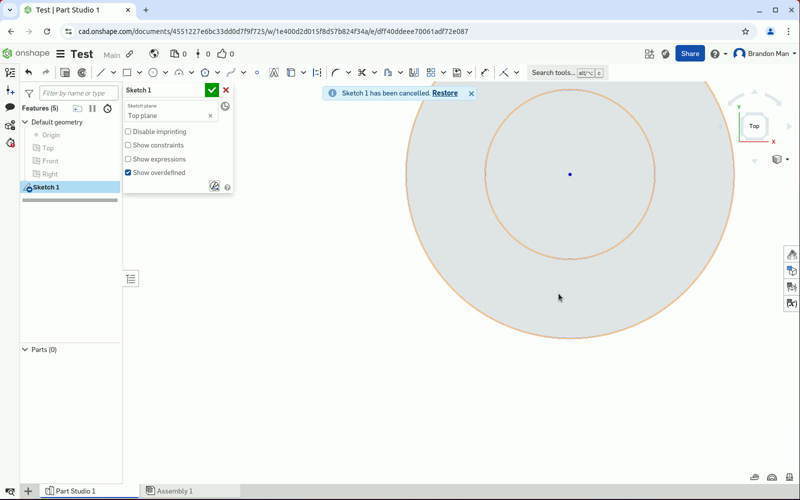
scroll(-6)
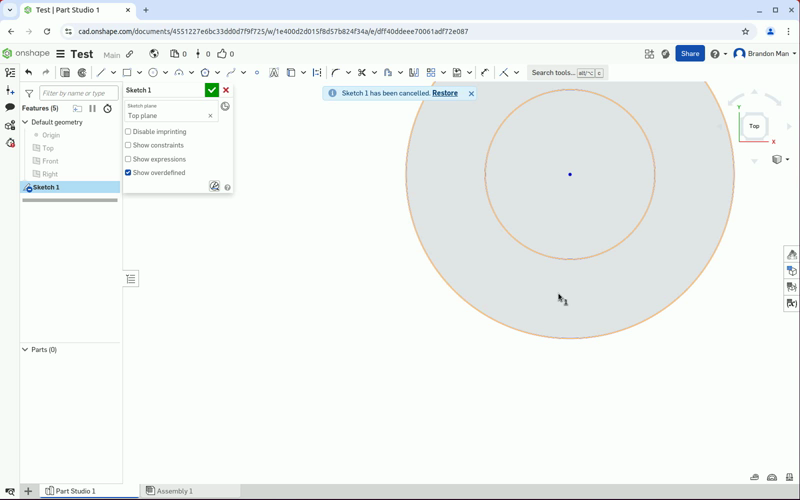
scroll(-6)
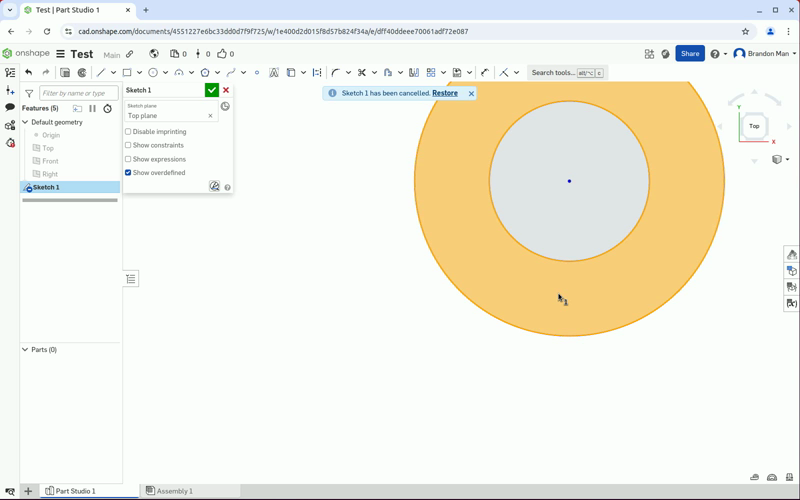
scroll(-6)
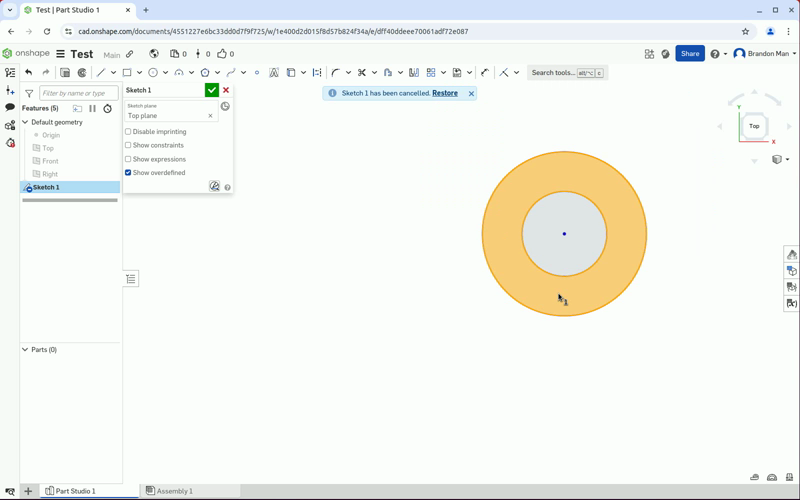
scroll(-6)
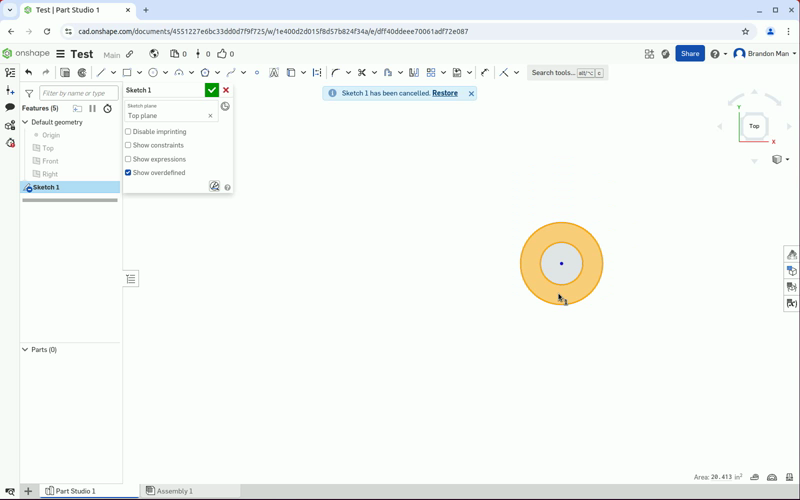
scroll(-6)
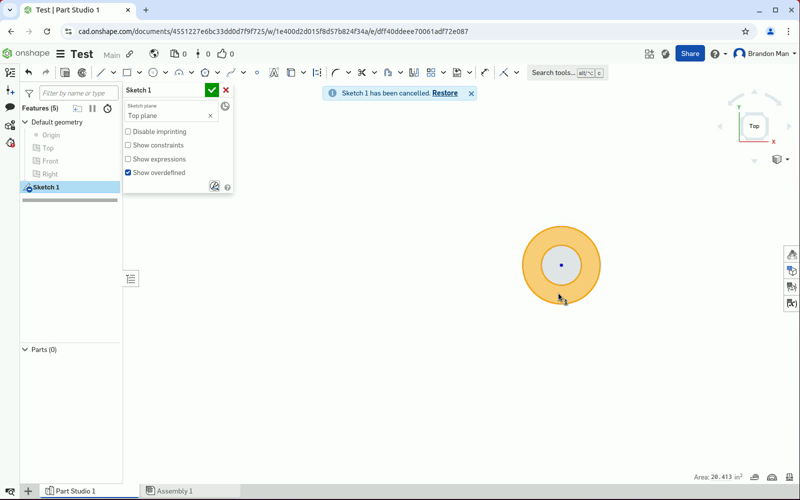
scroll(-6)
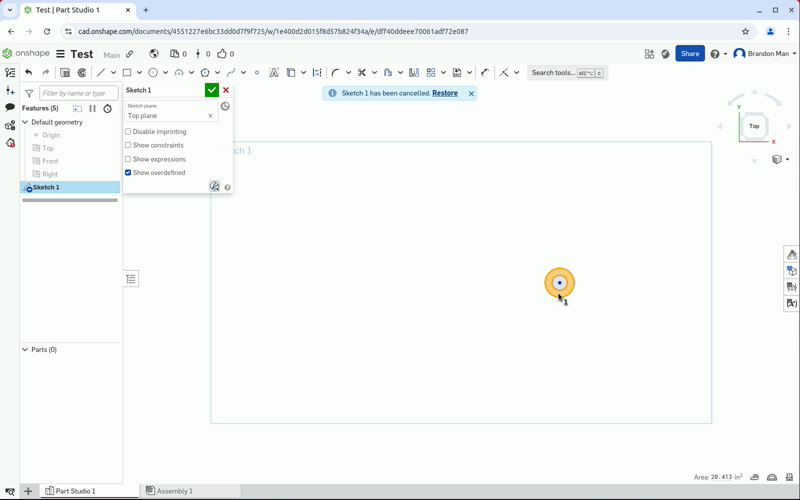
mouse_move(73, 352)
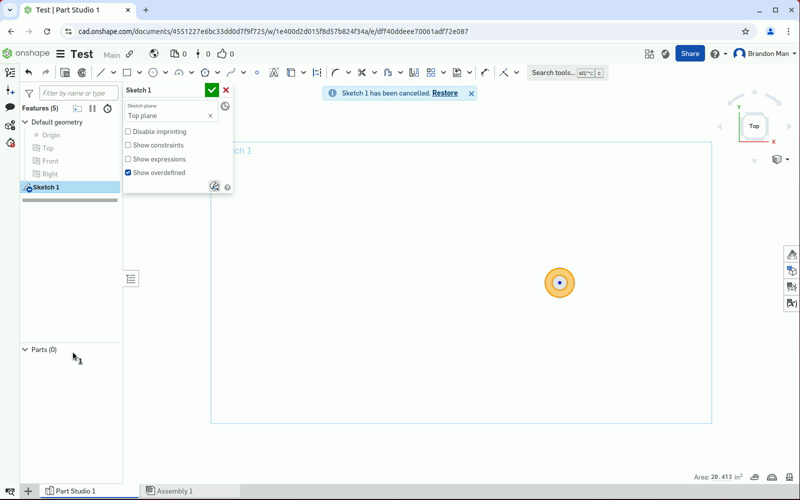
key(shift+y)
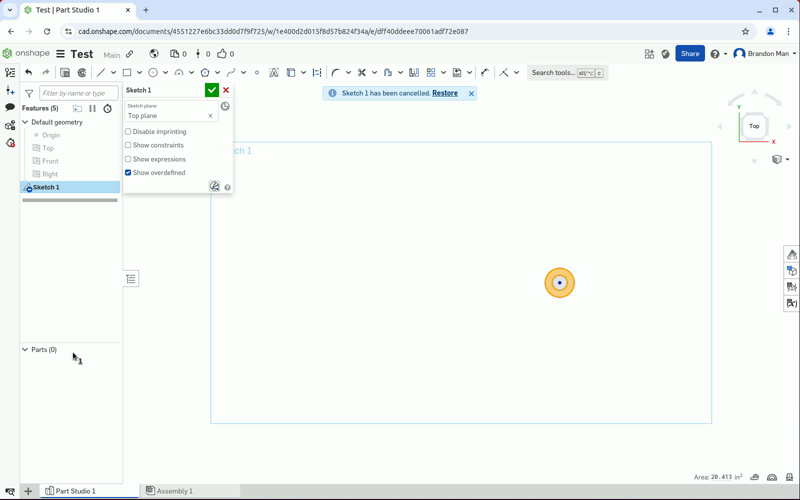
key(shift+e)
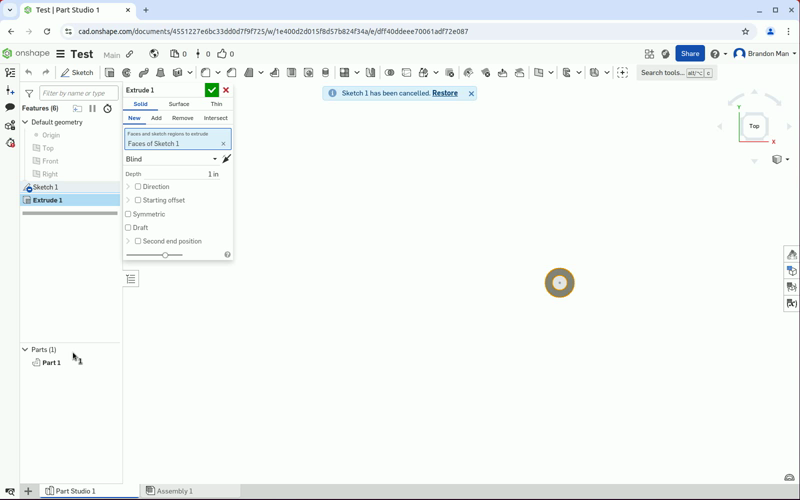
mouse_move(143, 106)
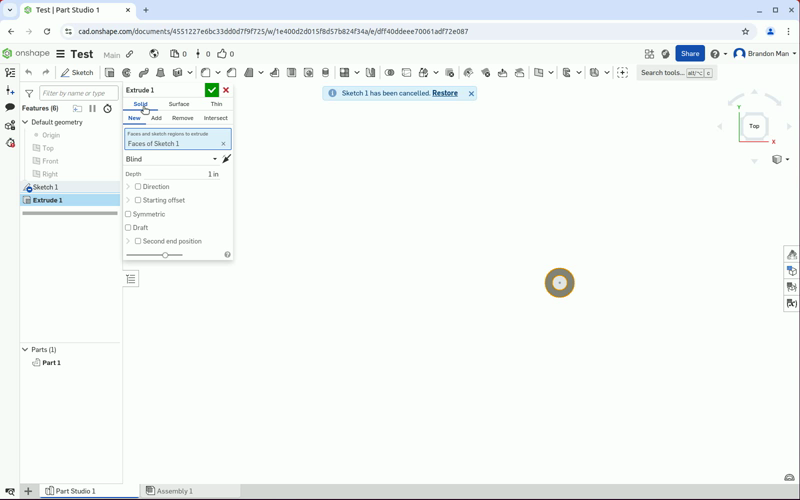
click(143, 106)
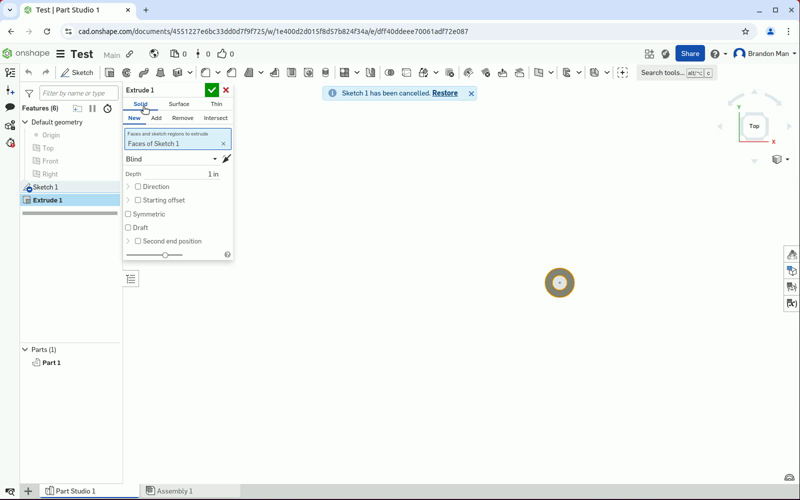
mouse_move(137, 120)
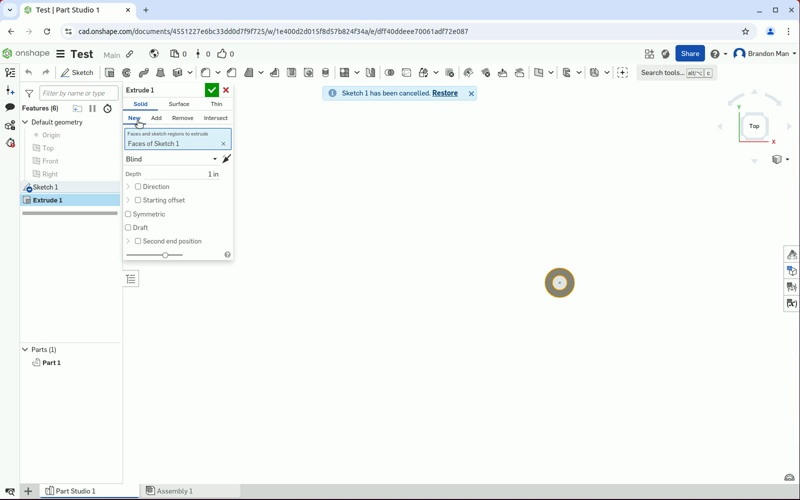
click(137, 120)
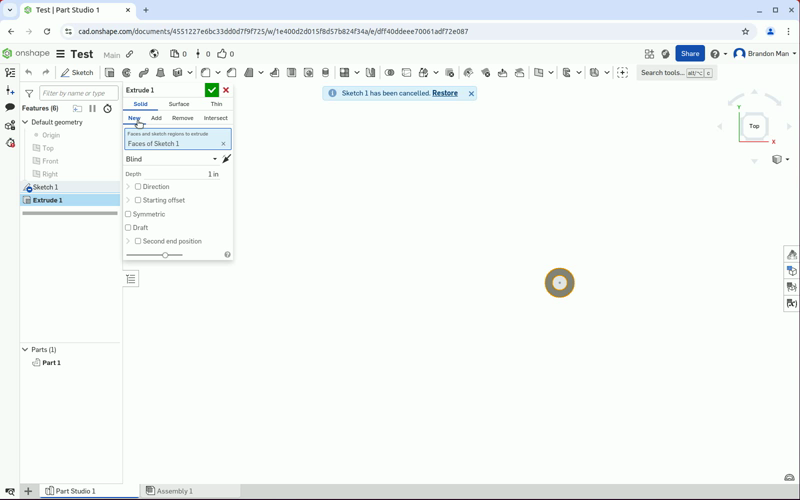
key(tab, 4)
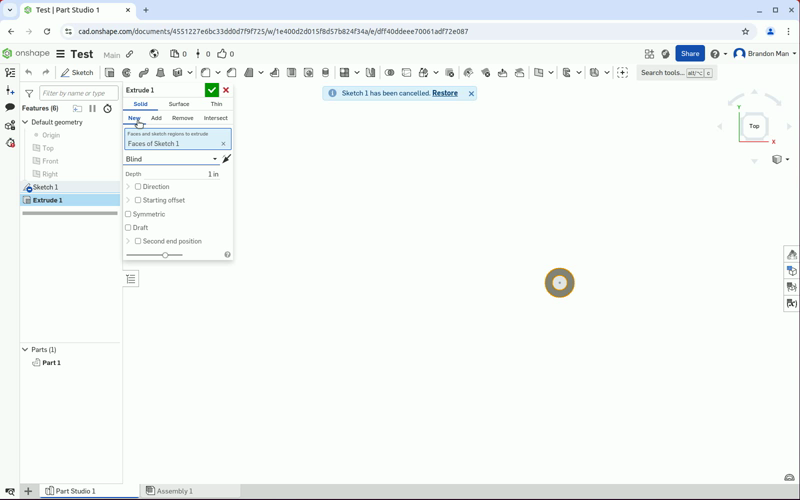
text(7.221)
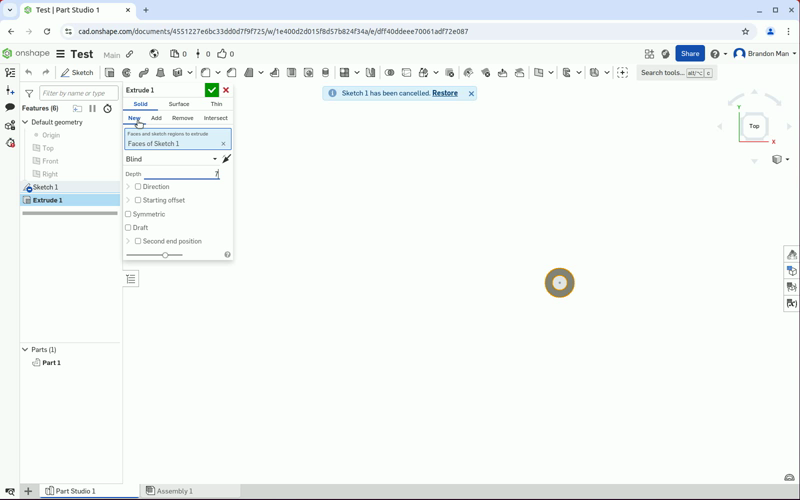
key(enter)
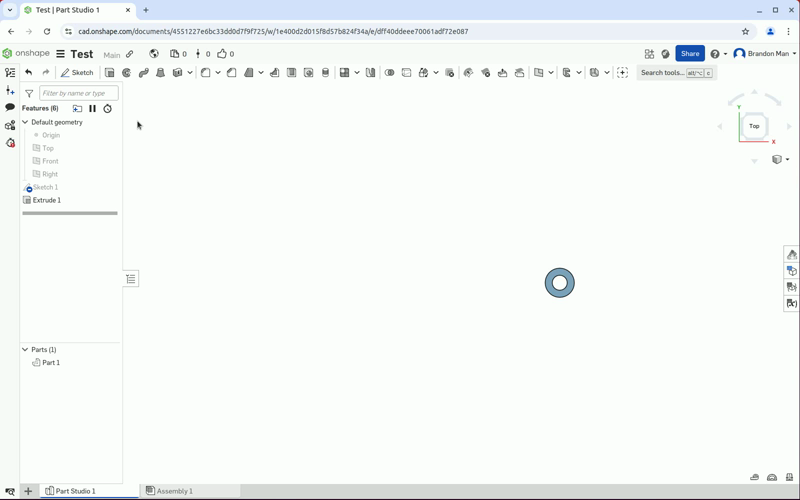
key(shift+h)
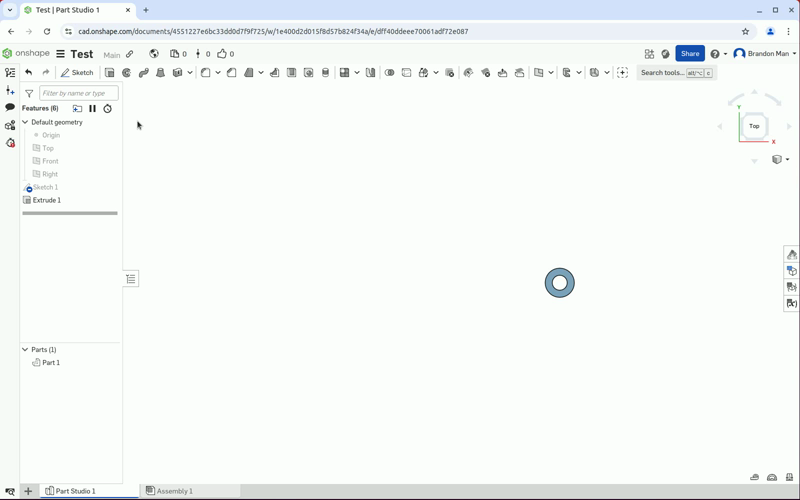
key(shift+h)
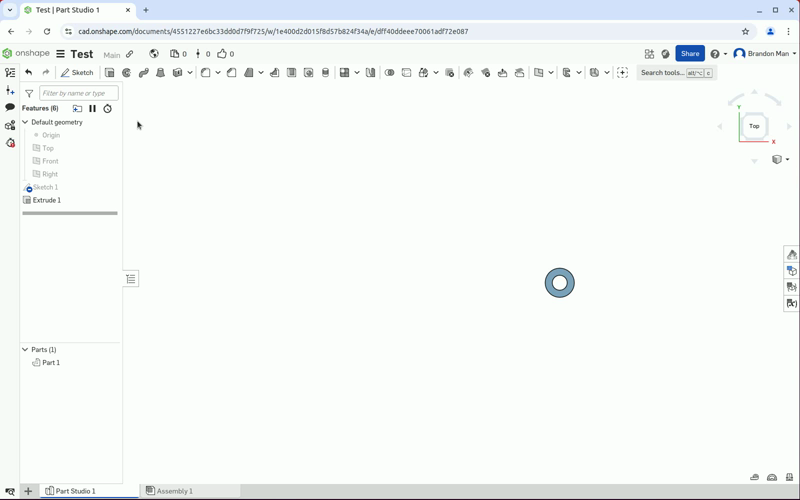
mouse_move(73, 189)
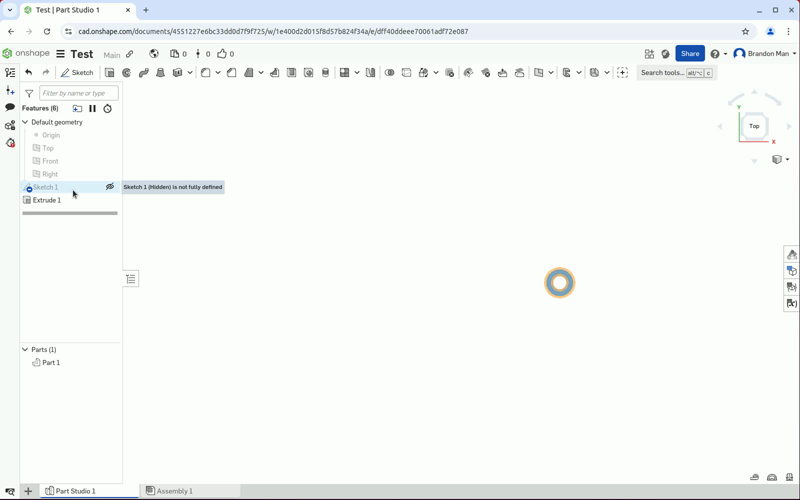
click(73, 189)
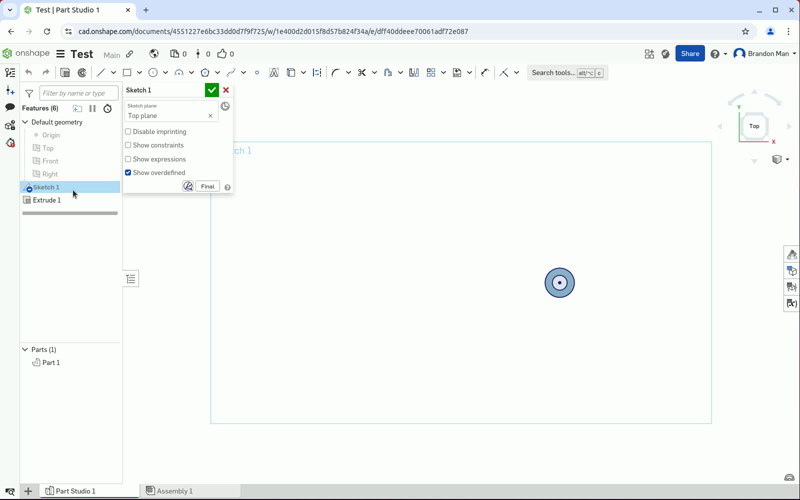
mouse_move(229, 92)
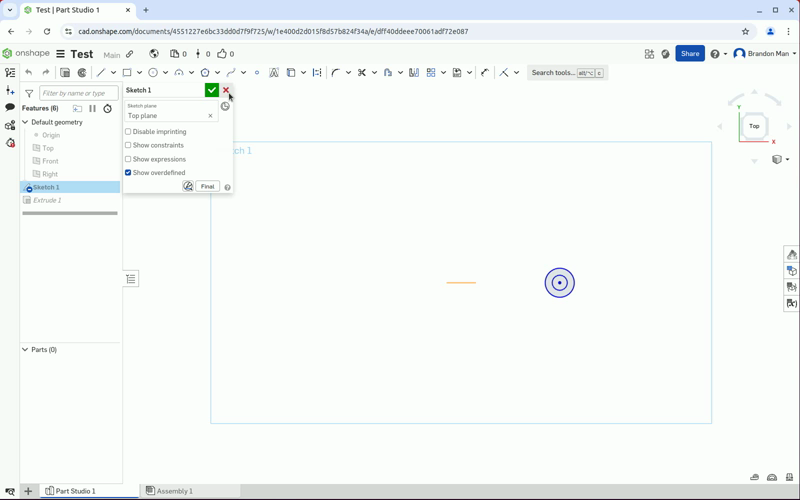
click(229, 92)
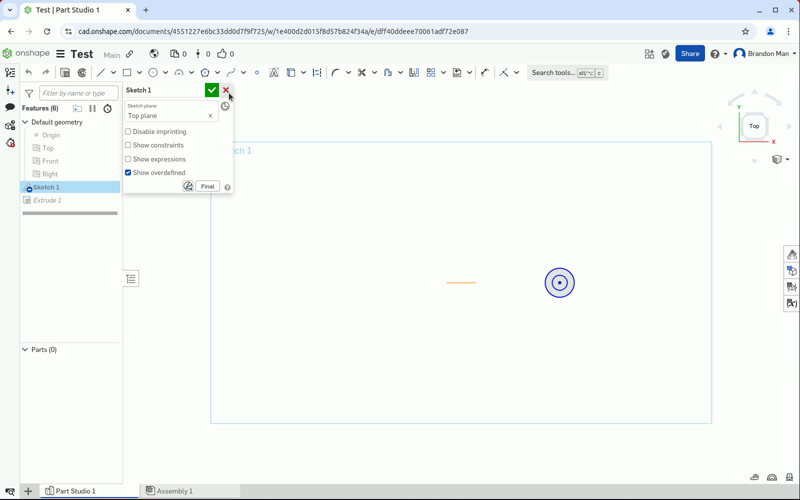
key(shift+s)
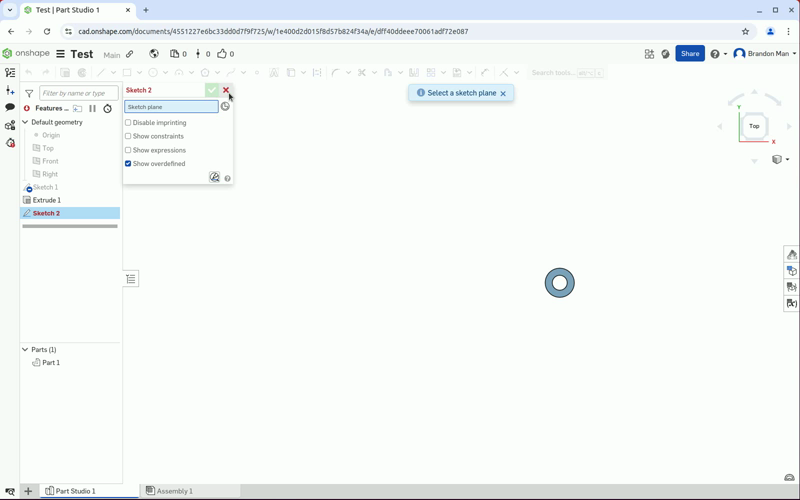
mouse_move(73, 150)
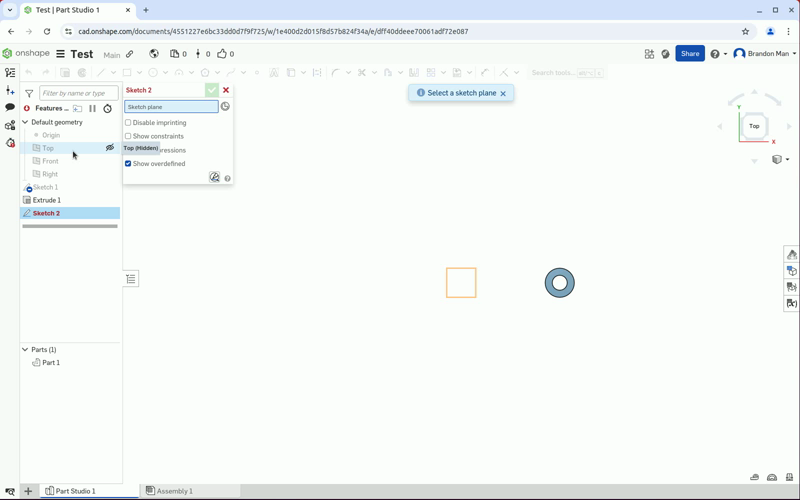
click(73, 150)
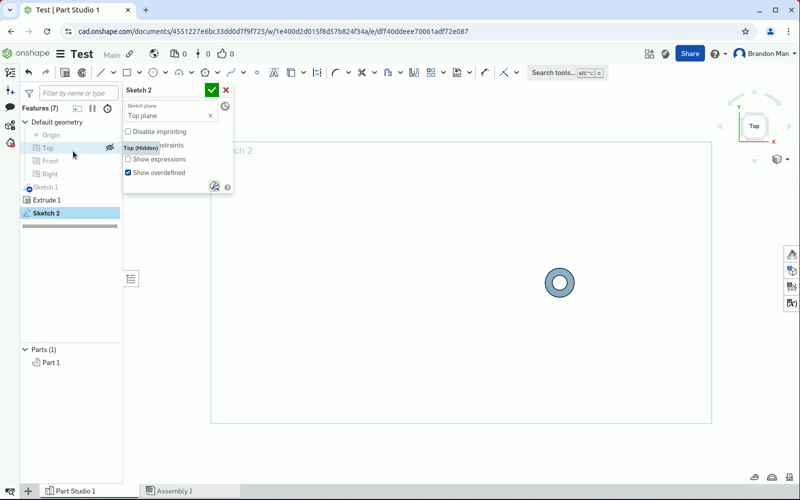
mouse_move(73, 352)
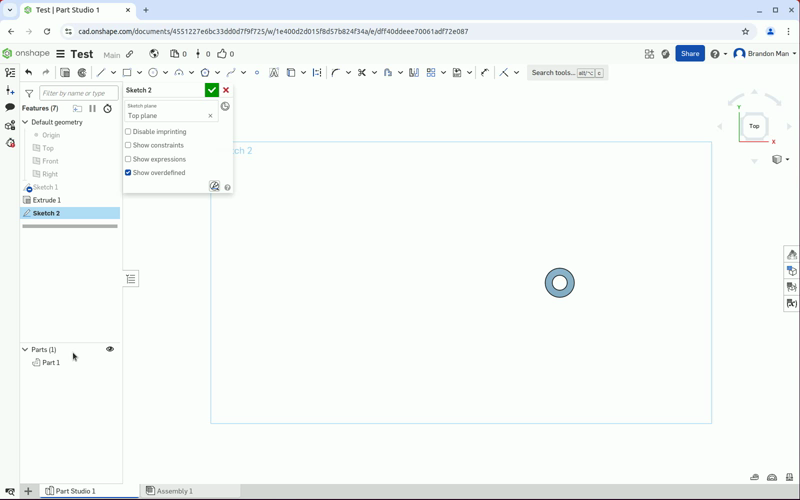
key(y)
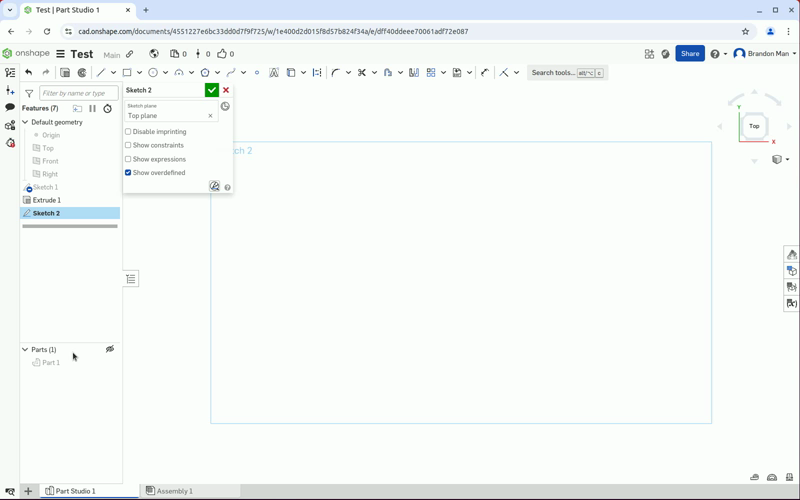
key(c)
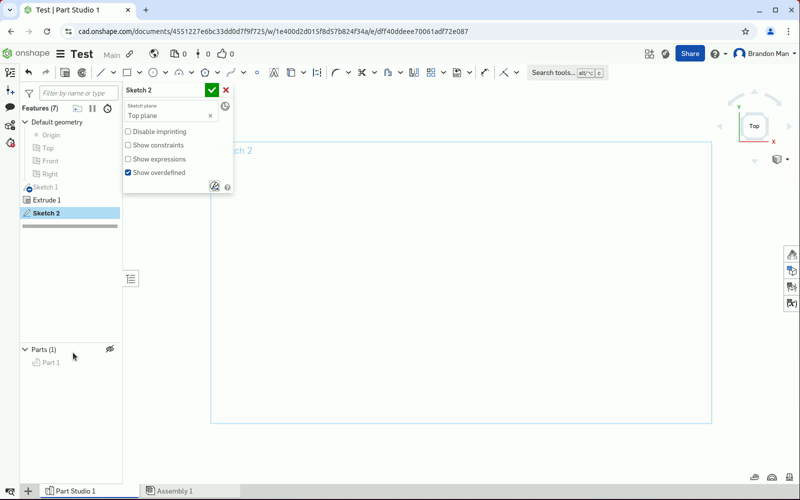
key_down(shift)
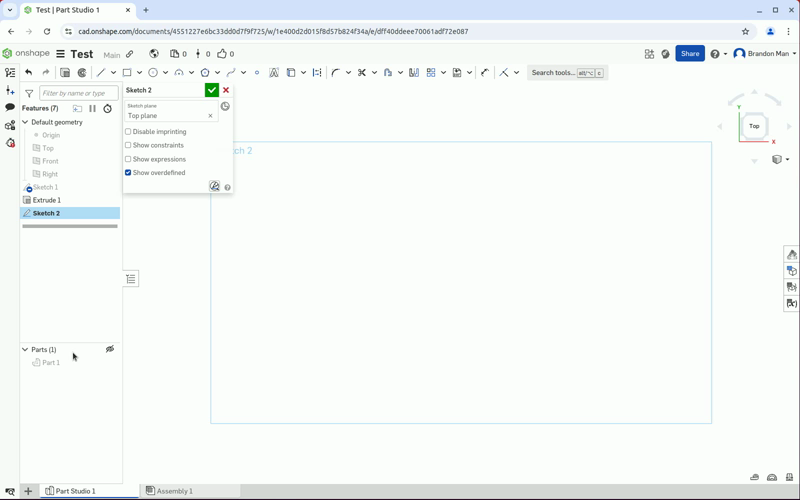
mouse_move(419, 282)
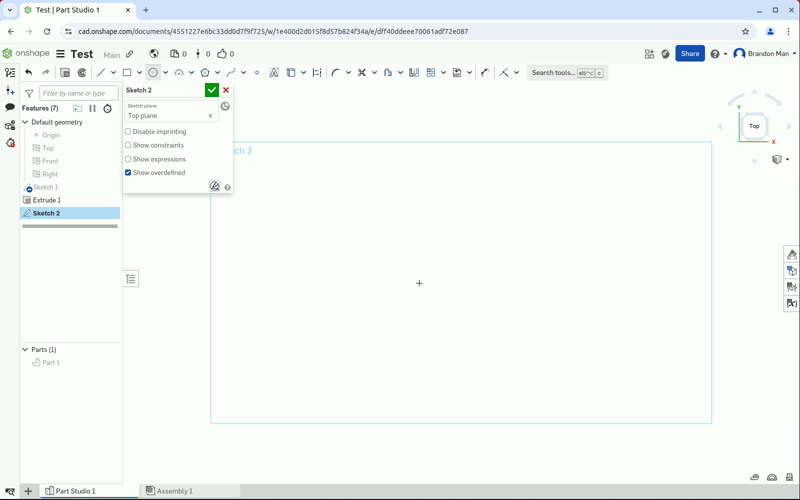
click(419, 282)
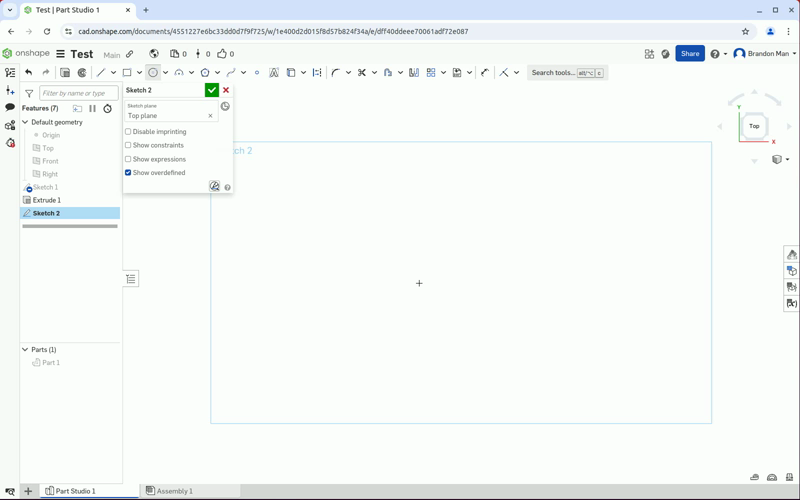
key_up(shift)
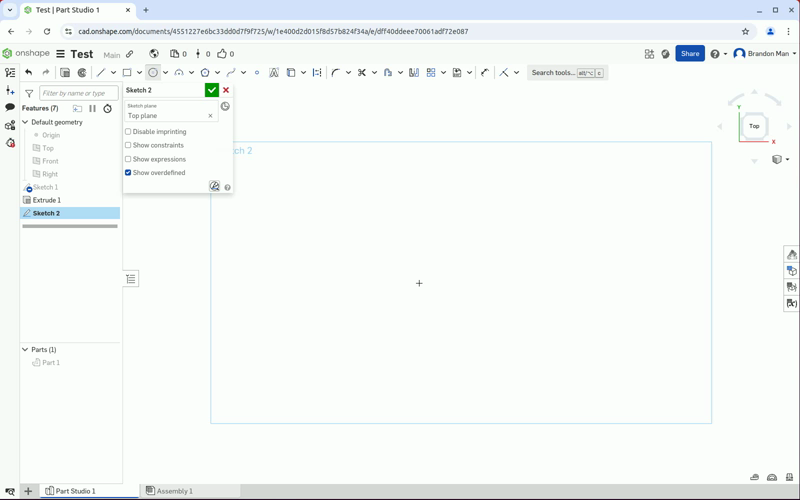
mouse_move(447, 282)
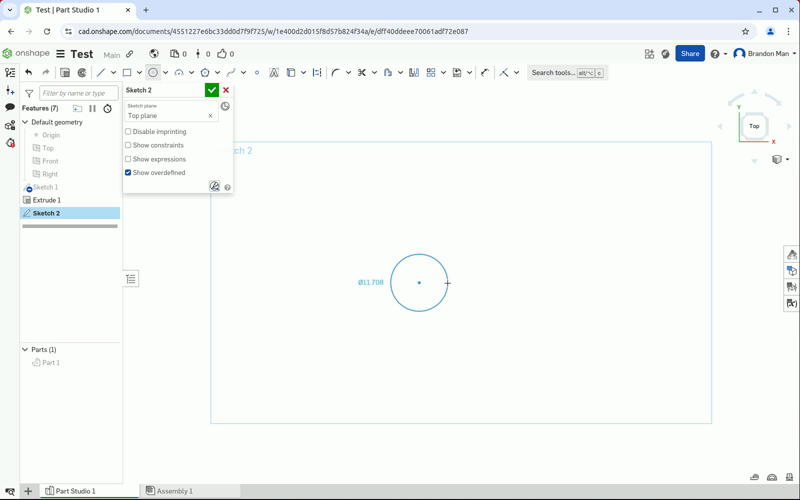
click(447, 282)
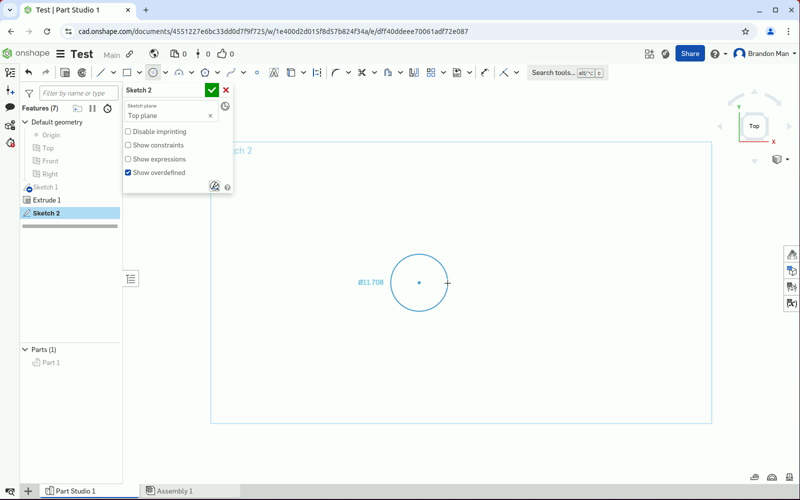
key(esc)
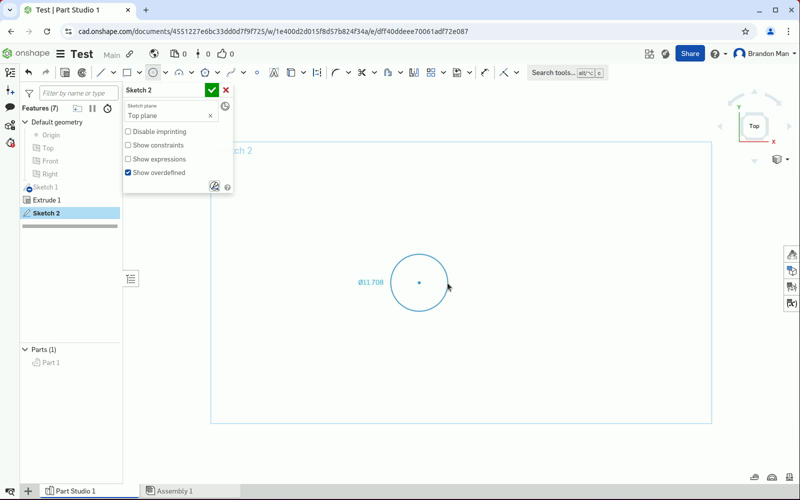
key(c)
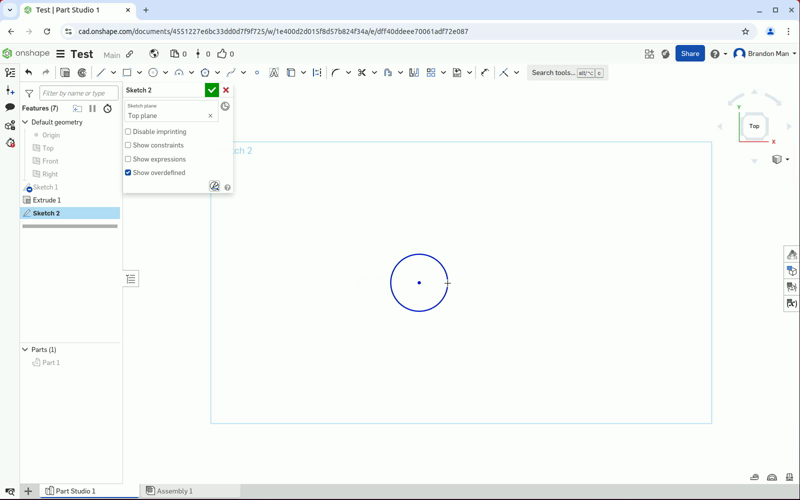
key_down(shift)
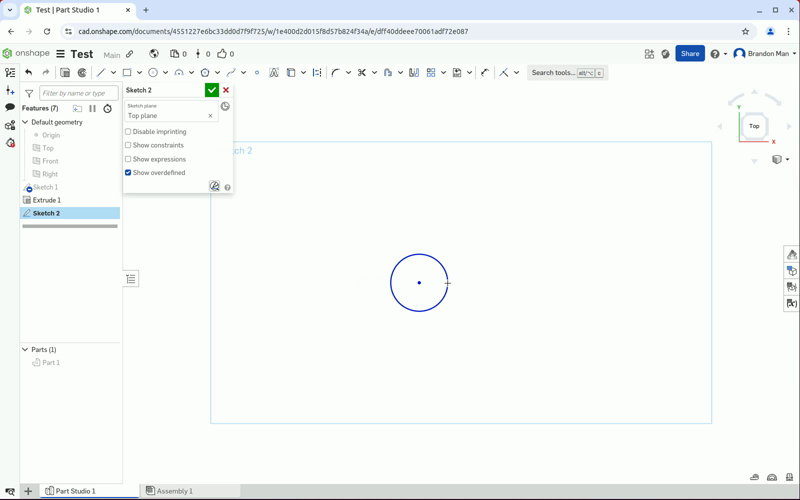
mouse_move(419, 282)
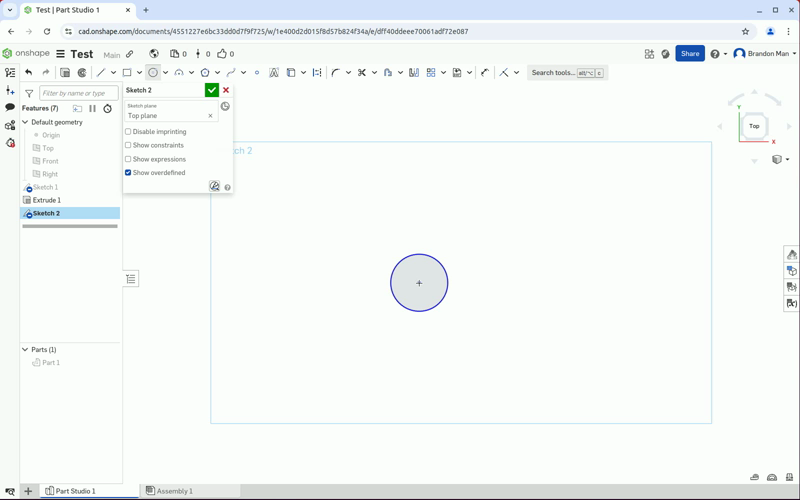
click(419, 282)
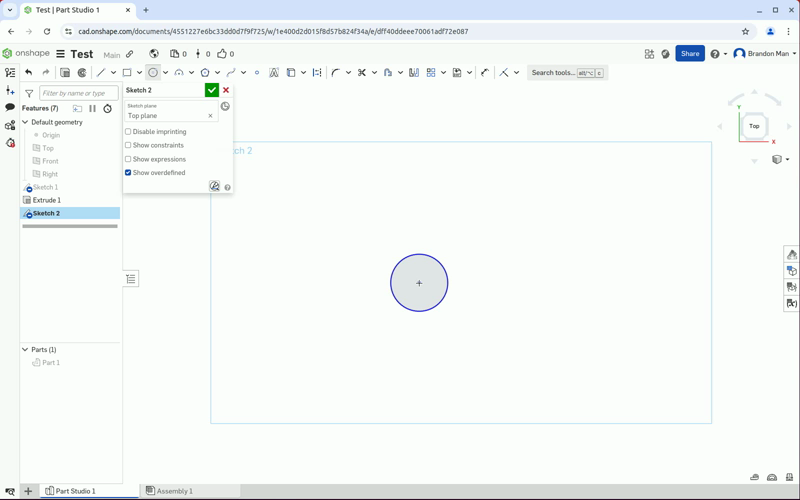
key_up(shift)
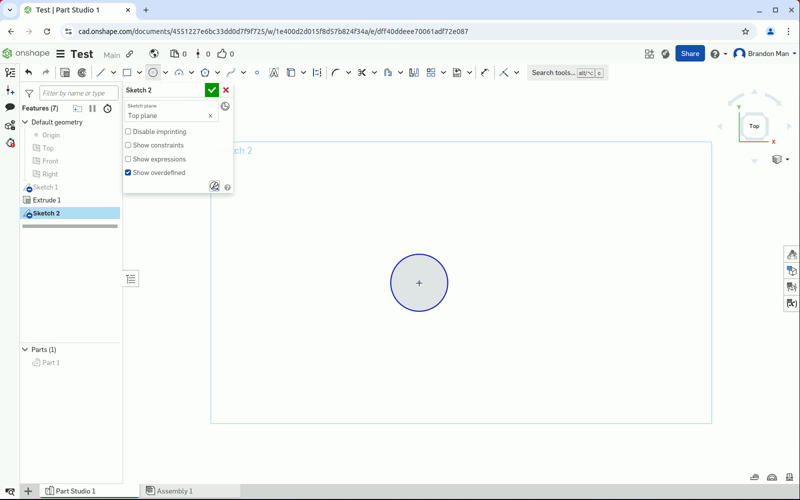
mouse_move(440, 282)
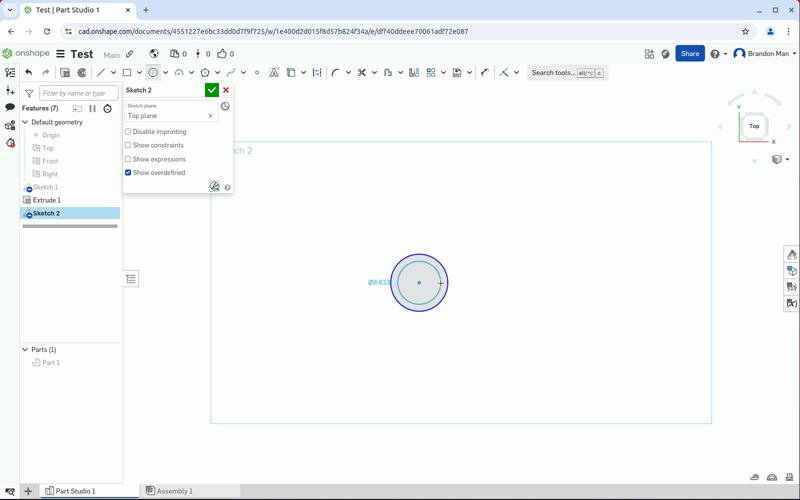
click(440, 282)
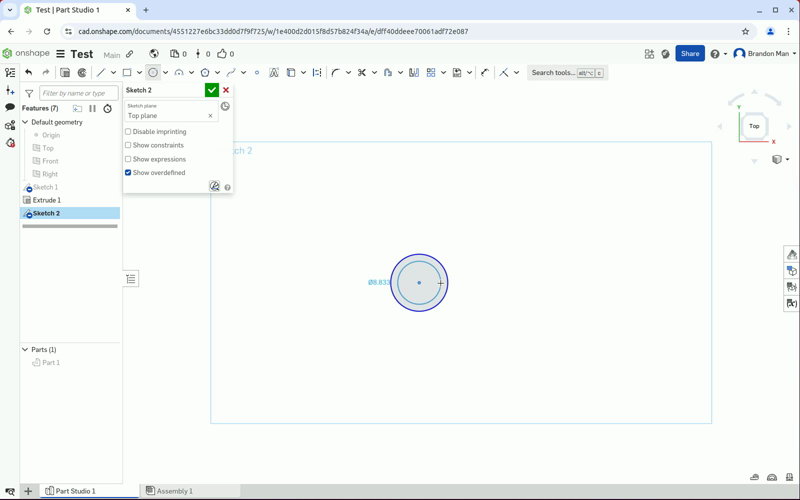
key(esc)
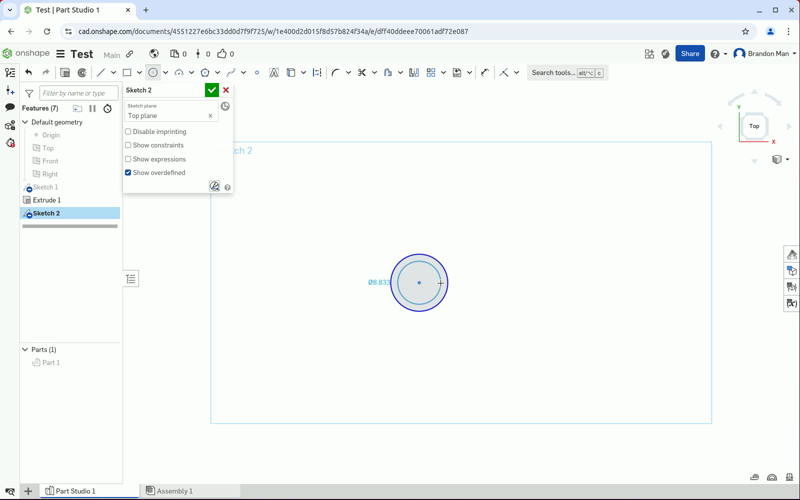
mouse_move(439, 270)
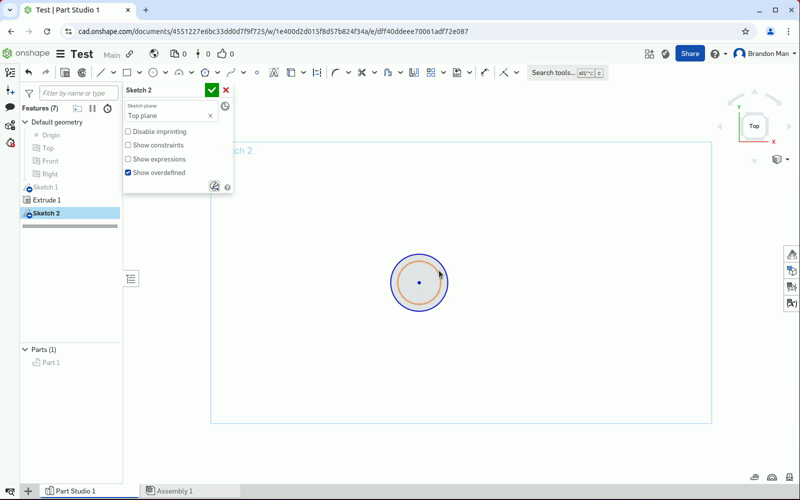
scroll(6)
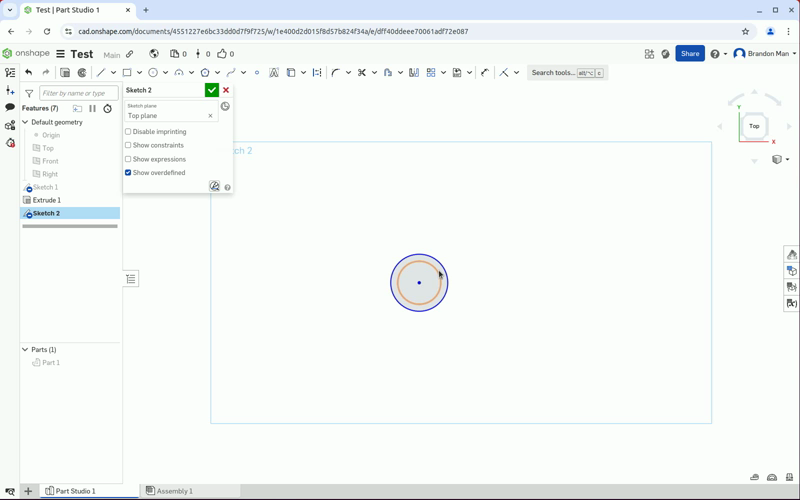
scroll(6)
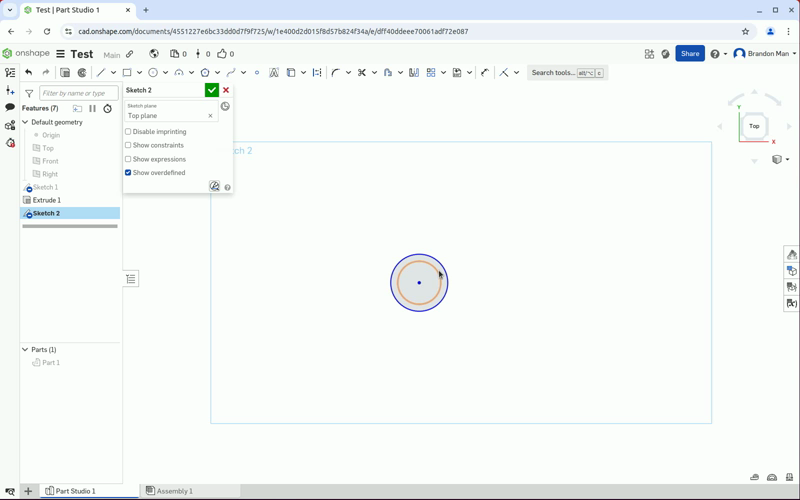
scroll(6)
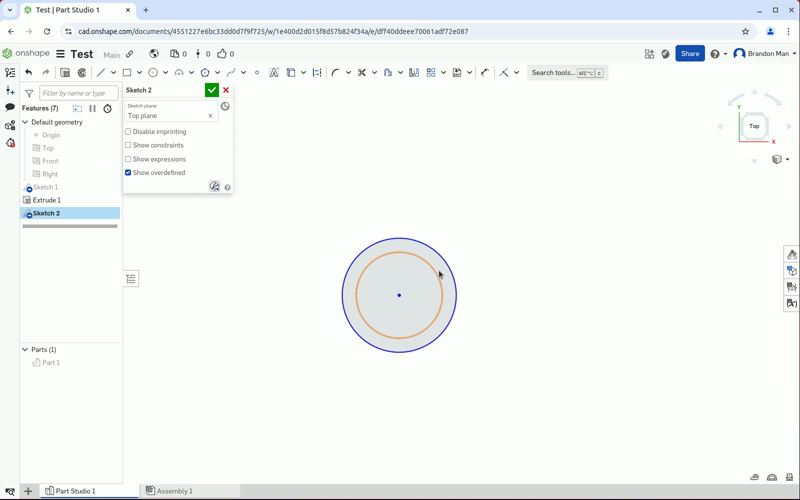
scroll(6)
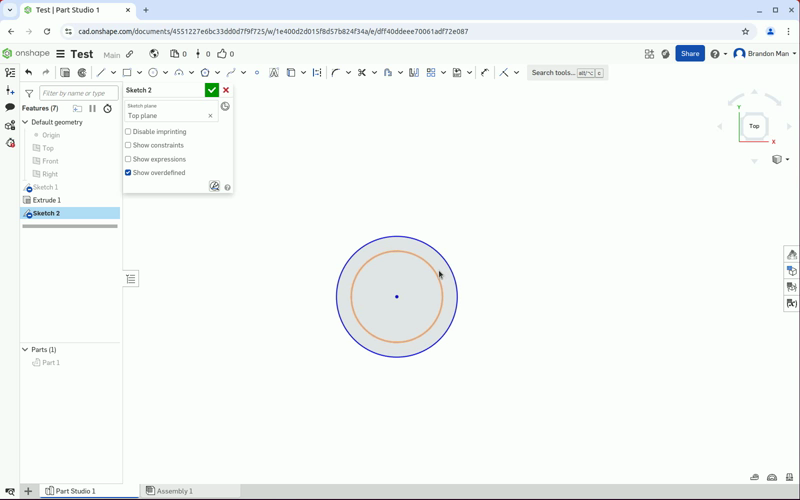
scroll(6)
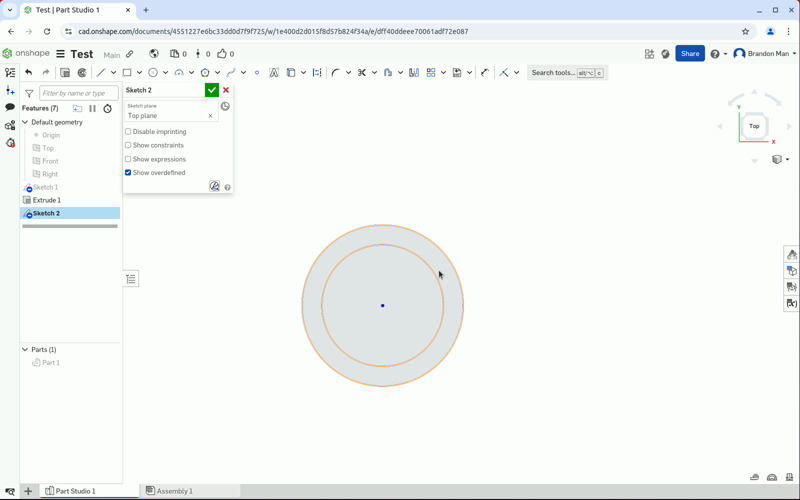
scroll(6)
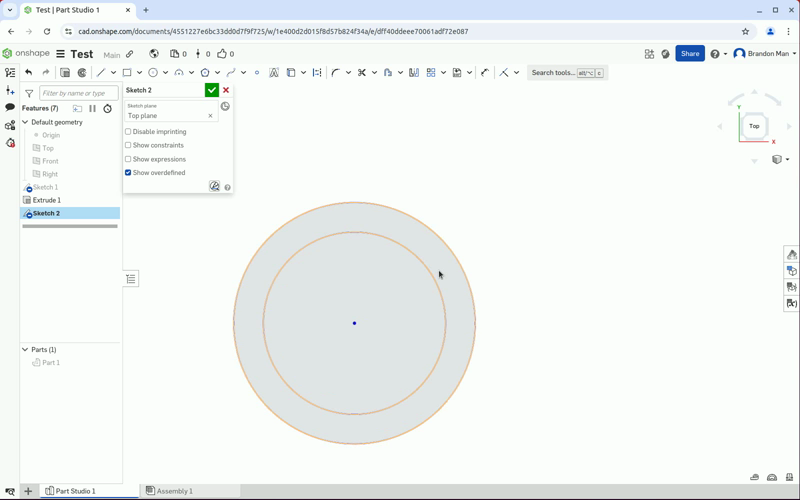
scroll(6)
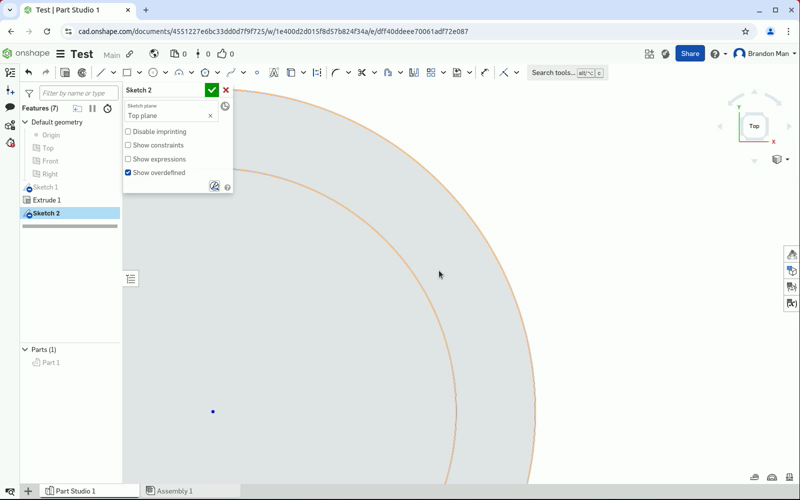
click(439, 270)
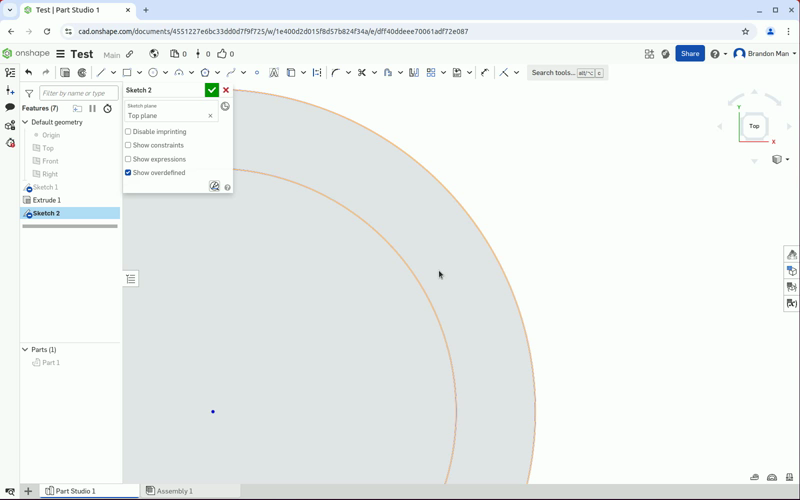
scroll(-6)
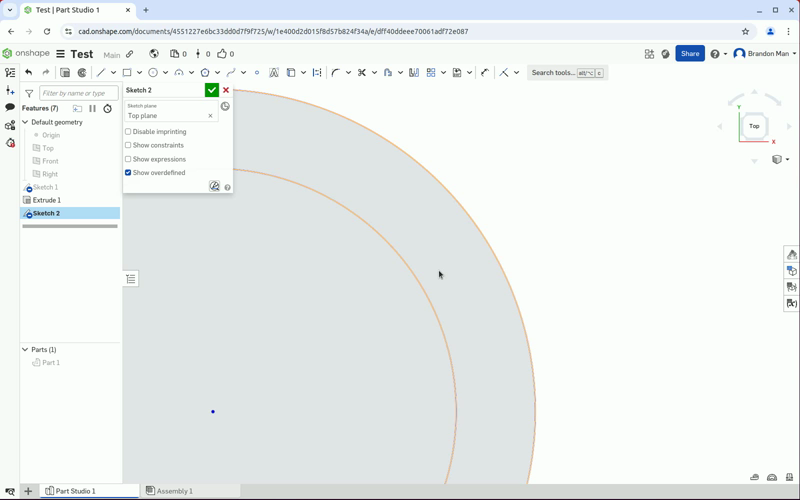
scroll(-6)
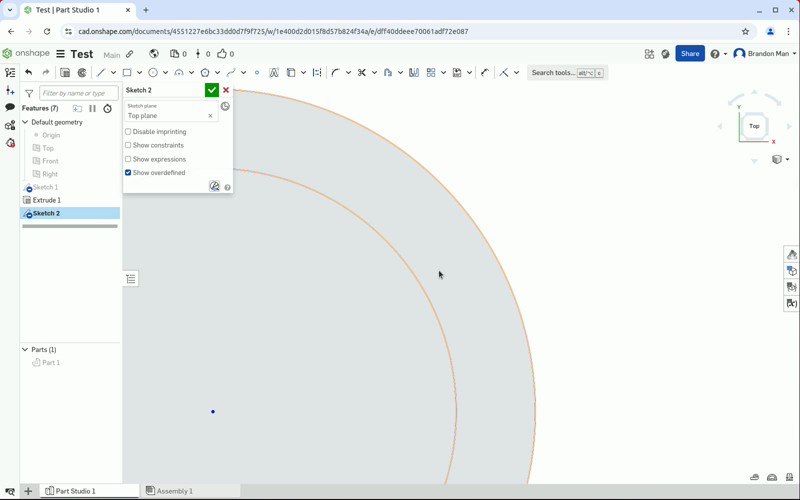
scroll(-6)
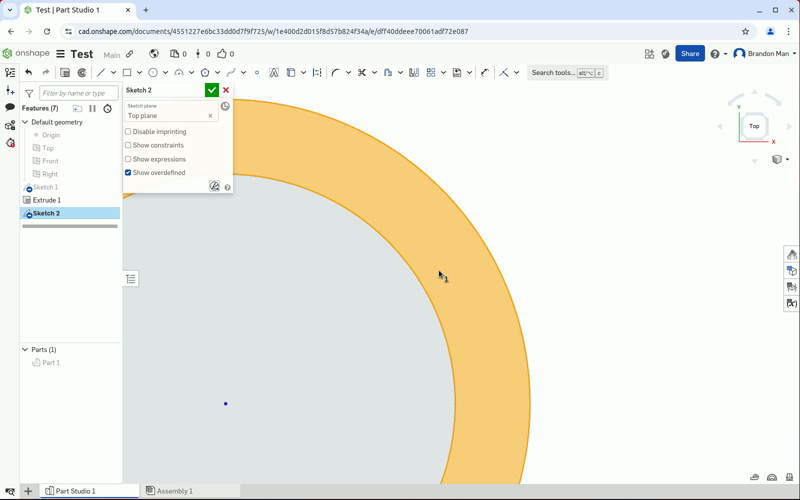
scroll(-6)
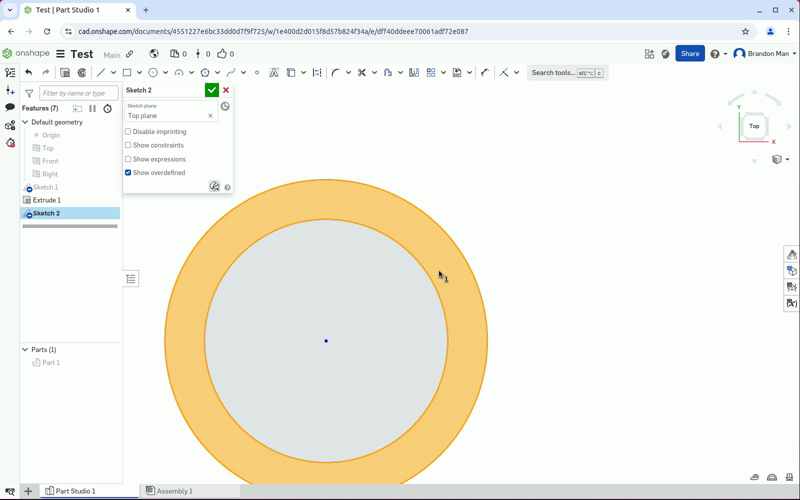
scroll(-6)
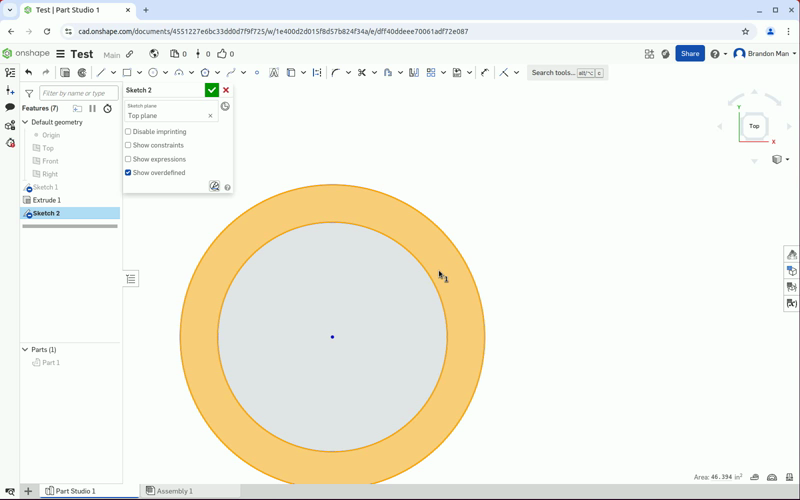
scroll(-6)
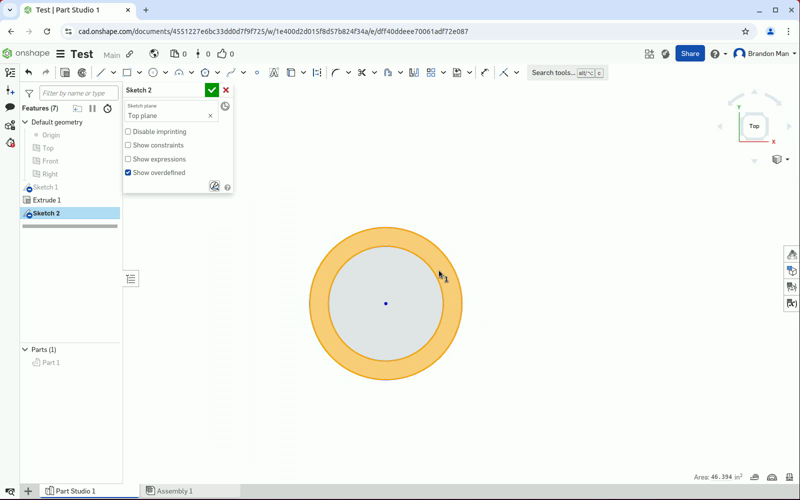
scroll(-6)
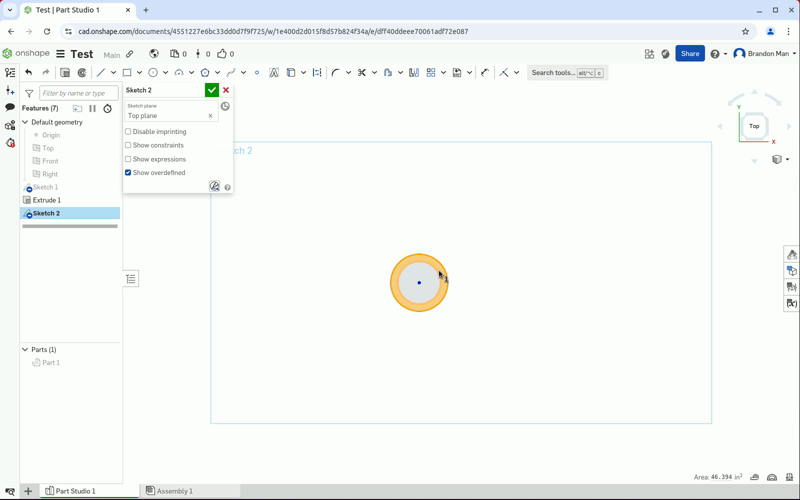
mouse_move(73, 352)
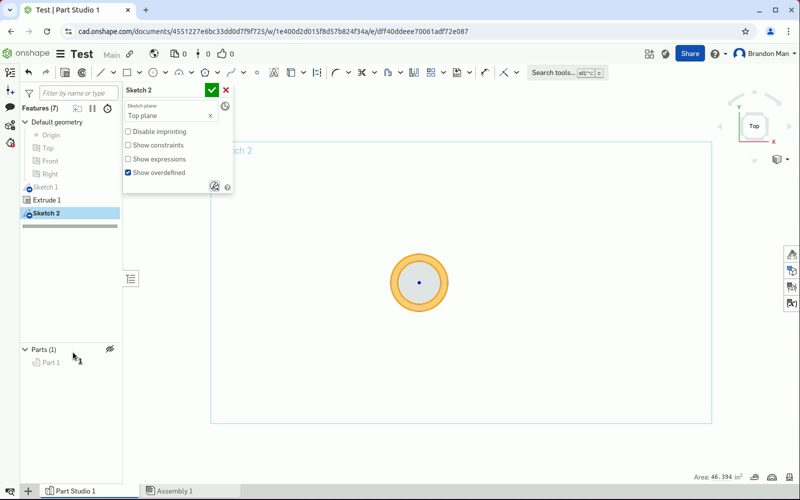
key(shift+y)
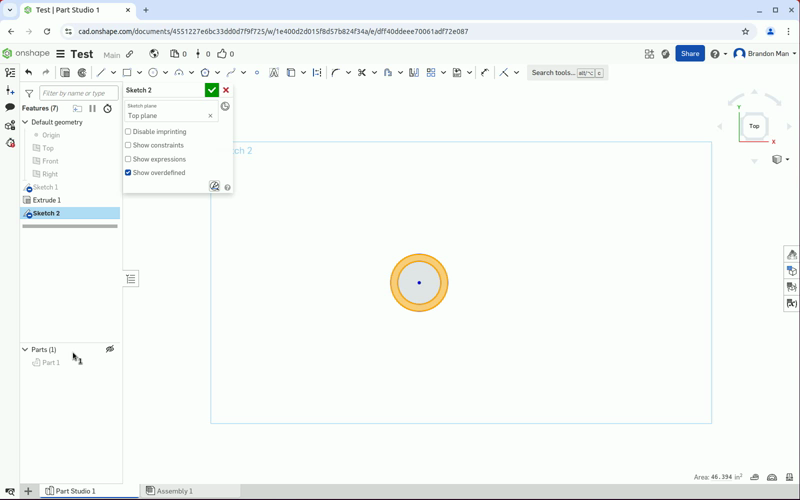
key(shift+e)
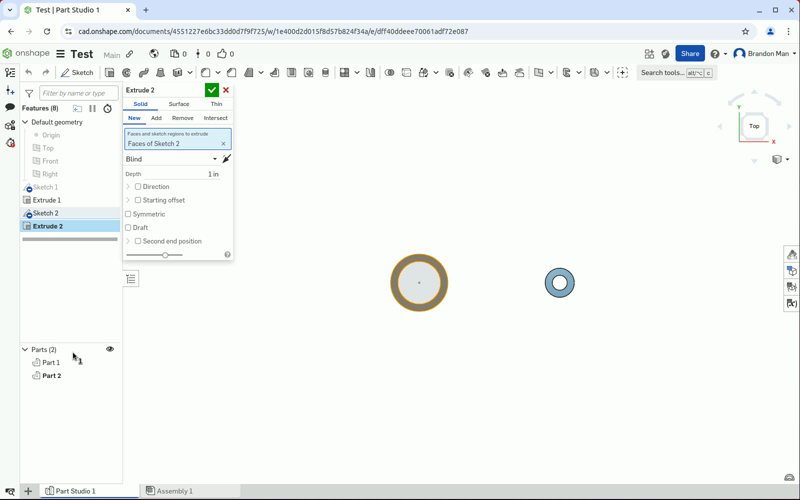
mouse_move(143, 106)
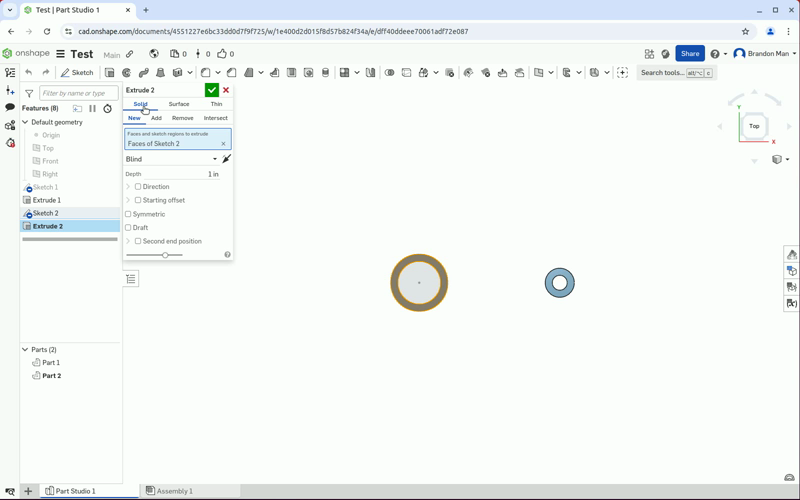
click(143, 106)
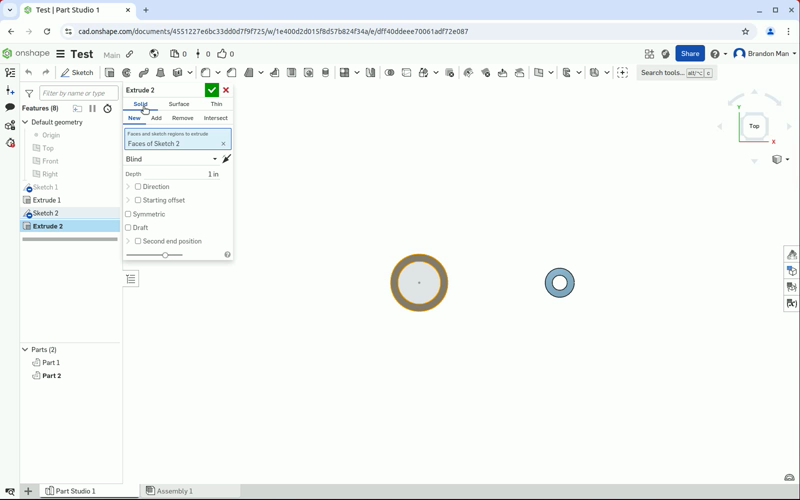
mouse_move(137, 120)
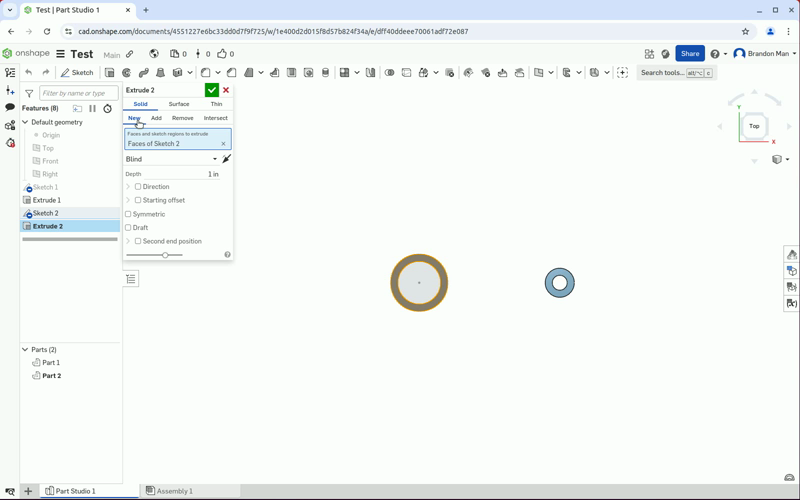
click(137, 120)
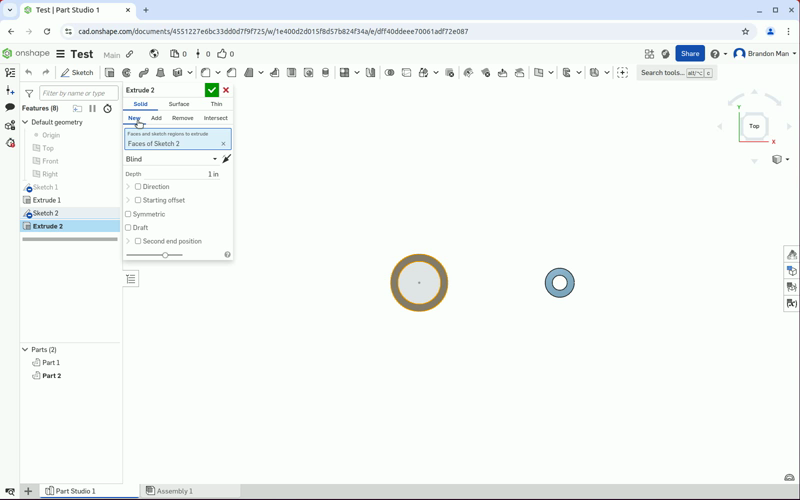
key(tab, 4)
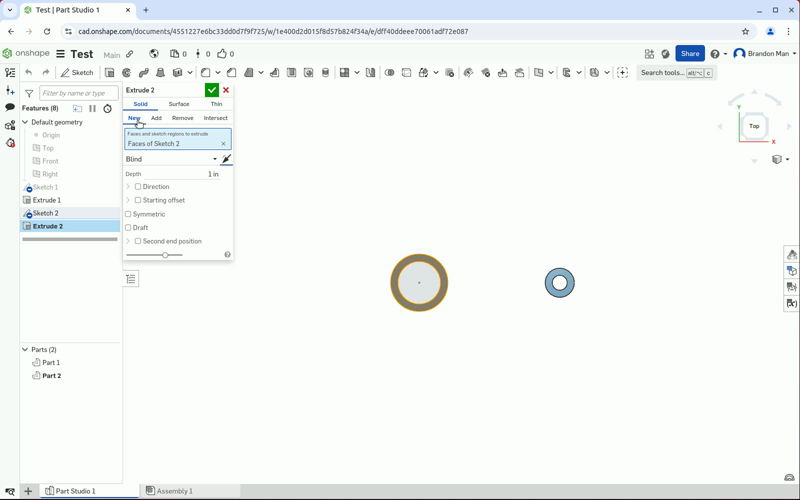
text(8.666)
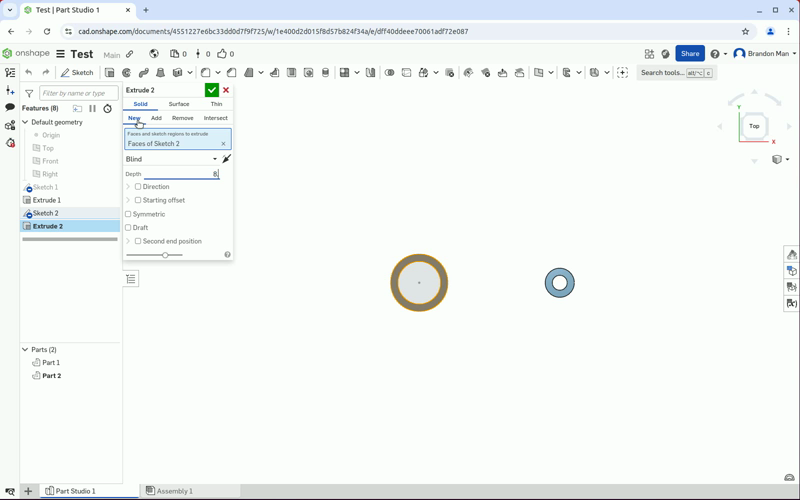
key(enter)
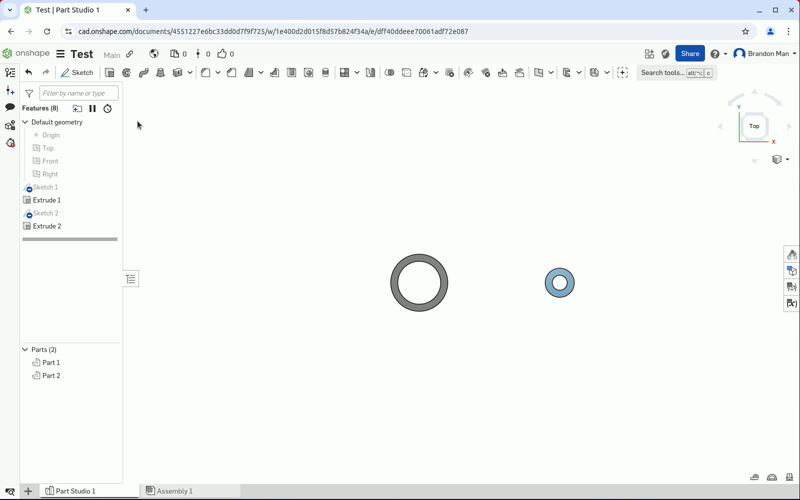
key(shift+h)
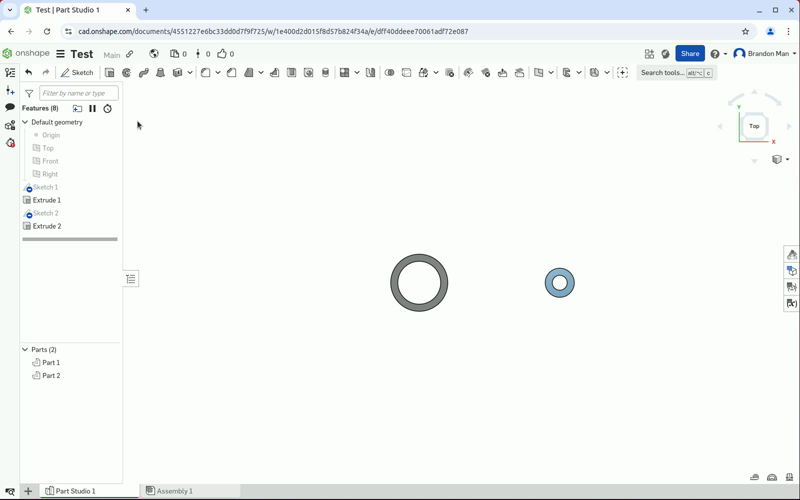
key(shift+h)
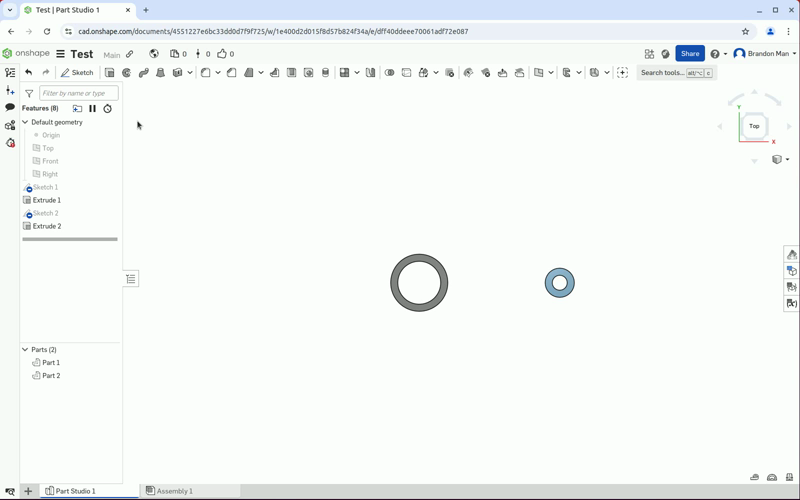
mouse_move(73, 189)
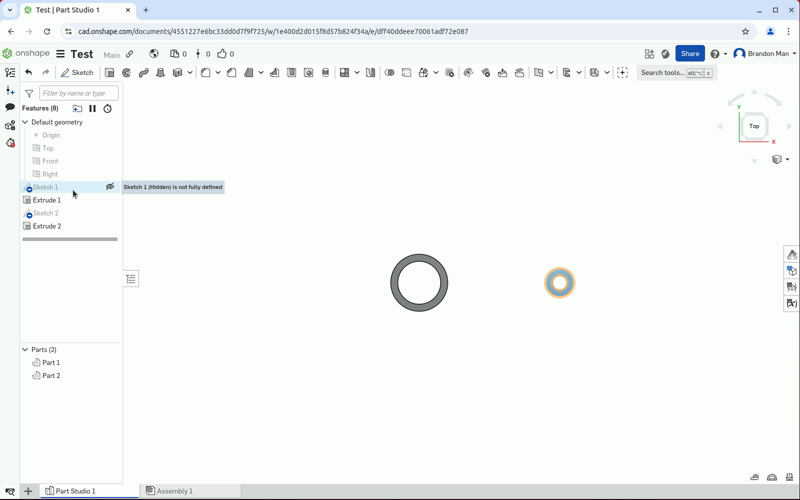
click(73, 189)
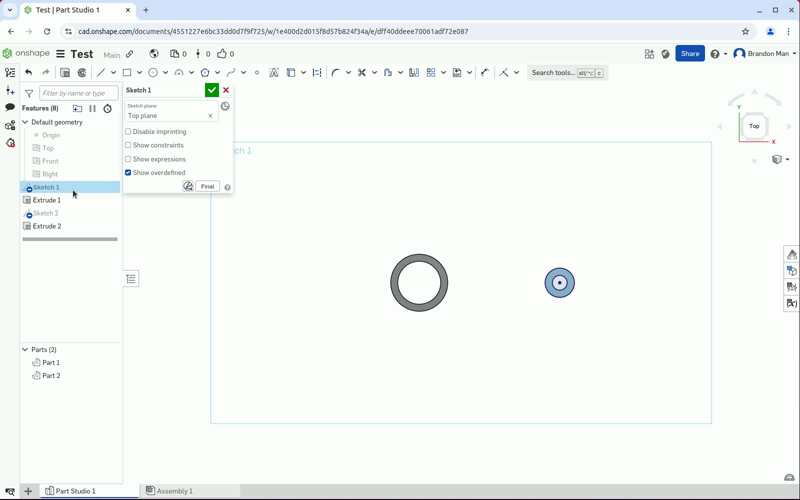
mouse_move(229, 92)
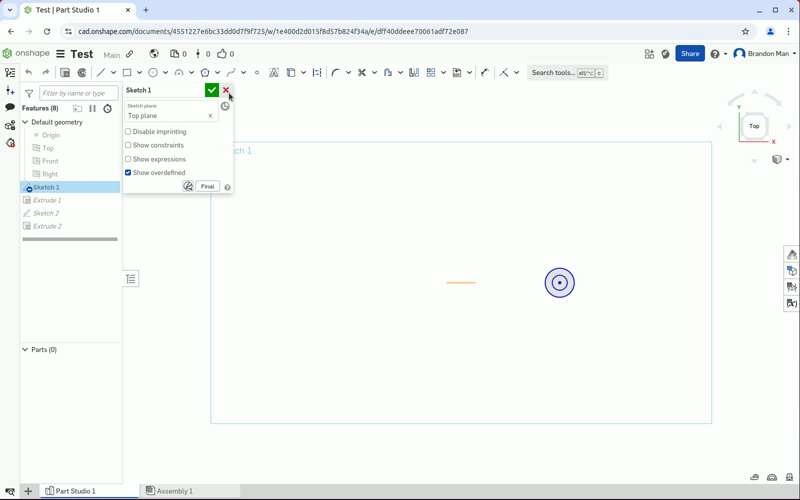
click(229, 92)
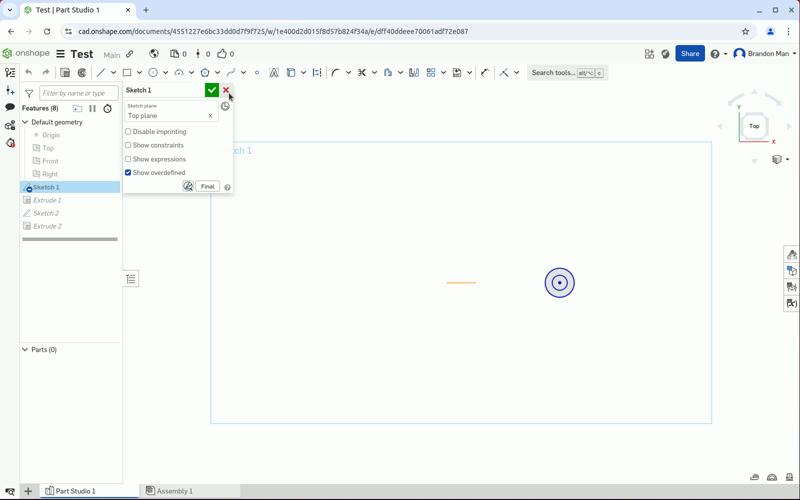
key(shift+s)
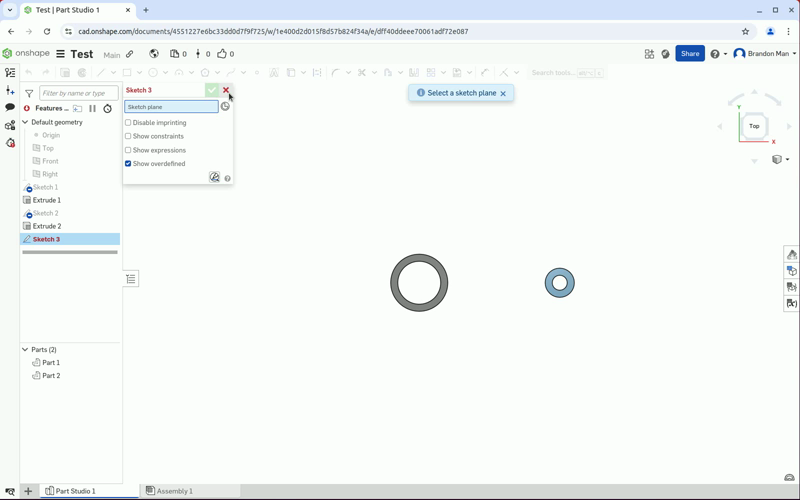
mouse_move(73, 150)
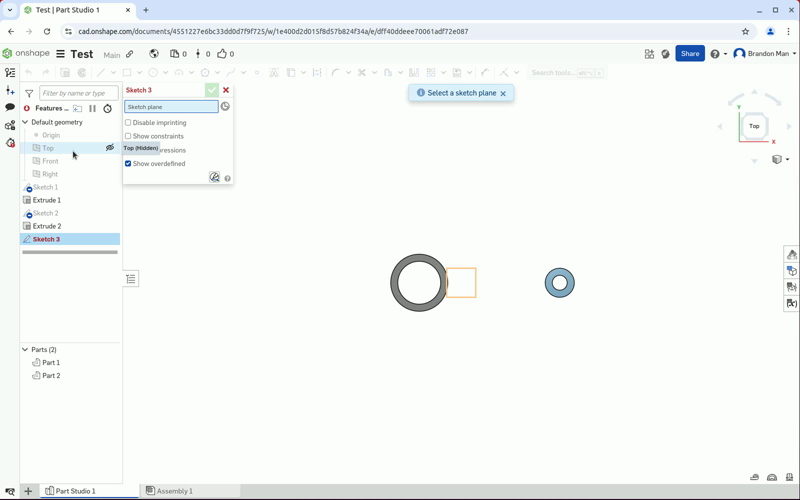
click(73, 150)
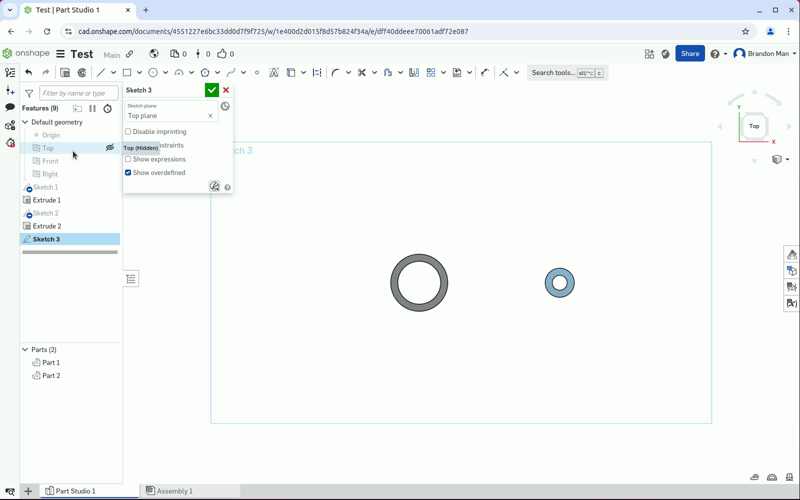
mouse_move(73, 352)
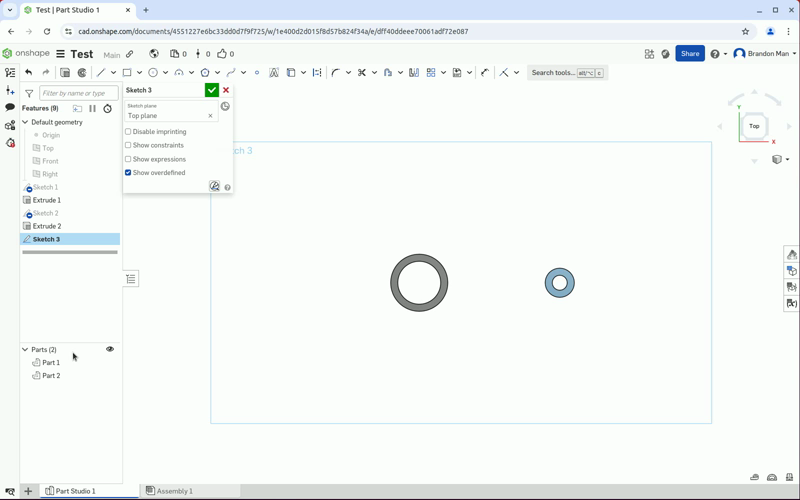
key(y)
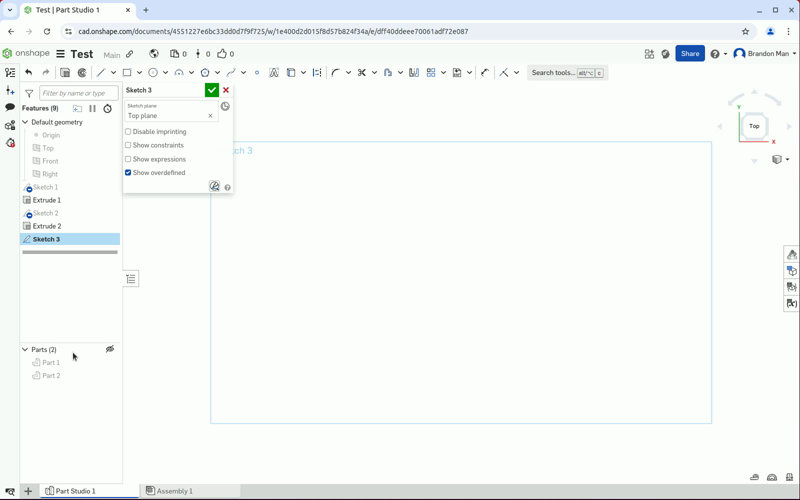
key(l)
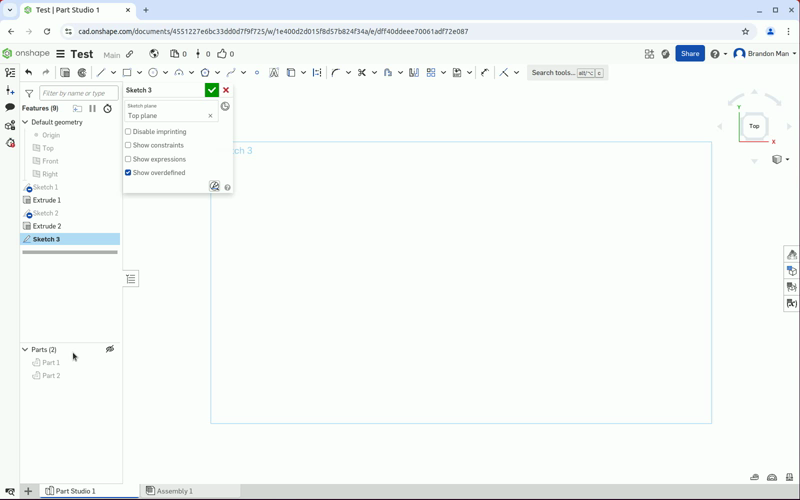
key_down(shift)
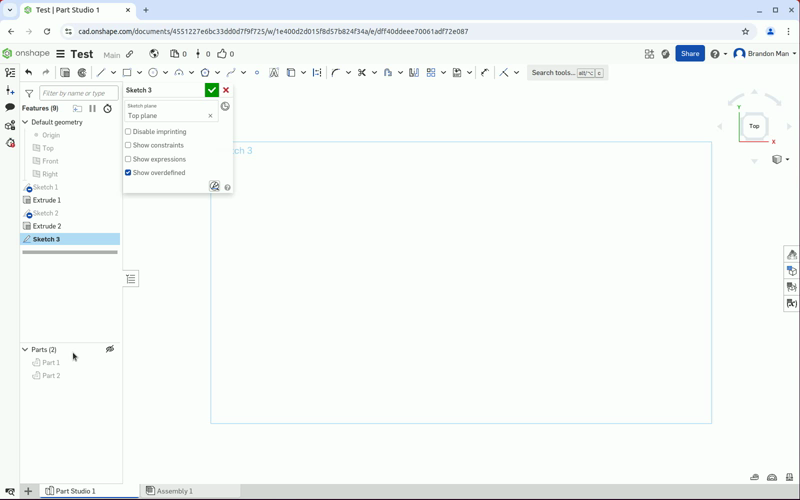
mouse_move(420, 311)
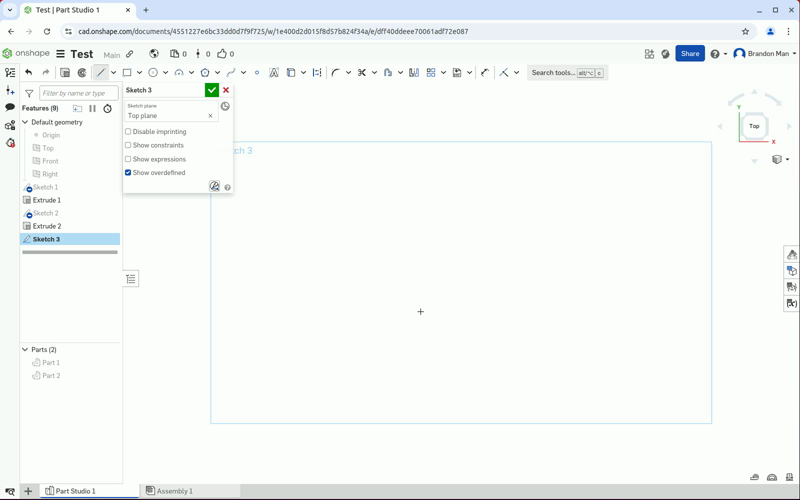
click(420, 311)
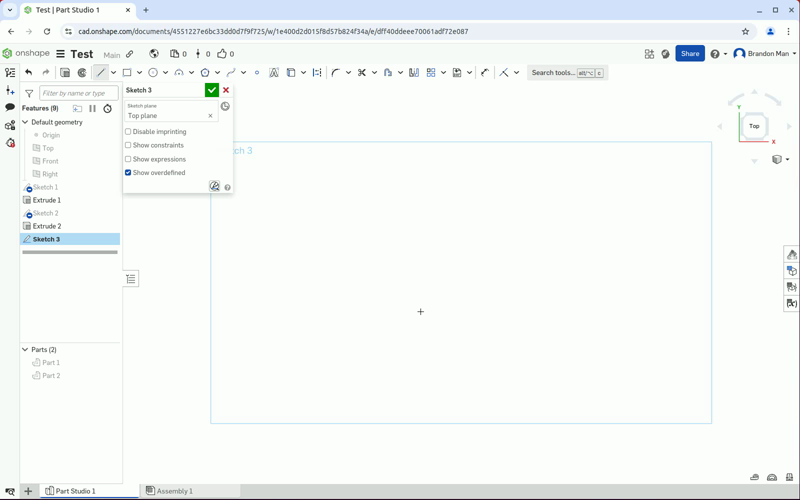
key_up(shift)
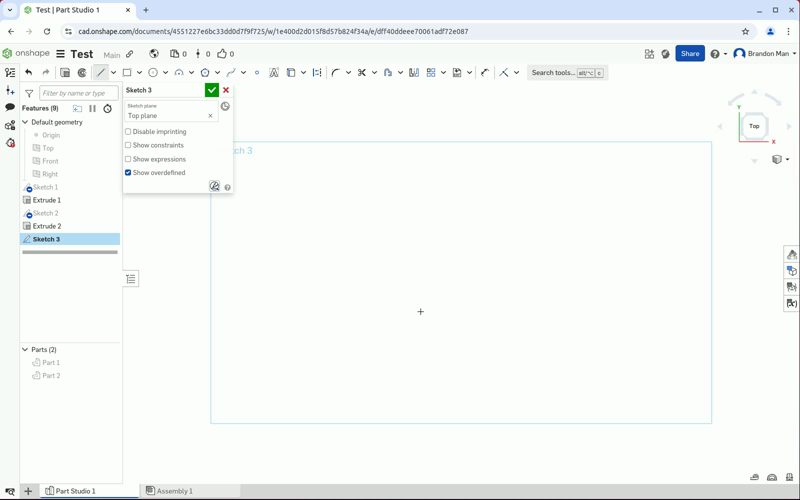
key_down(shift)
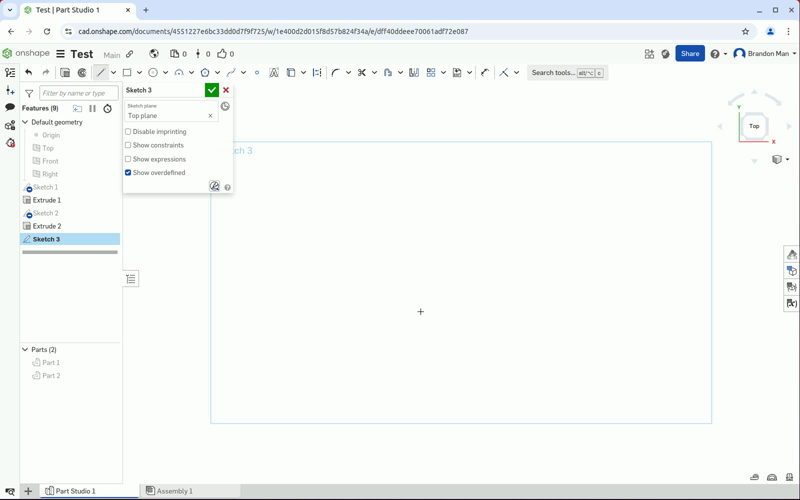
mouse_move(560, 296)
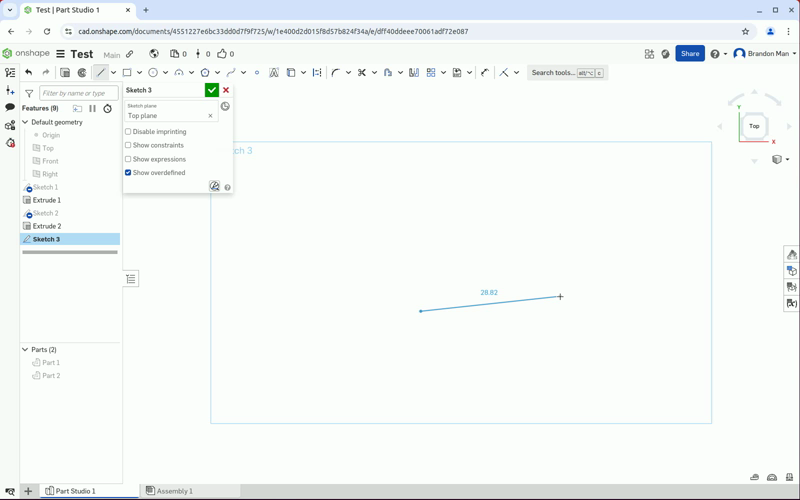
click(560, 296)
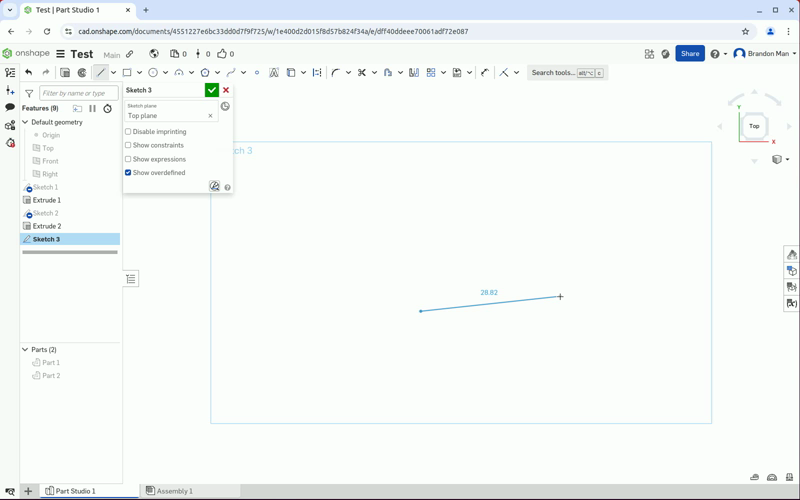
key_up(shift)
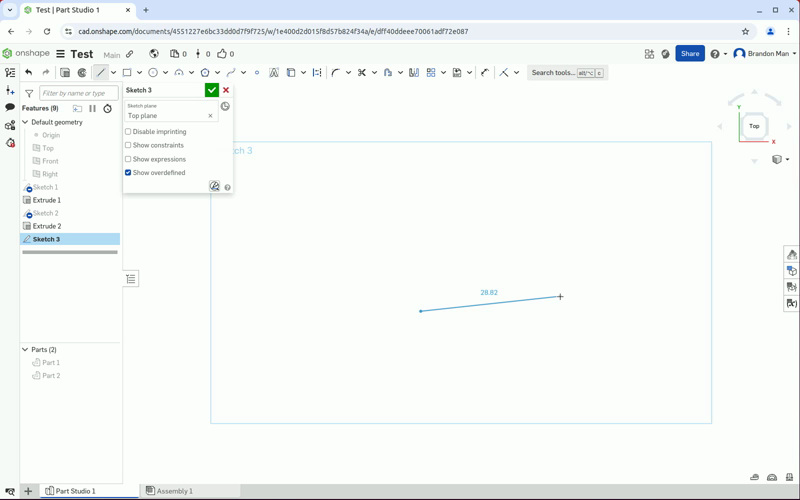
key(esc)
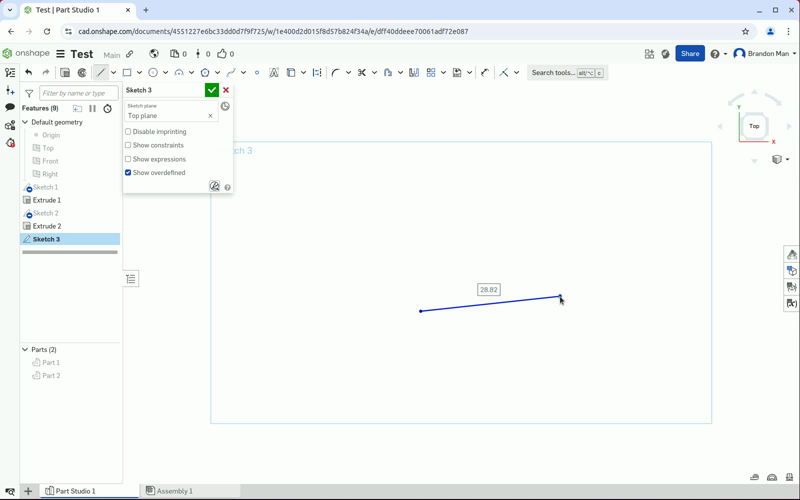
key(a)
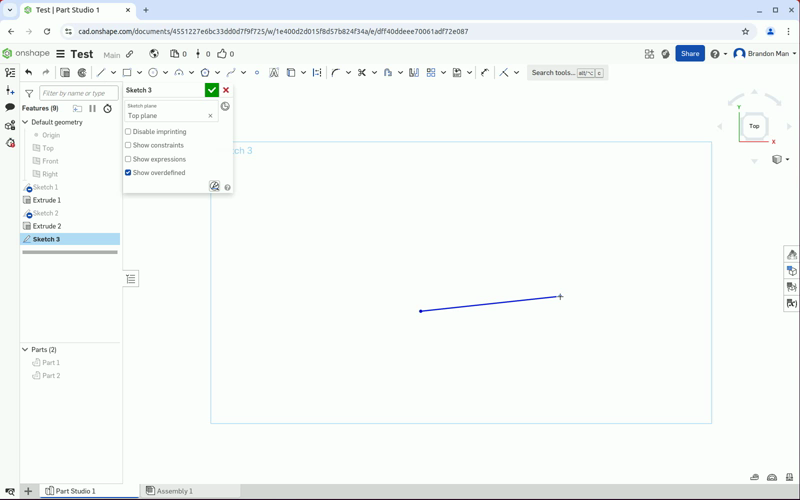
mouse_move(560, 296)
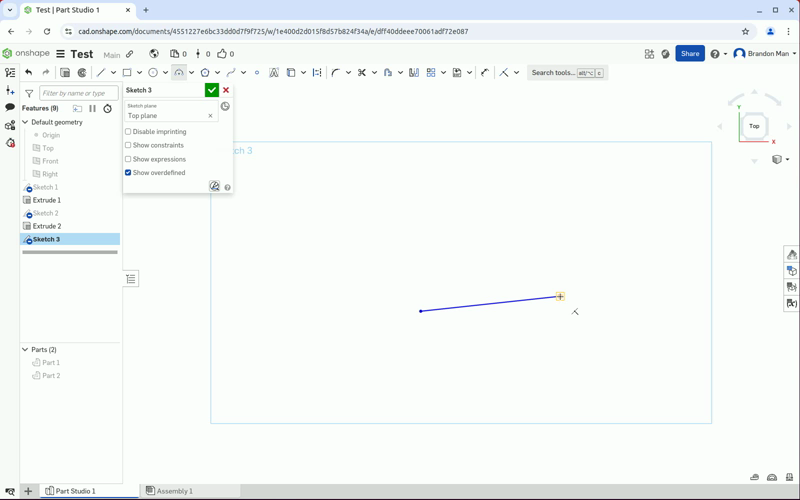
click(560, 296)
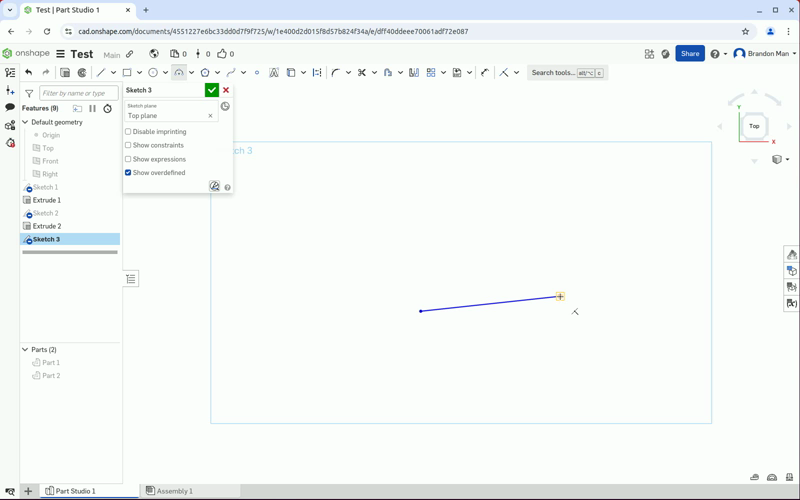
key_down(shift)
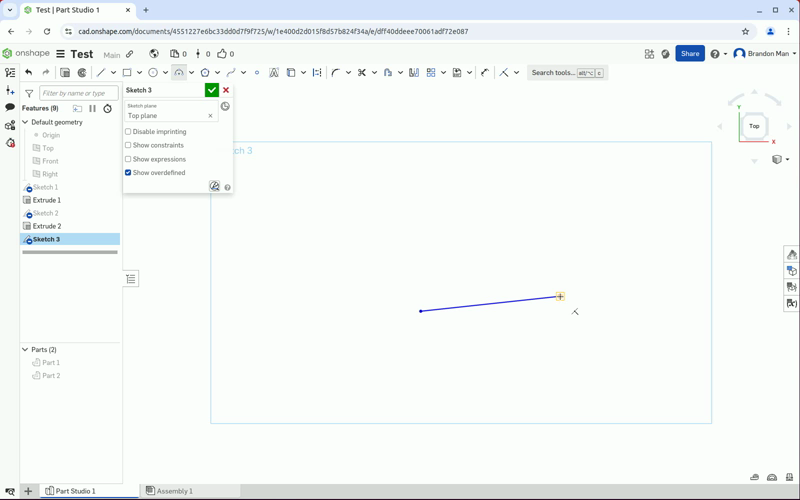
mouse_move(560, 268)
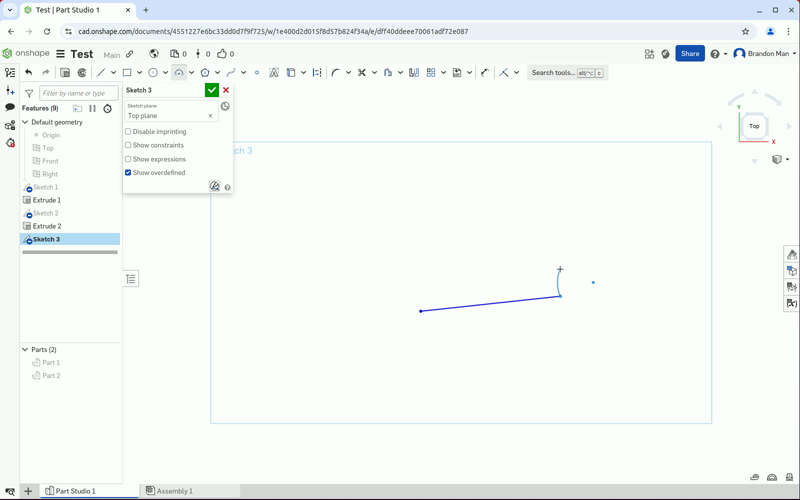
click(560, 268)
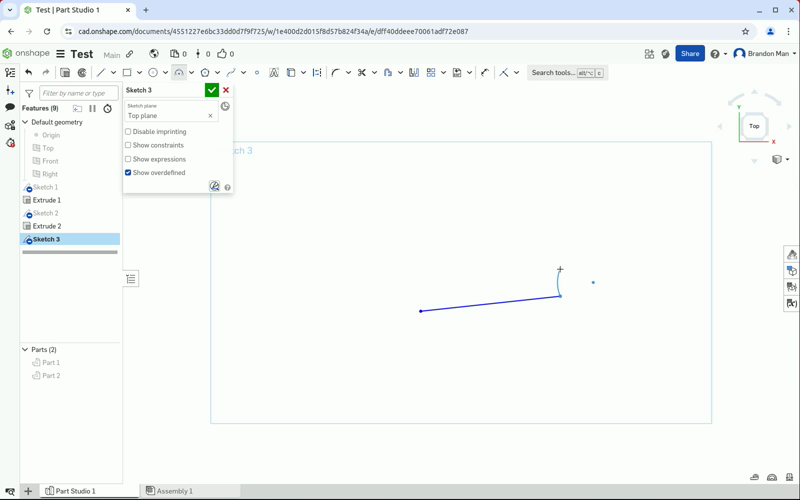
mouse_move(544, 282)
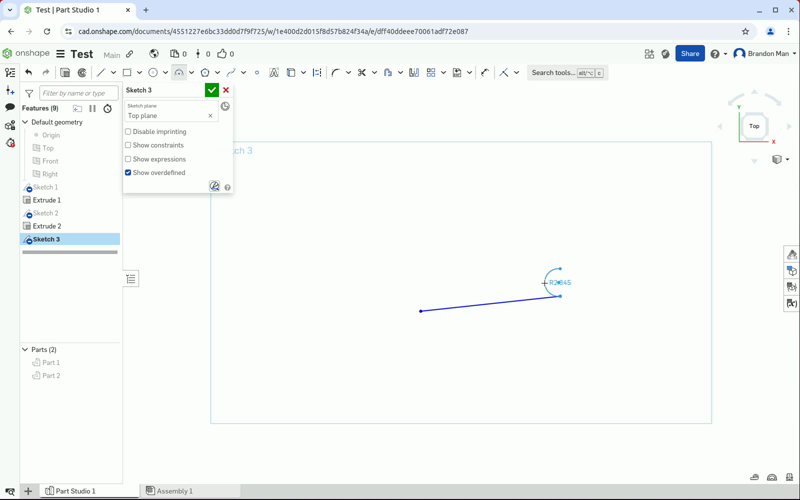
click(544, 282)
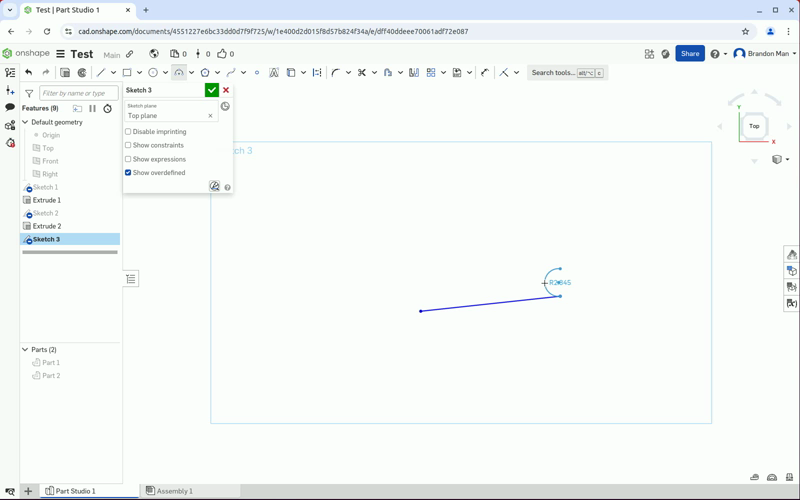
key_up(shift)
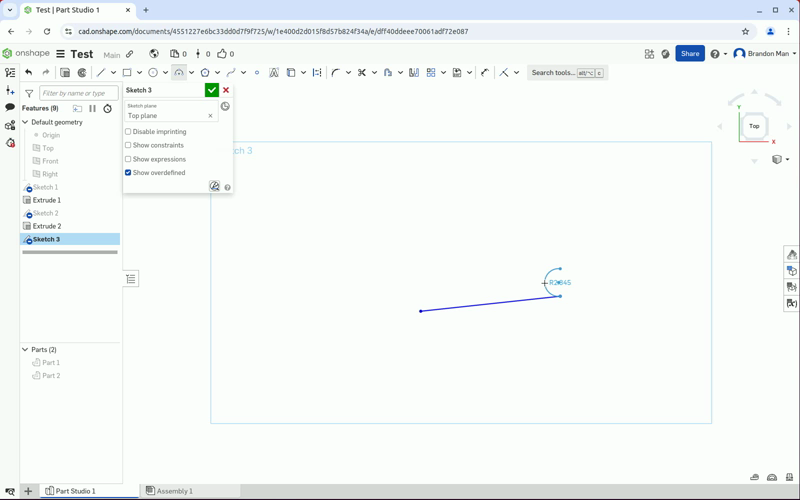
key(esc)
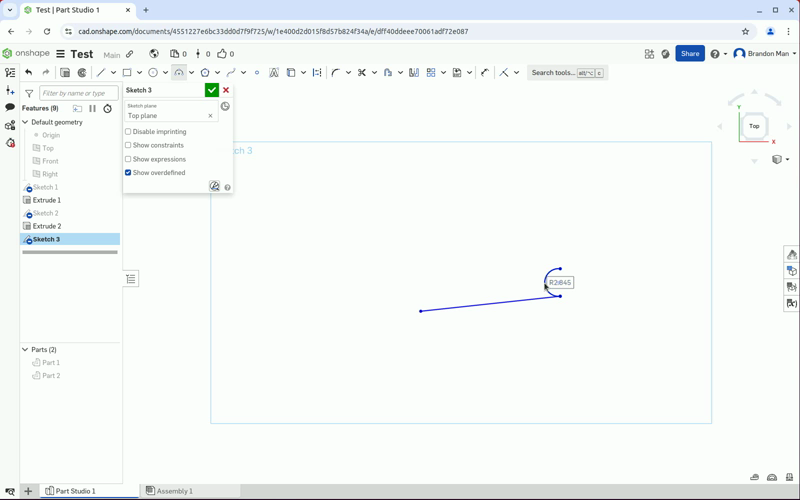
key(l)
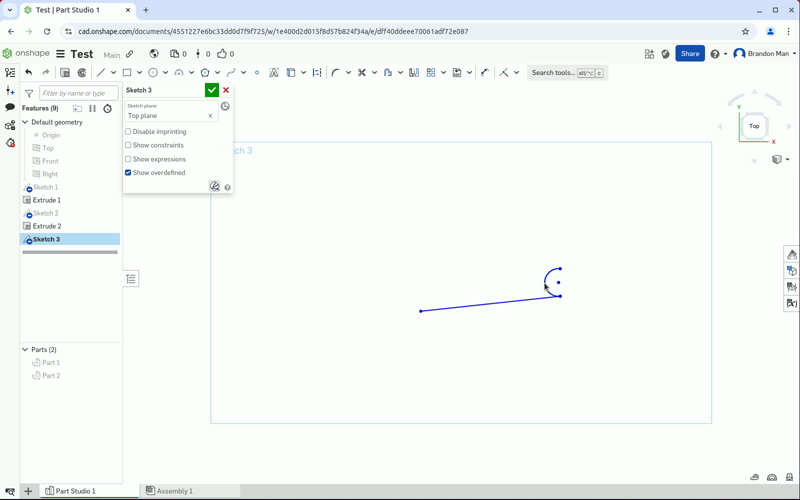
mouse_move(560, 268)
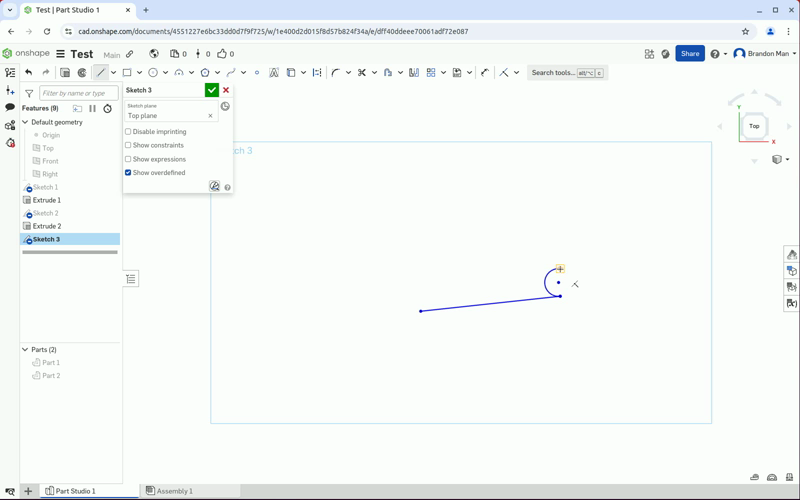
click(560, 268)
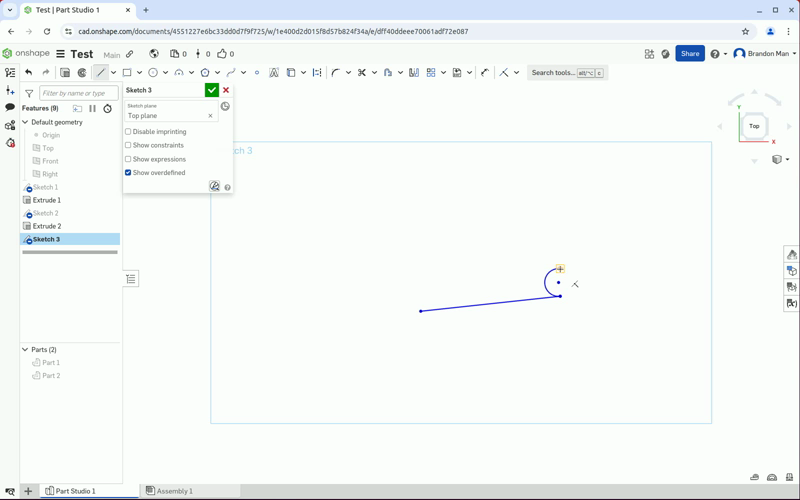
key_down(shift)
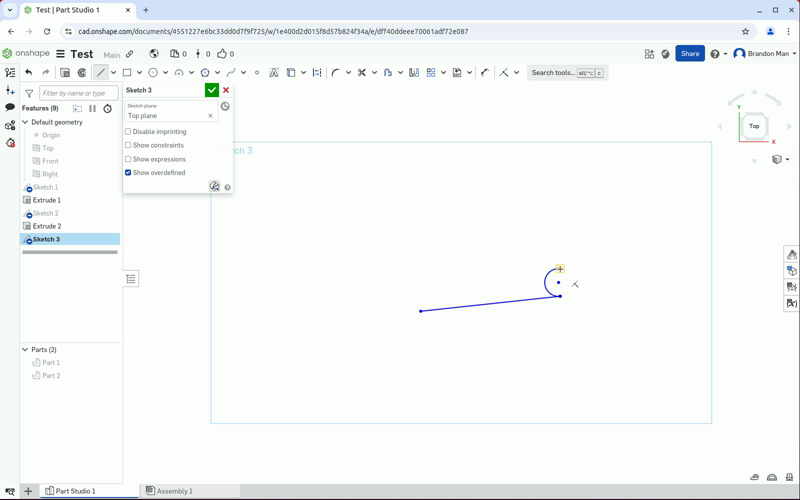
mouse_move(420, 255)
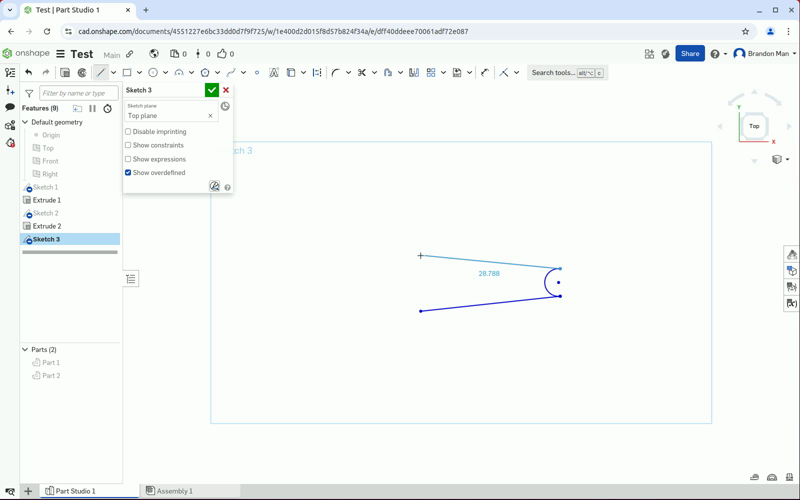
click(420, 255)
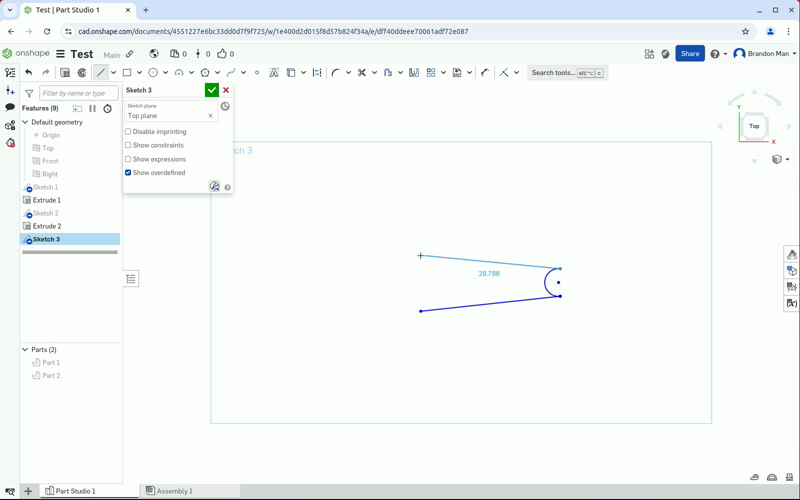
key_up(shift)
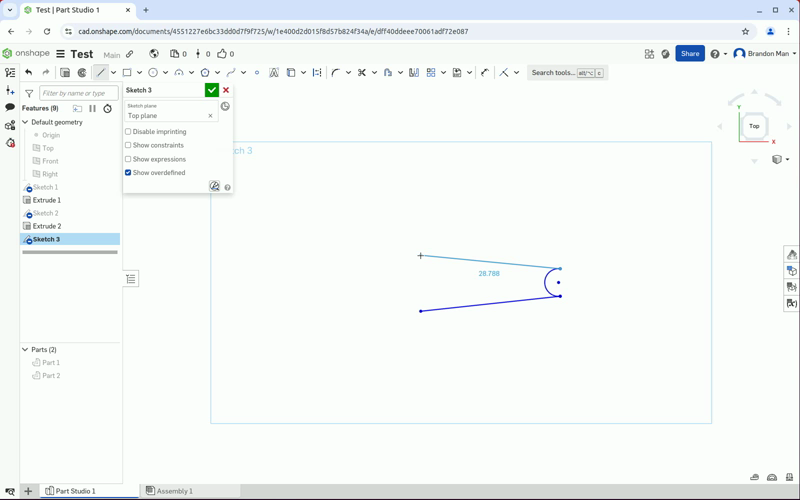
key(esc)
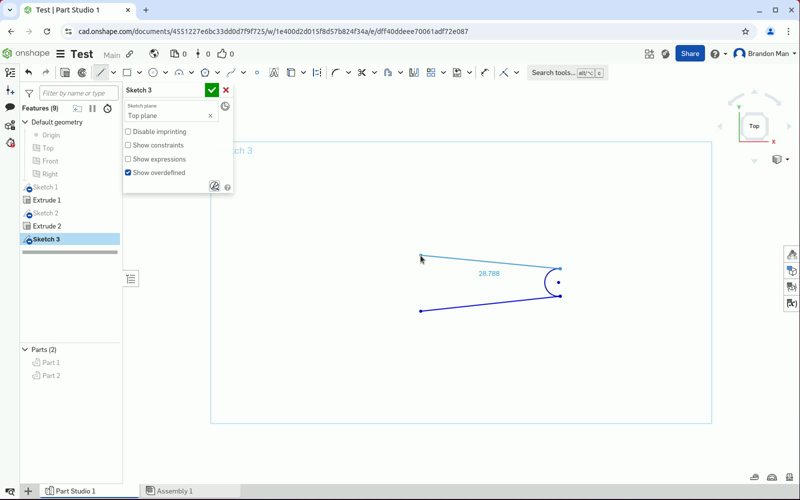
key(a)
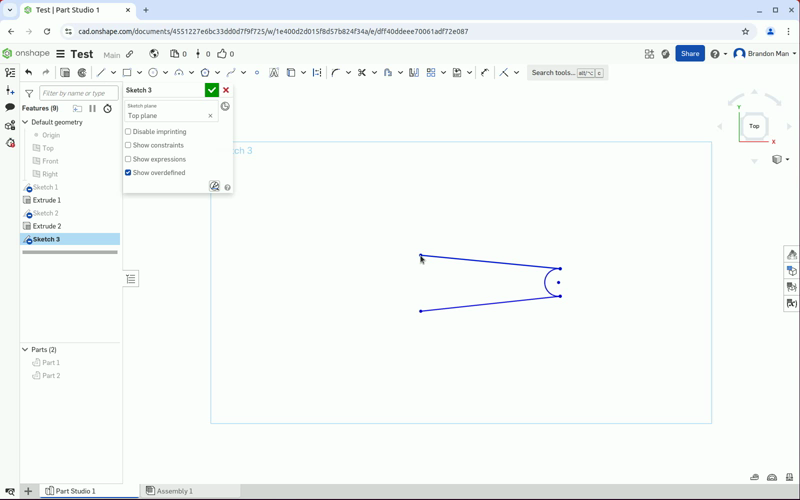
mouse_move(420, 255)
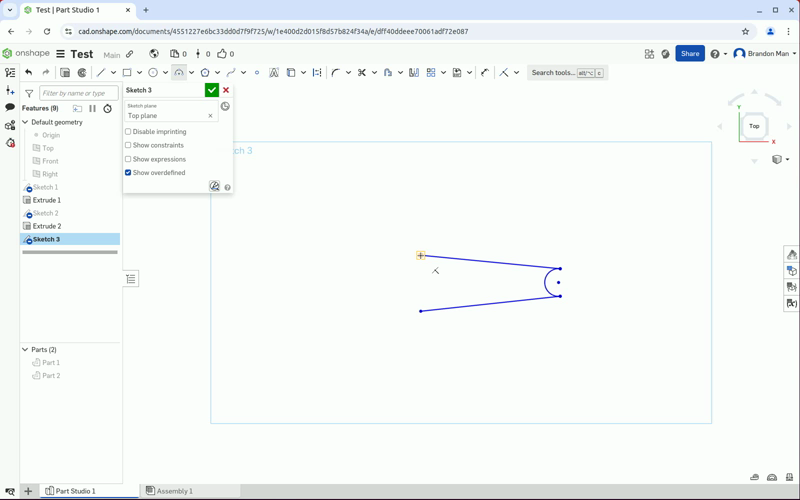
click(420, 255)
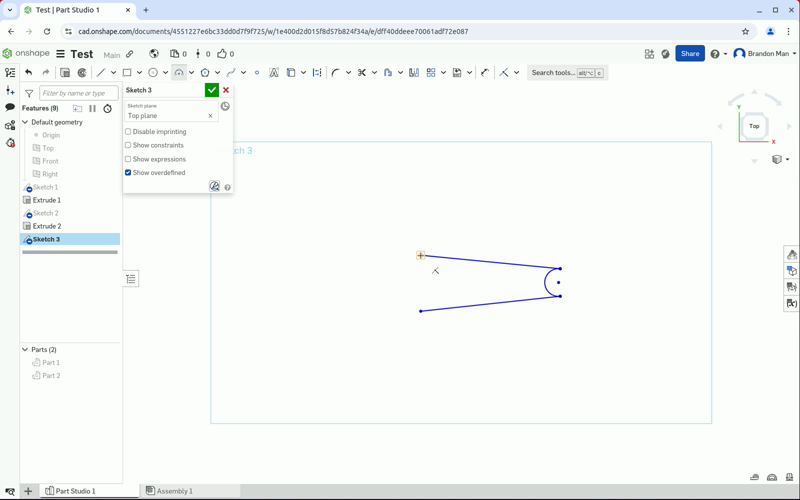
mouse_move(420, 311)
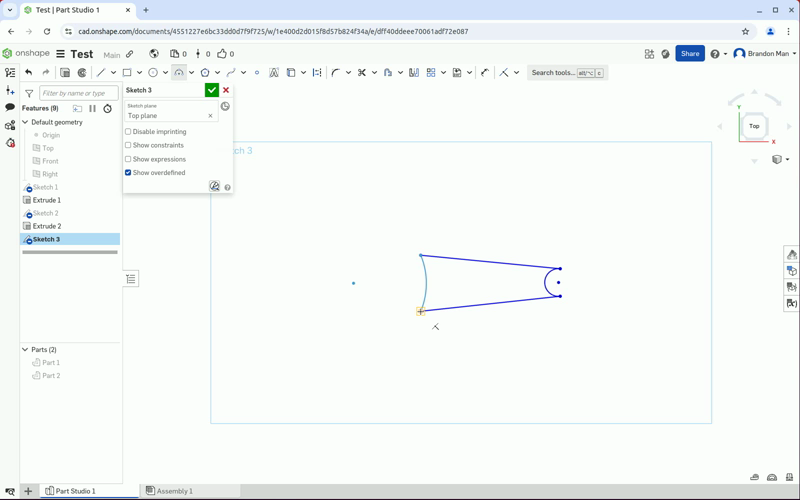
click(420, 311)
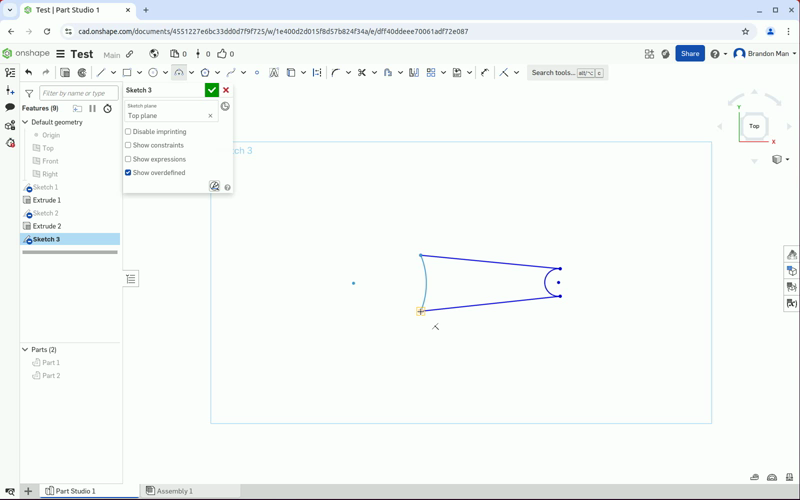
key_down(shift)
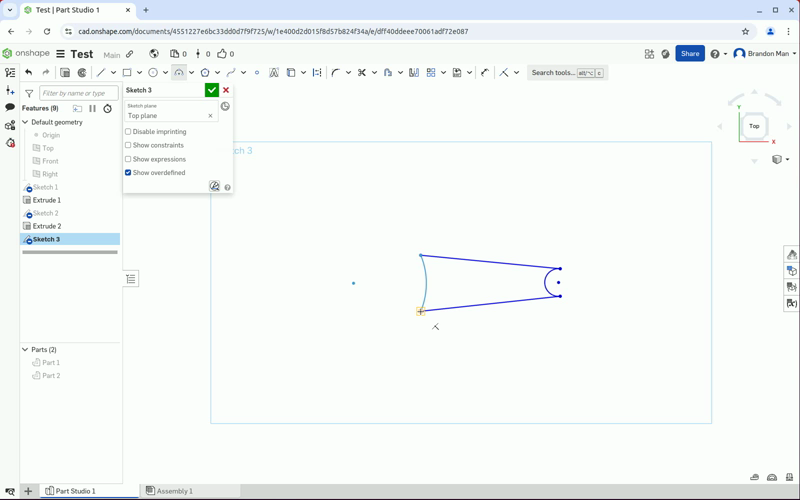
mouse_move(446, 283)
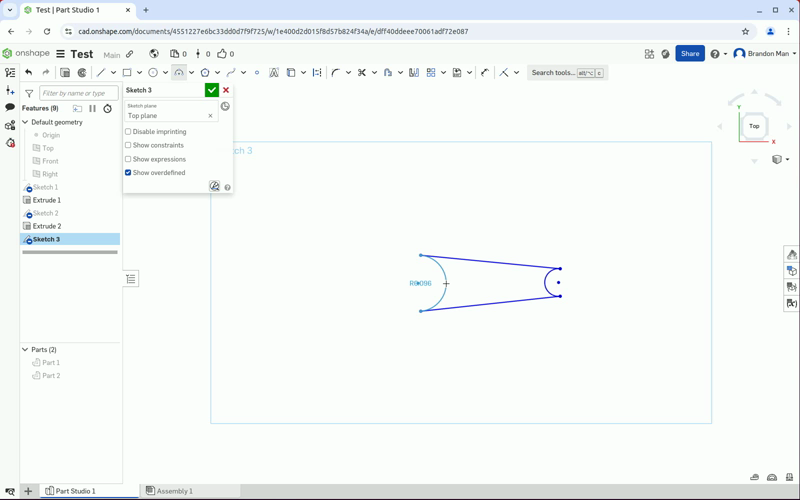
click(446, 283)
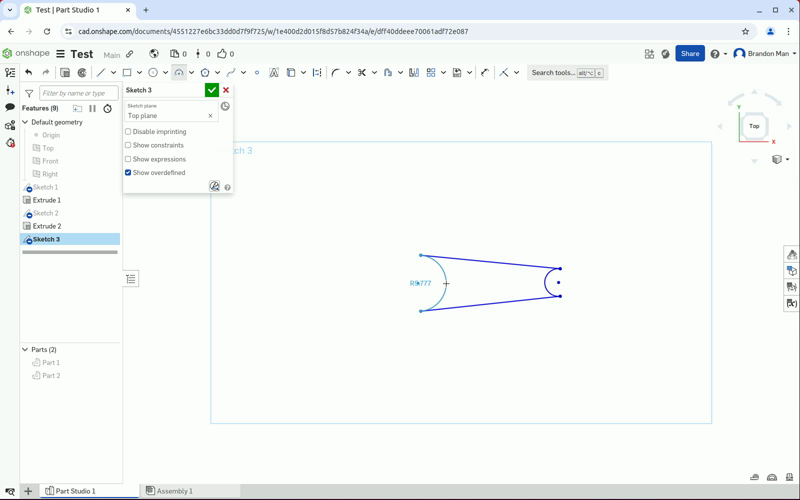
key_up(shift)
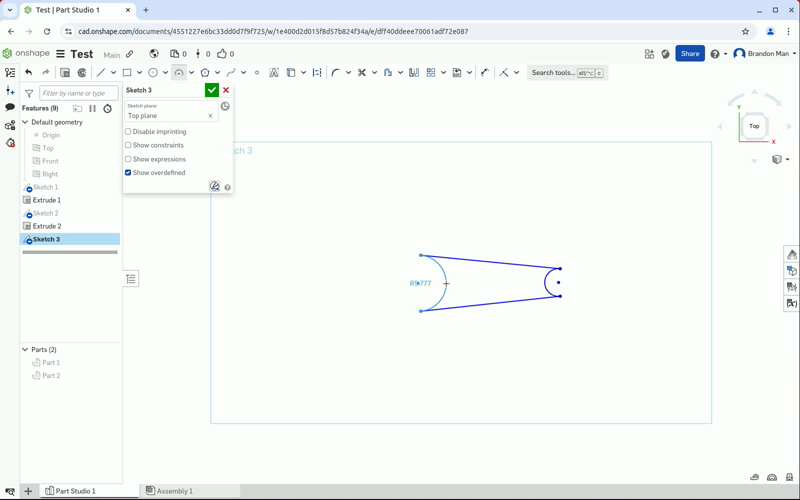
key(esc)
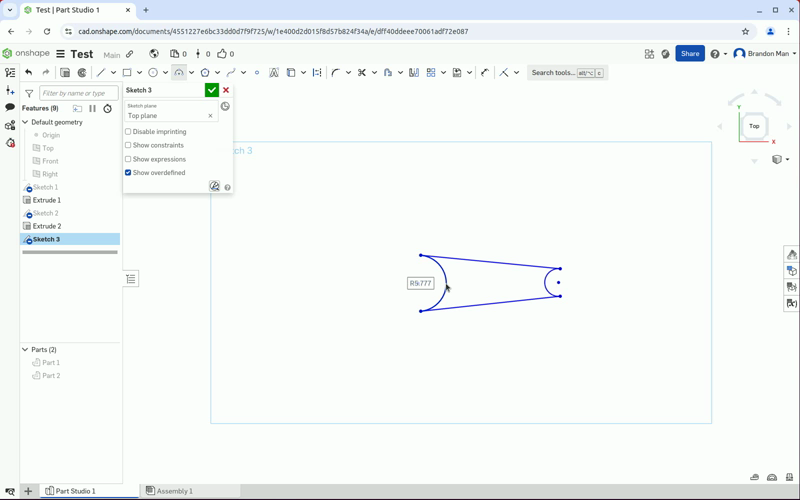
key(l)
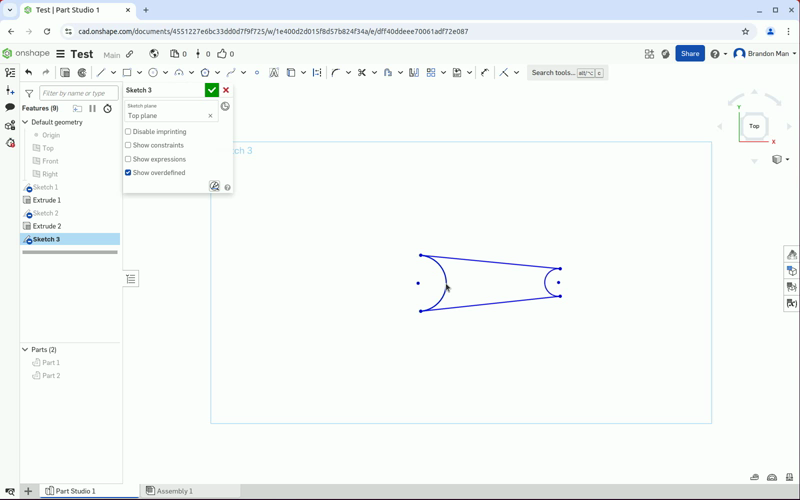
key_down(shift)
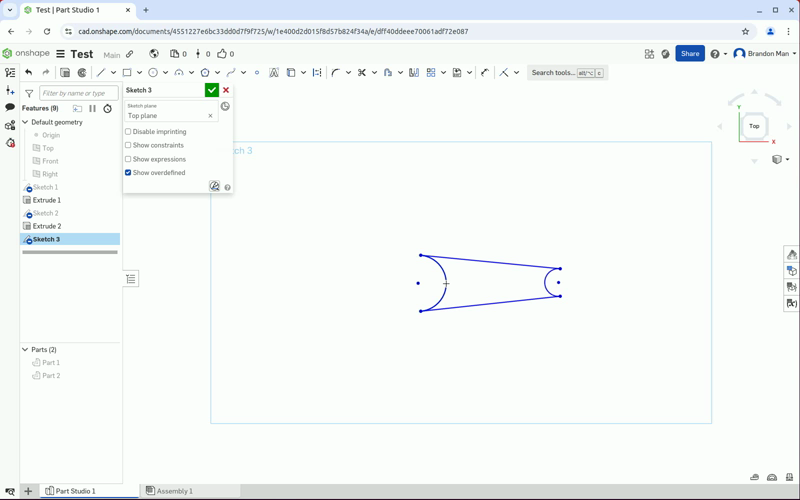
mouse_move(460, 290)
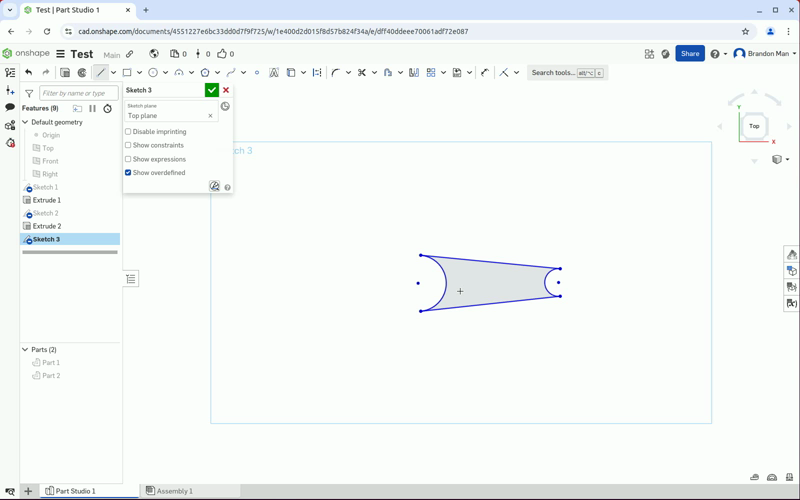
click(460, 290)
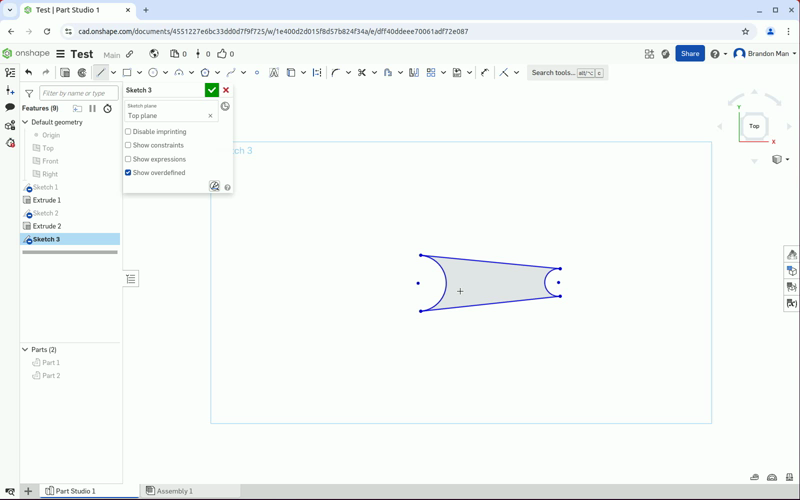
key_up(shift)
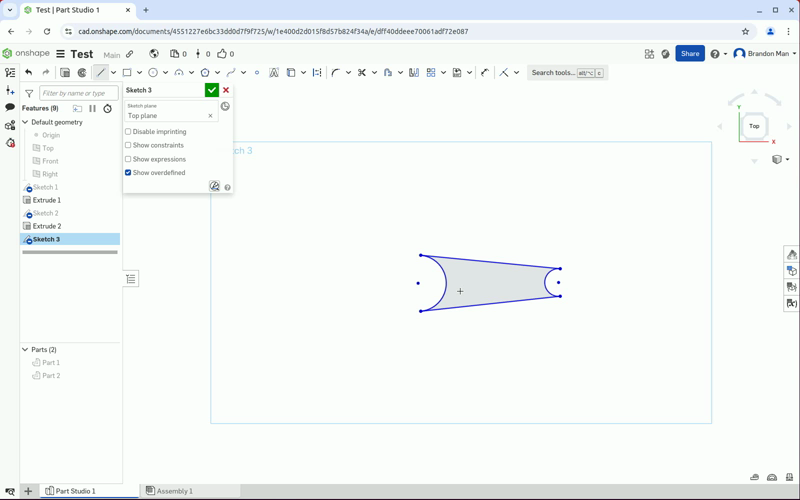
key_down(shift)
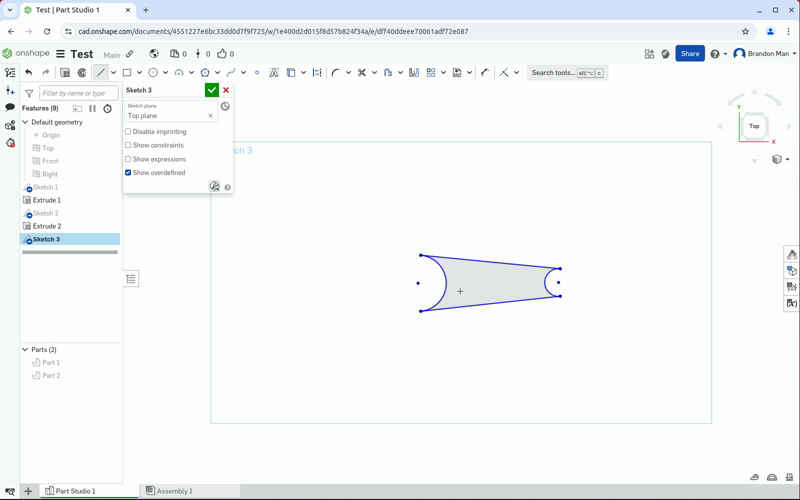
mouse_move(490, 290)
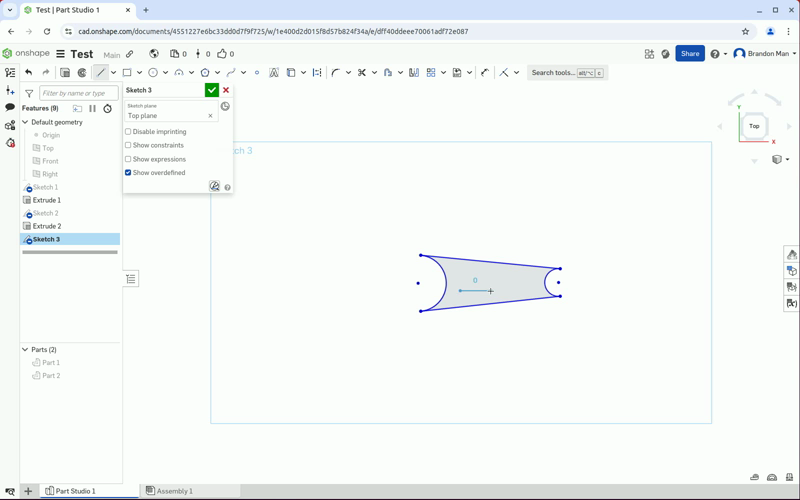
mouse_move(516, 290)
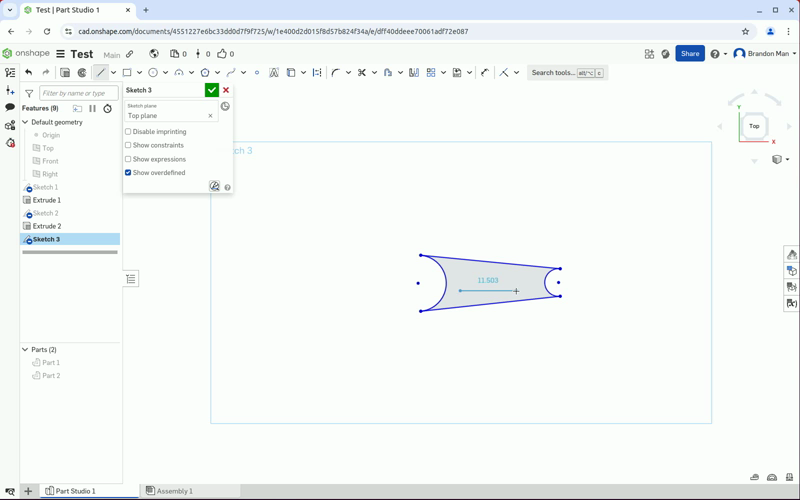
click(516, 290)
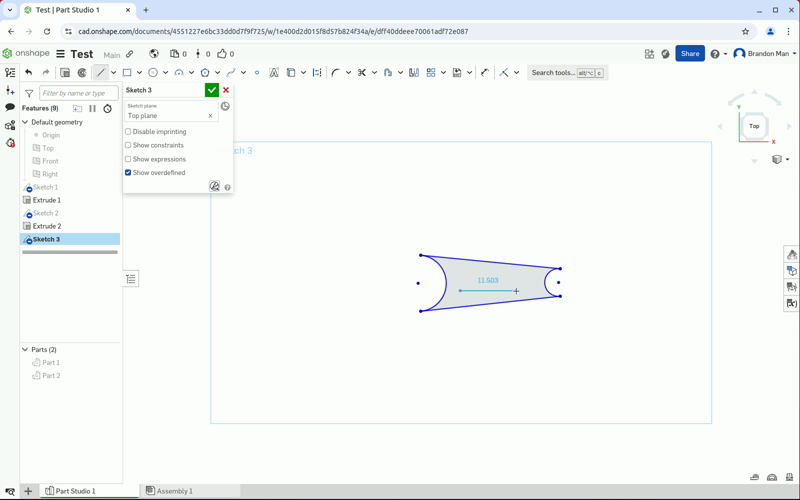
key_up(shift)
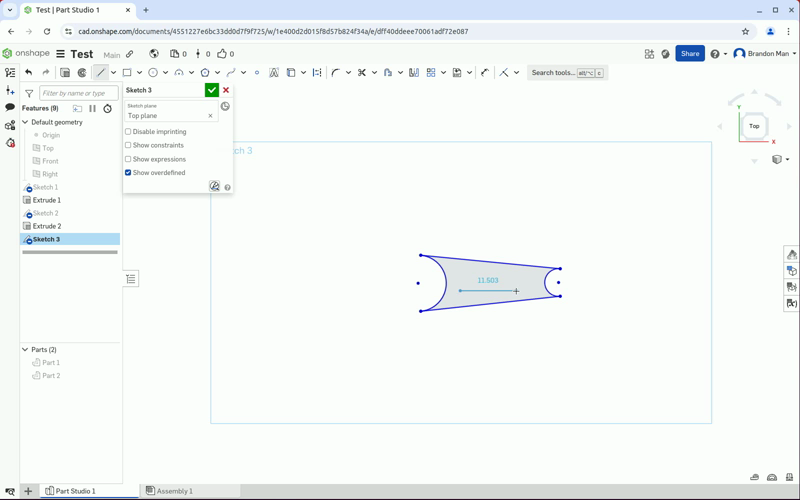
key(esc)
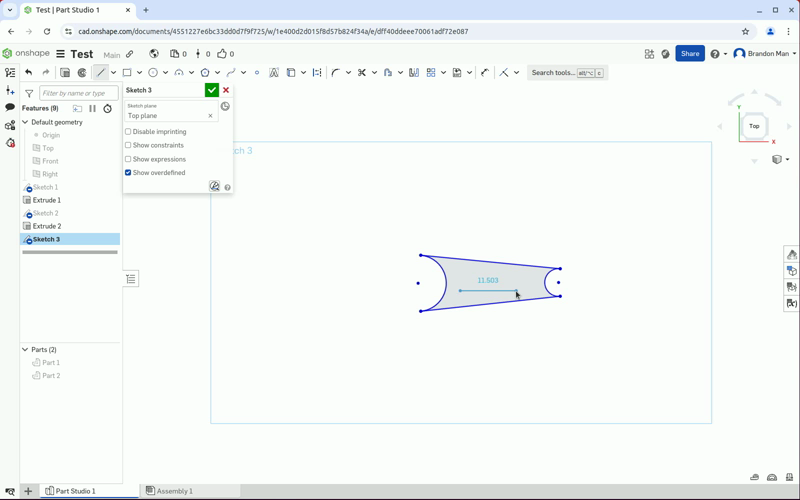
key(a)
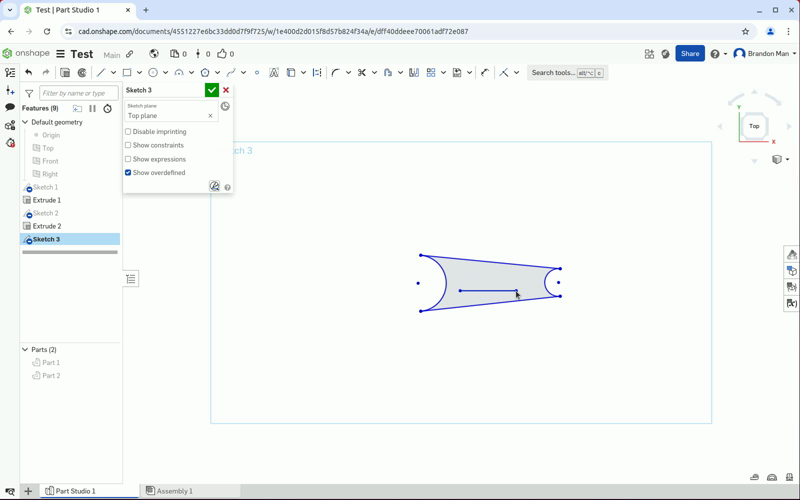
mouse_move(516, 290)
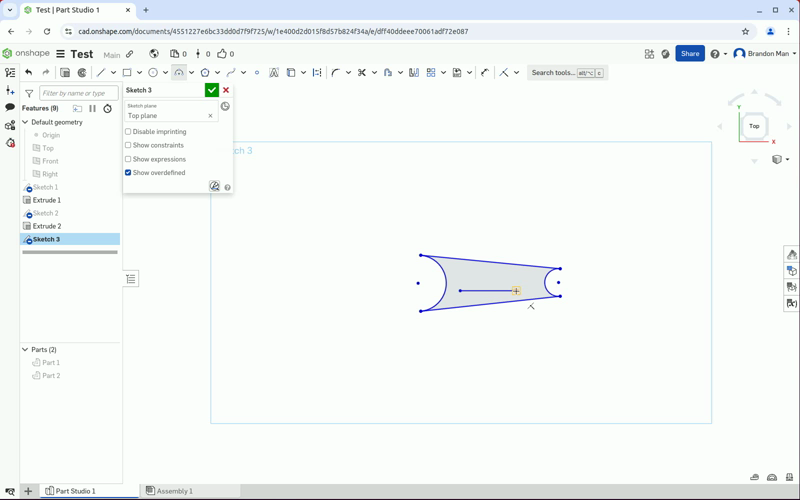
click(516, 290)
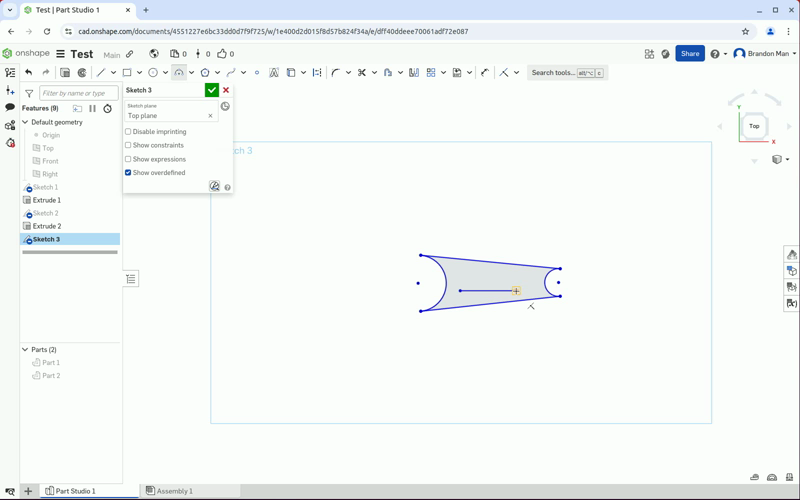
key_down(shift)
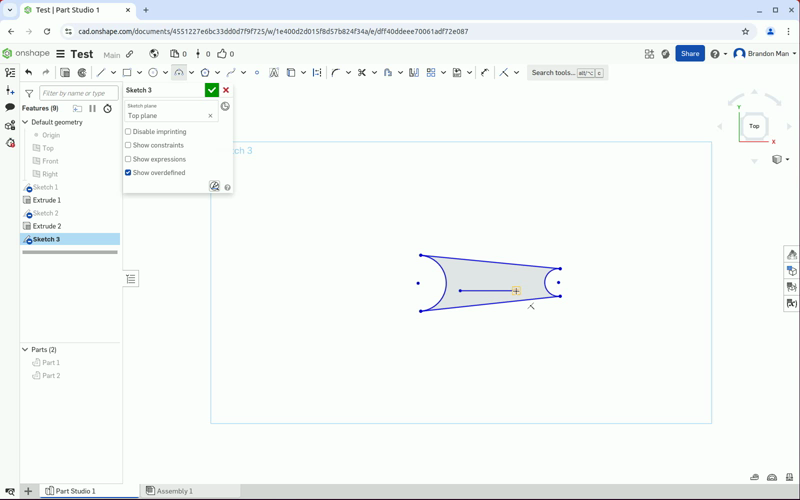
mouse_move(516, 276)
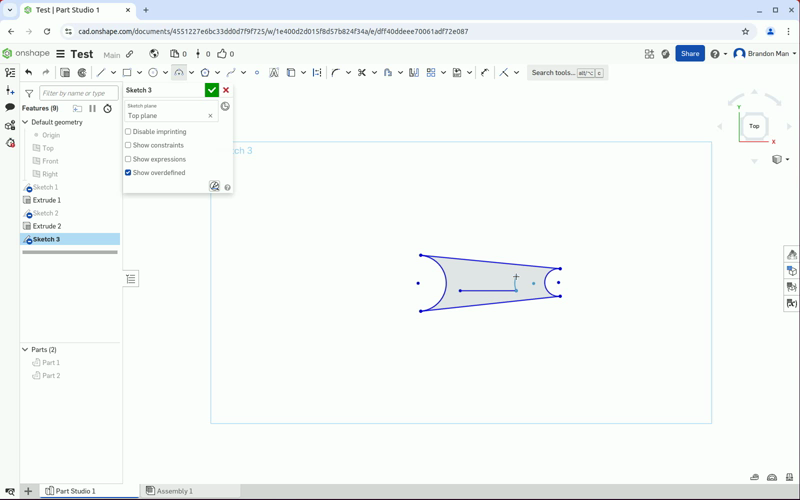
click(516, 276)
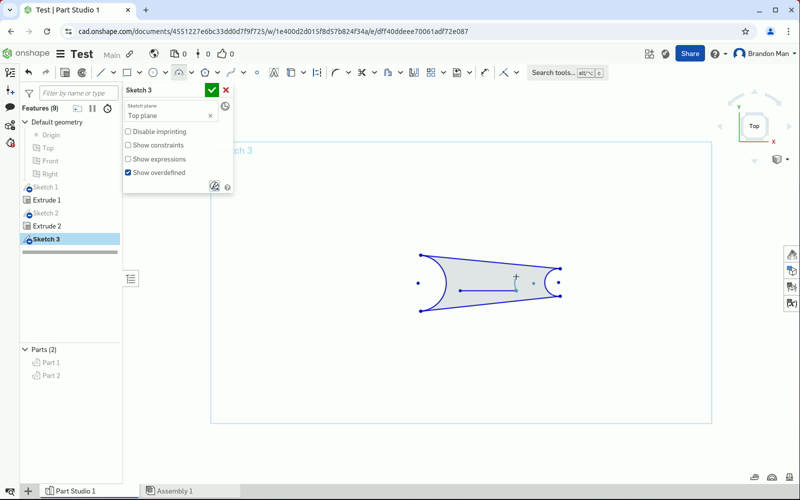
mouse_move(523, 283)
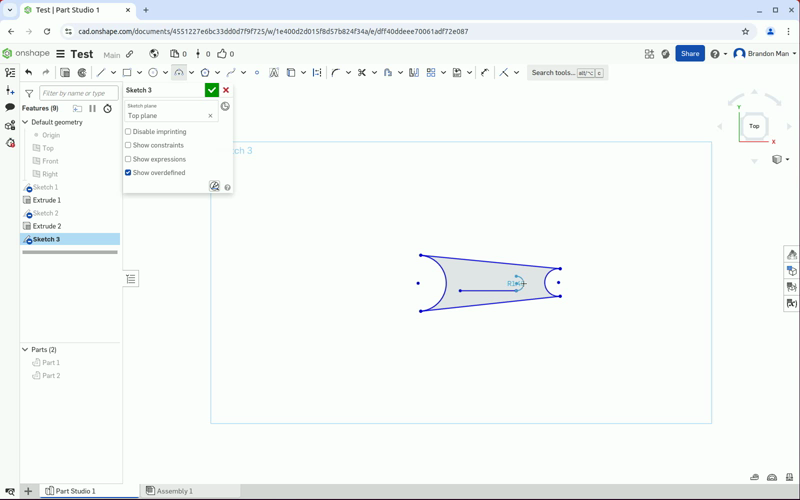
click(523, 283)
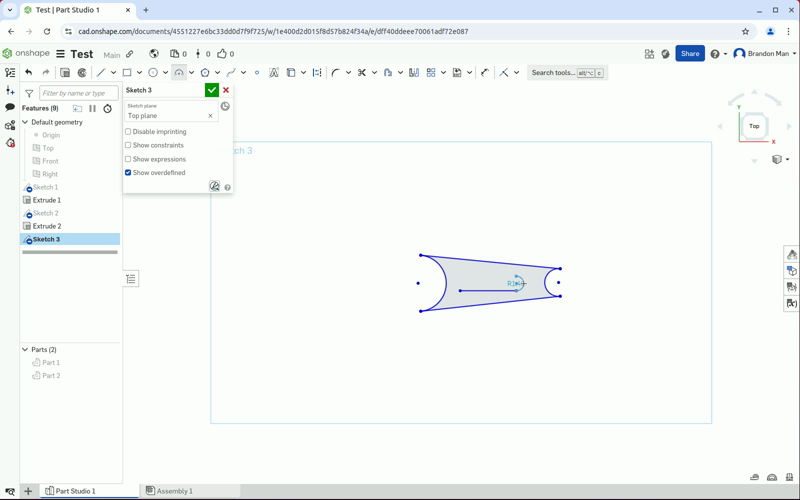
key_up(shift)
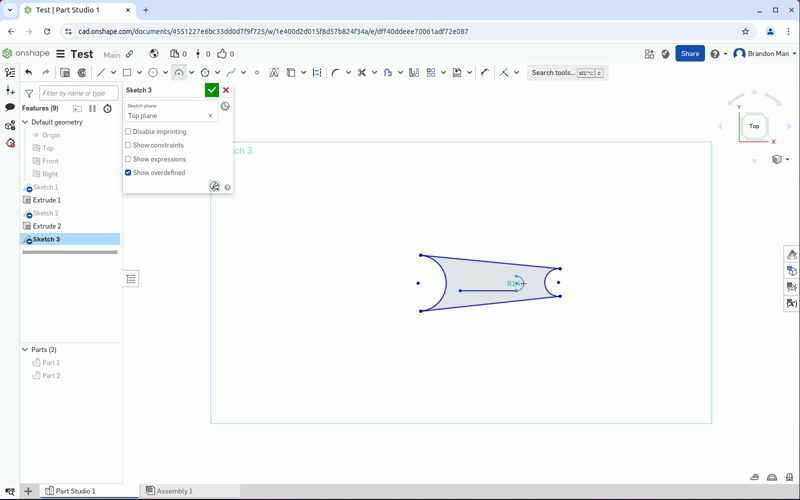
key(esc)
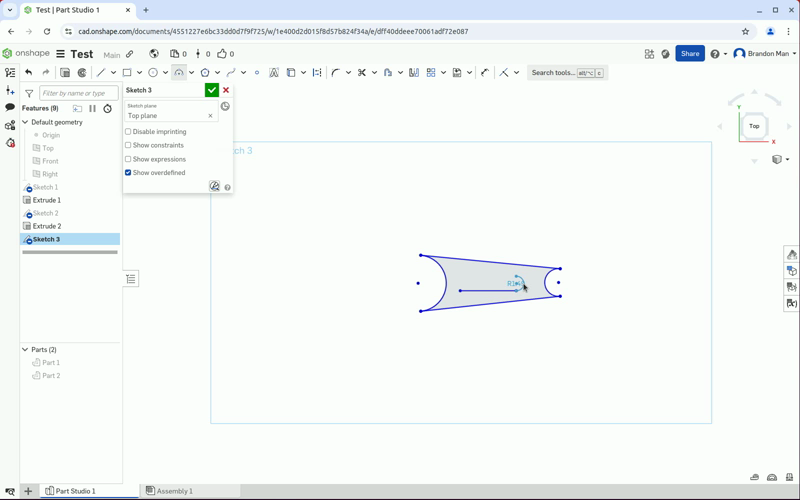
key(l)
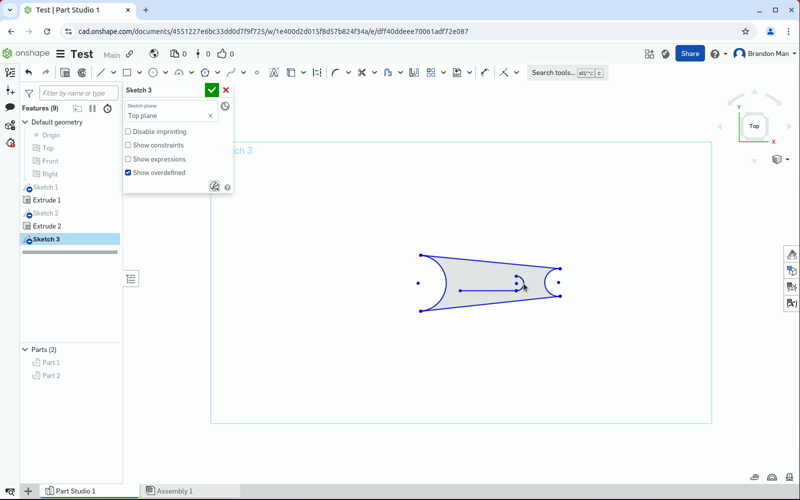
mouse_move(516, 276)
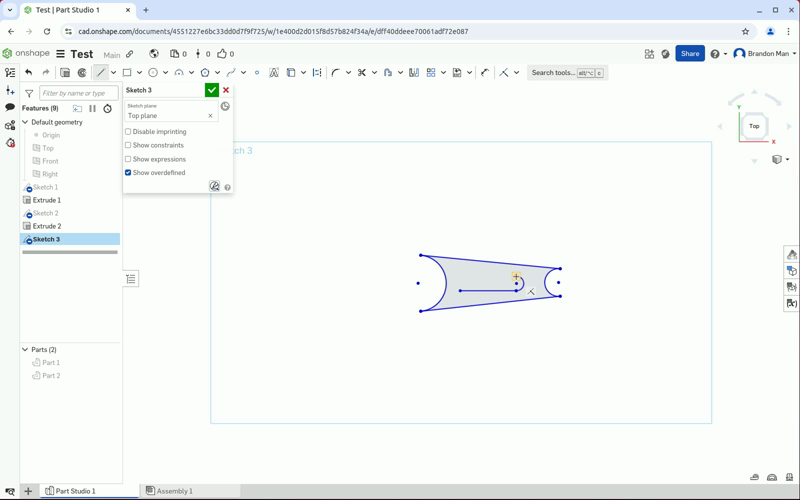
click(516, 276)
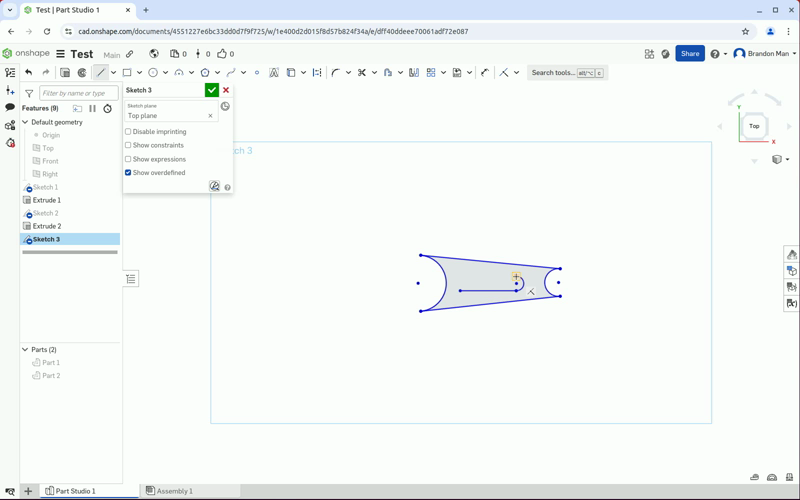
key_down(shift)
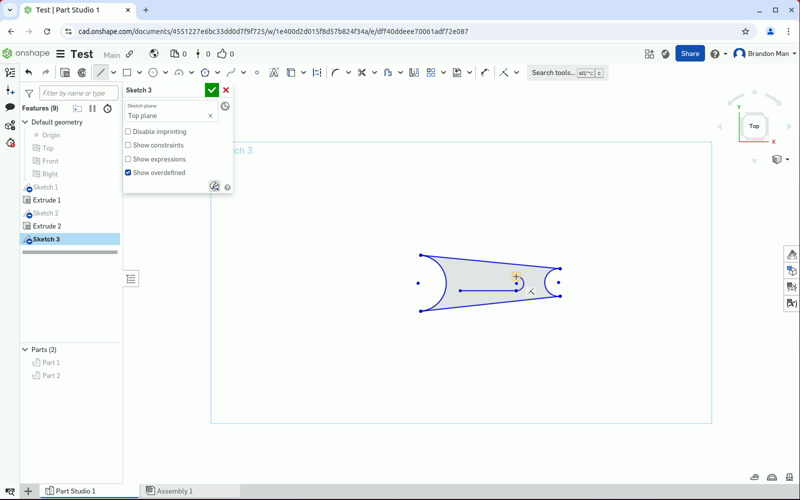
mouse_move(546, 276)
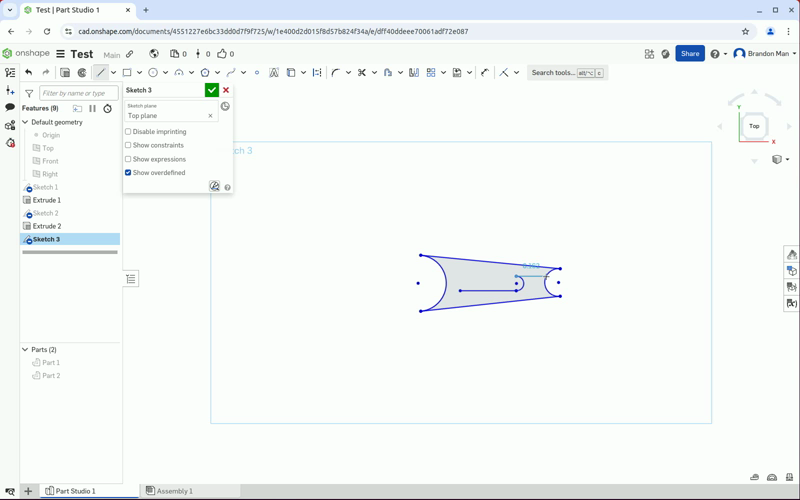
mouse_move(460, 276)
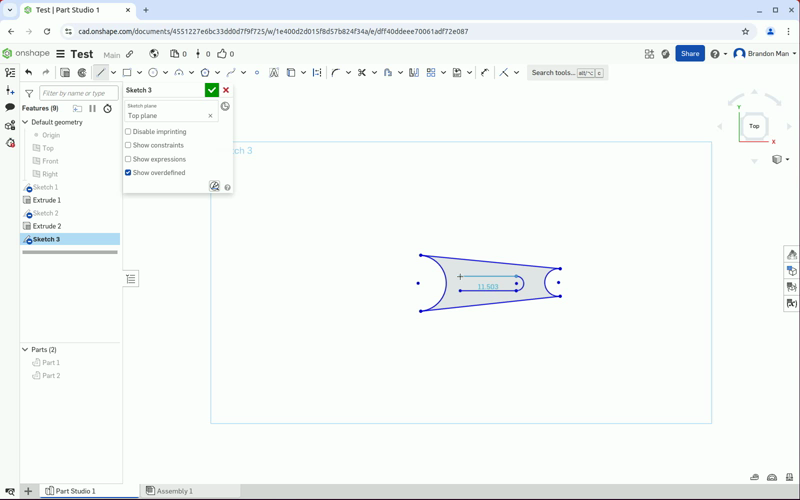
click(460, 276)
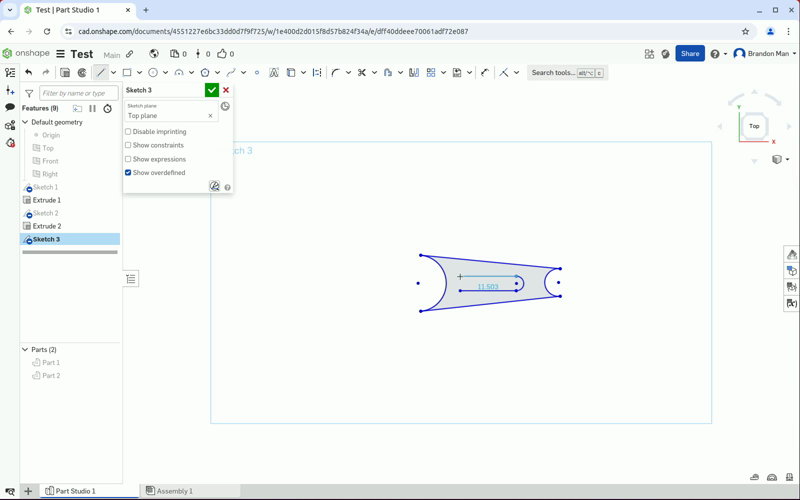
key_up(shift)
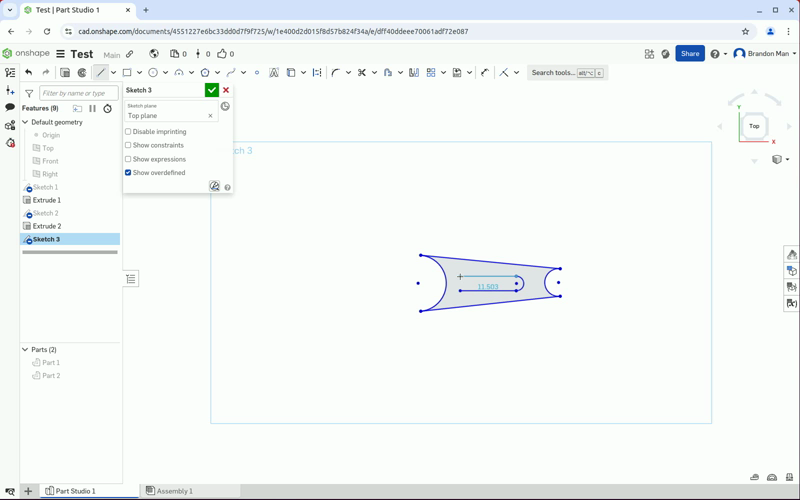
key(esc)
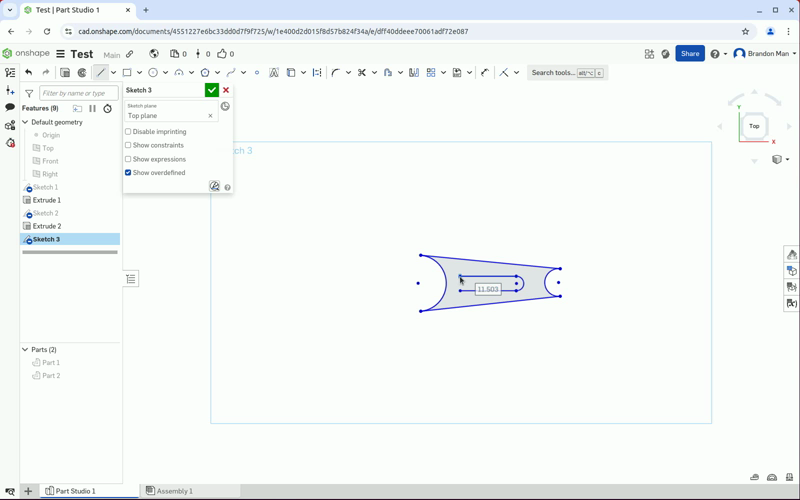
key(a)
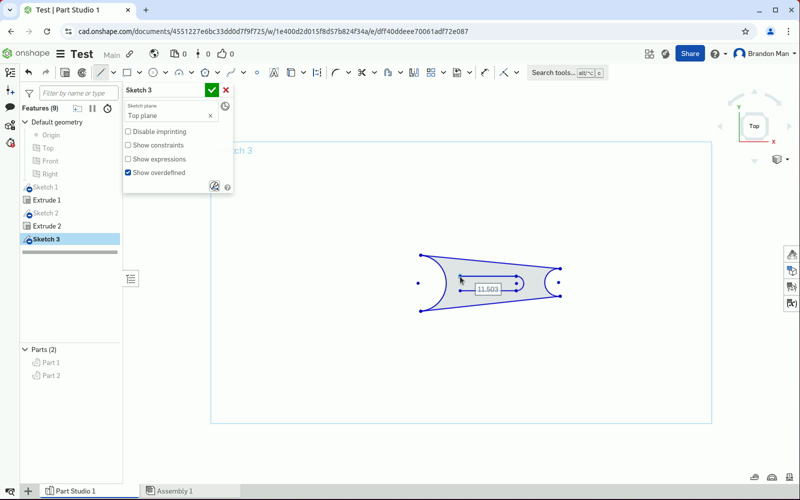
mouse_move(460, 276)
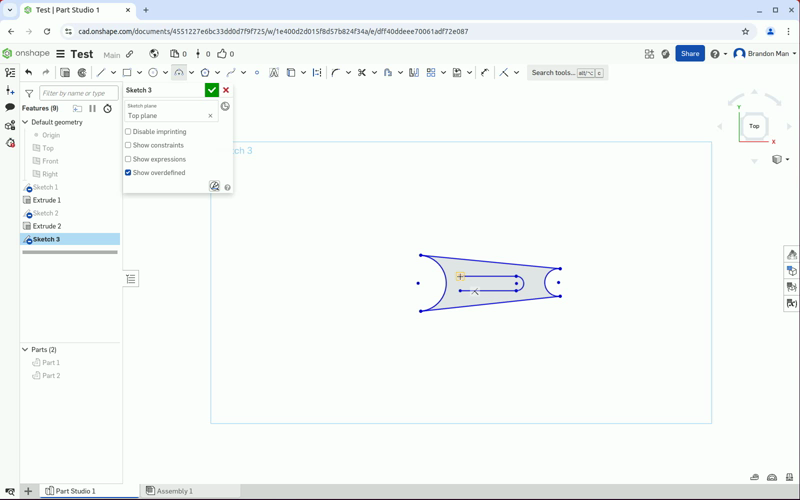
click(460, 276)
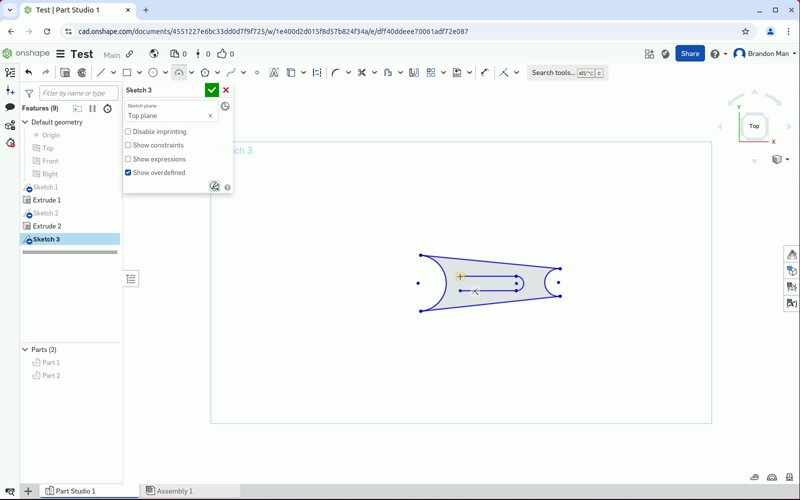
mouse_move(460, 290)
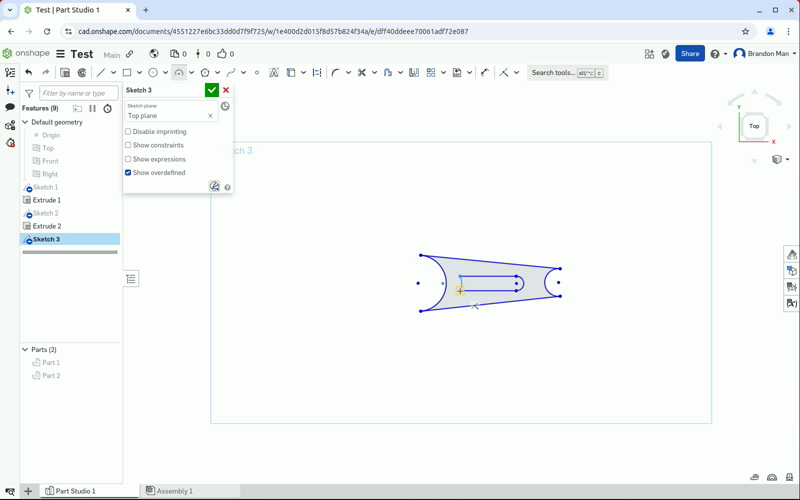
click(460, 290)
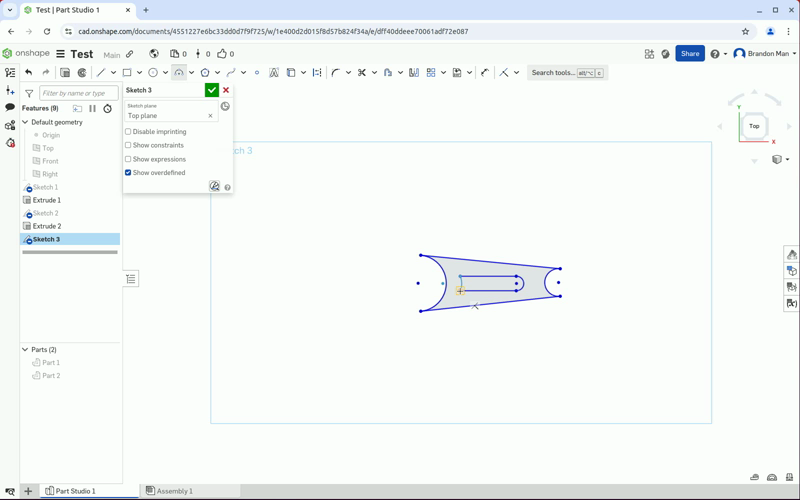
key_down(shift)
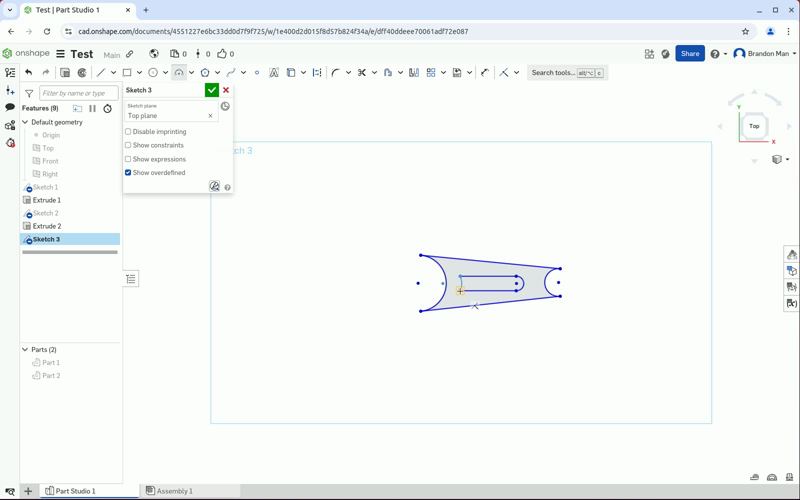
mouse_move(453, 283)
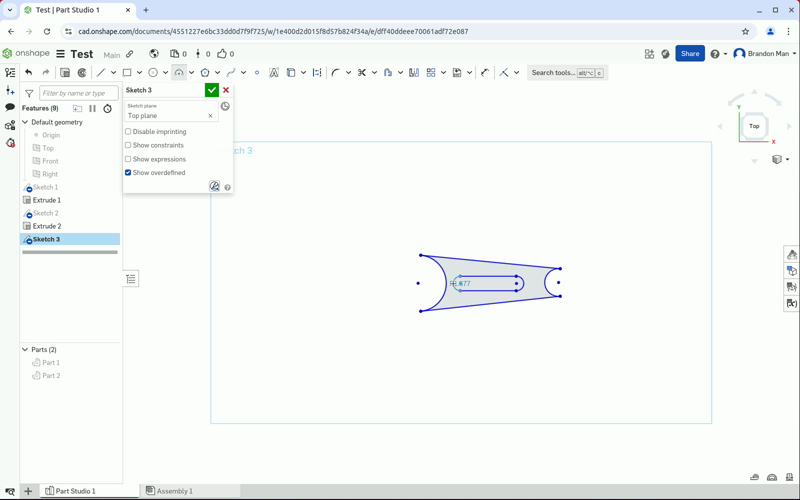
click(453, 283)
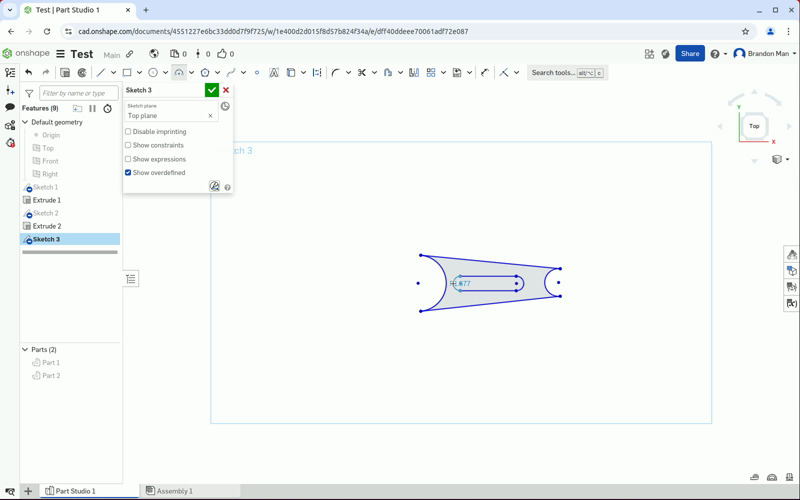
key_up(shift)
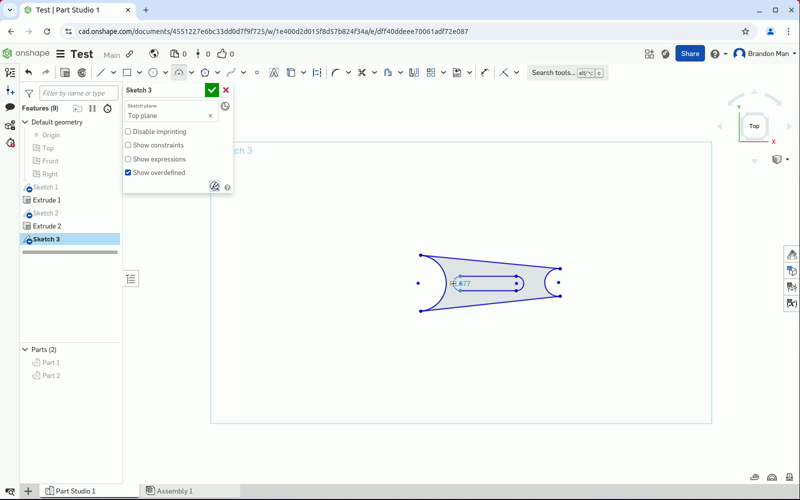
key(esc)
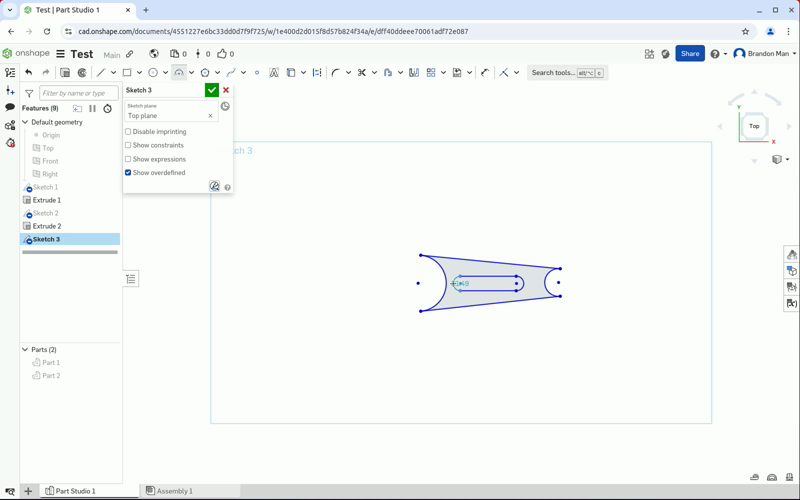
mouse_move(530, 293)
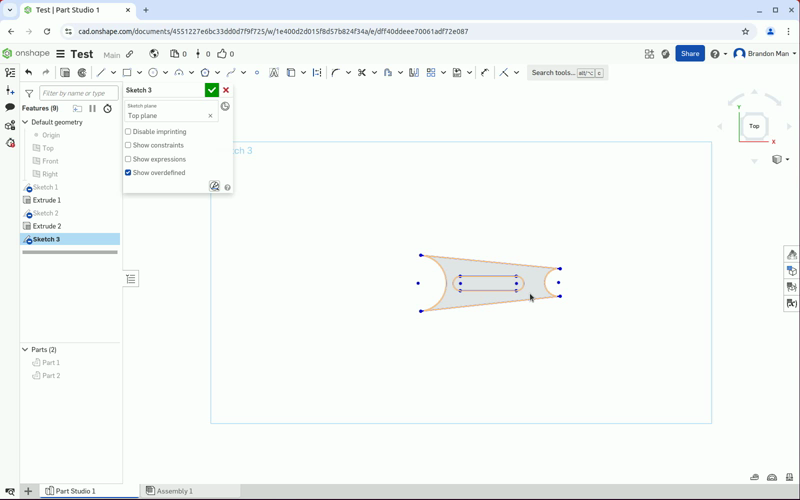
click(530, 293)
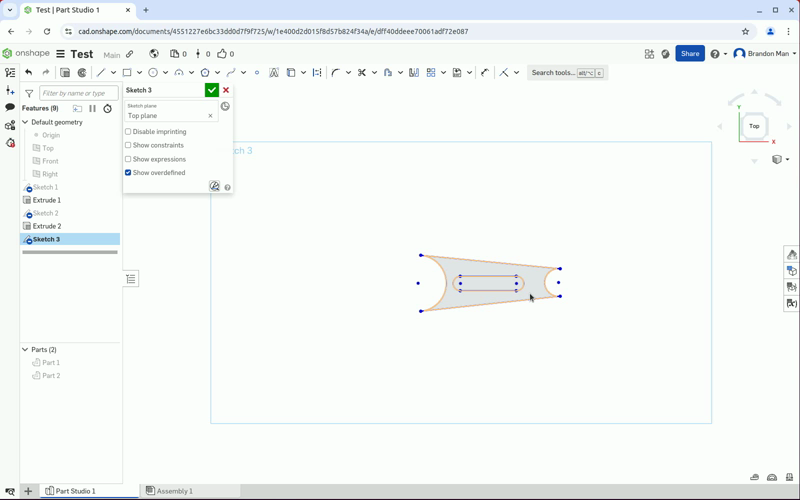
mouse_move(73, 352)
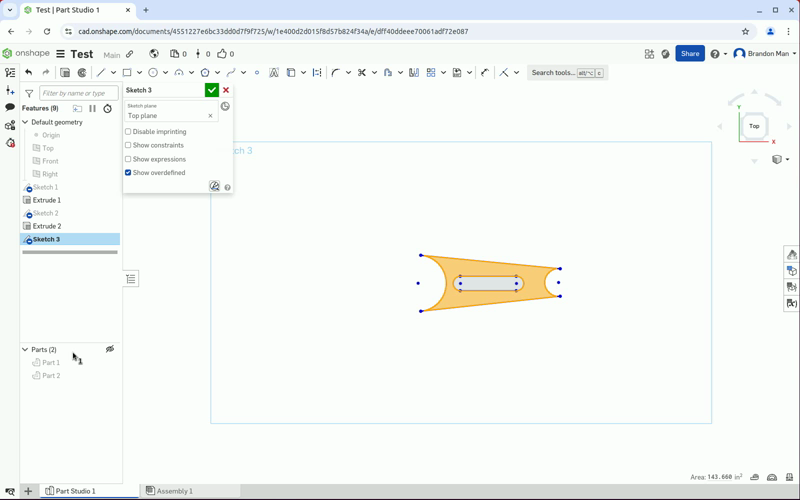
key(shift+y)
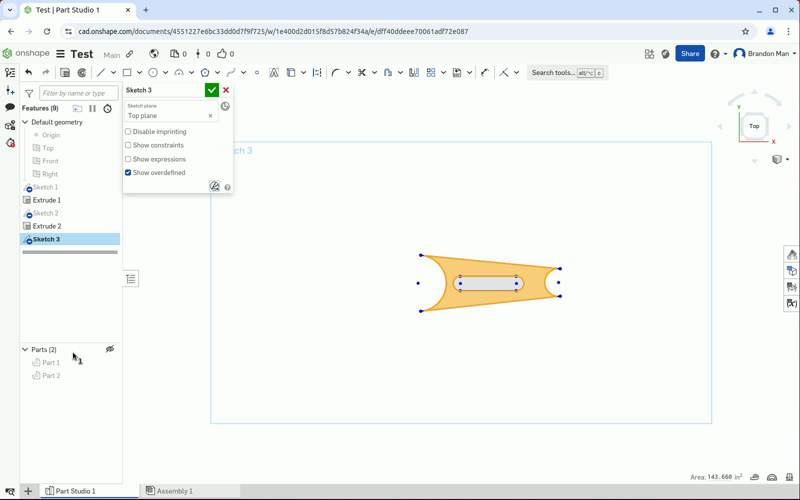
key(shift+e)
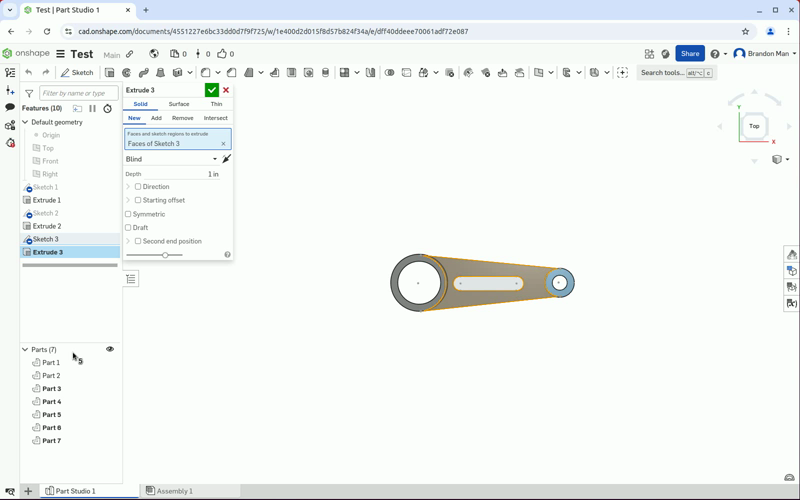
mouse_move(143, 106)
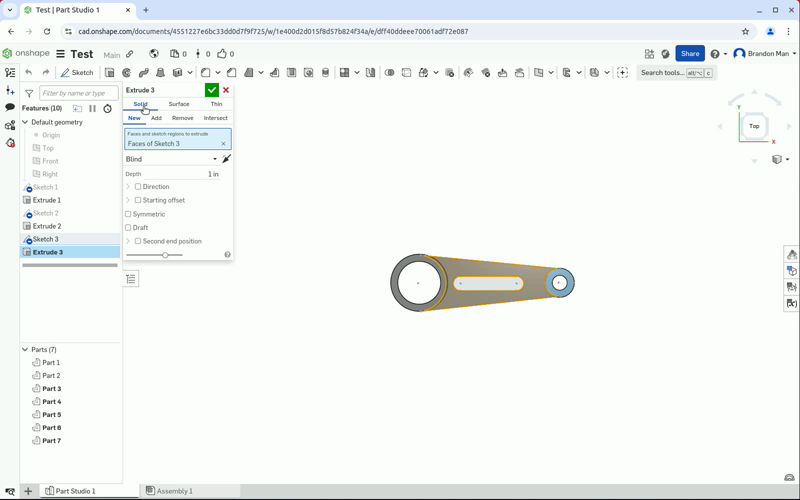
click(143, 106)
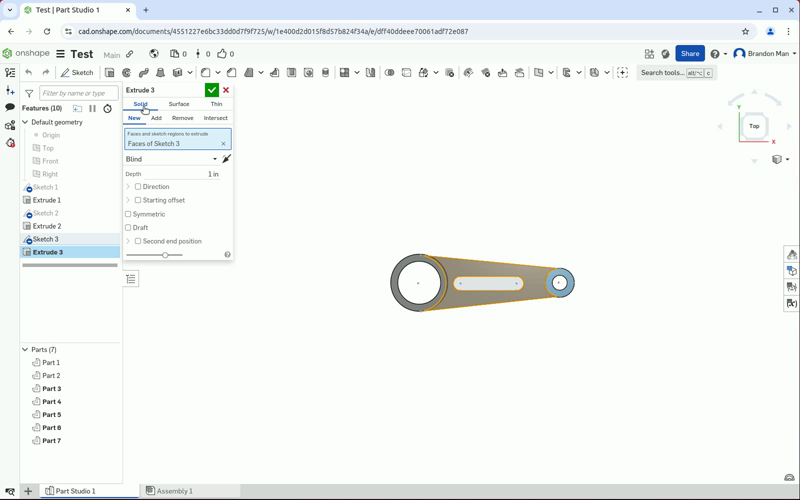
mouse_move(137, 120)
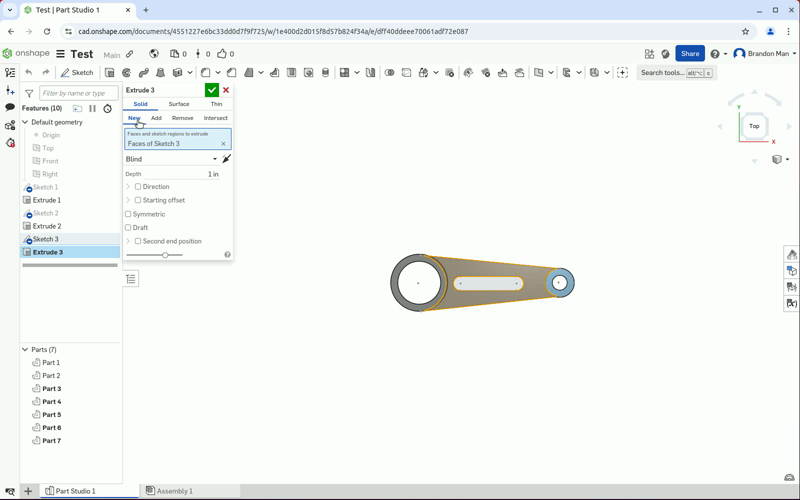
click(137, 120)
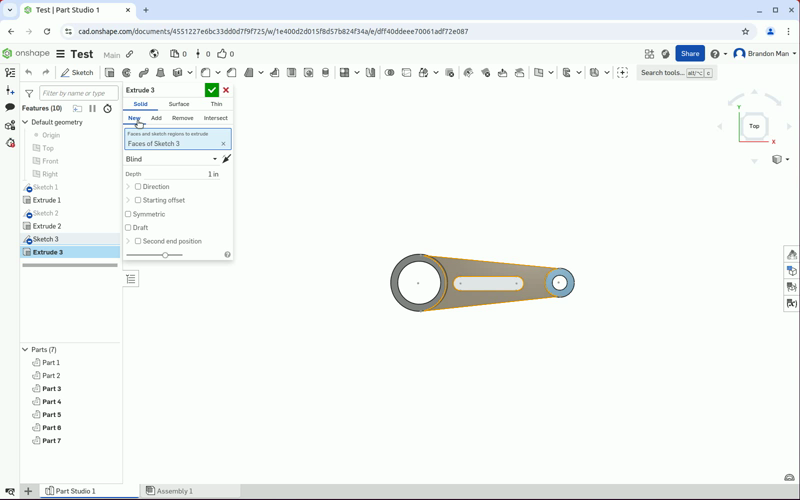
key(tab, 4)
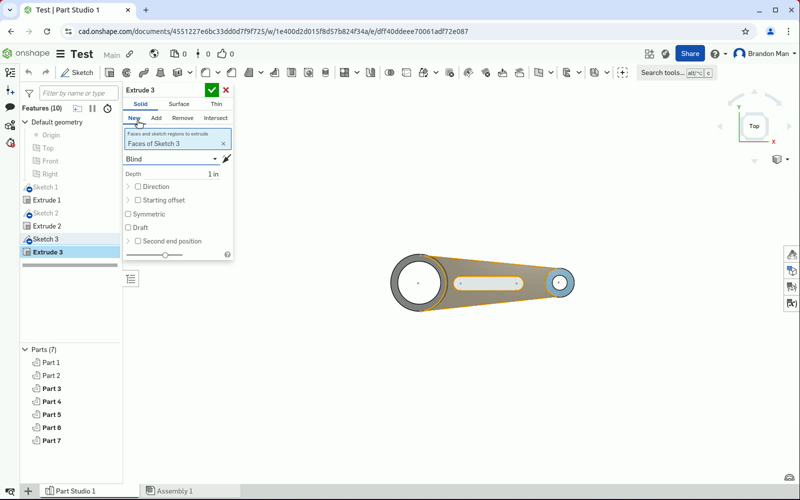
text(5.777)
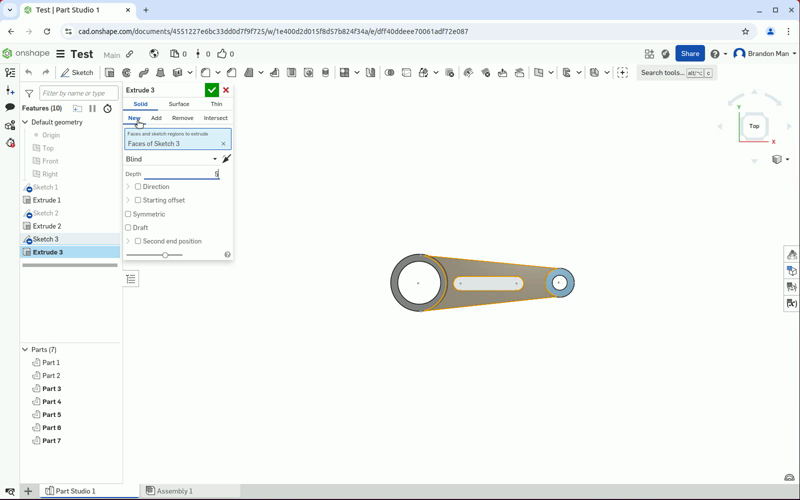
key(enter)
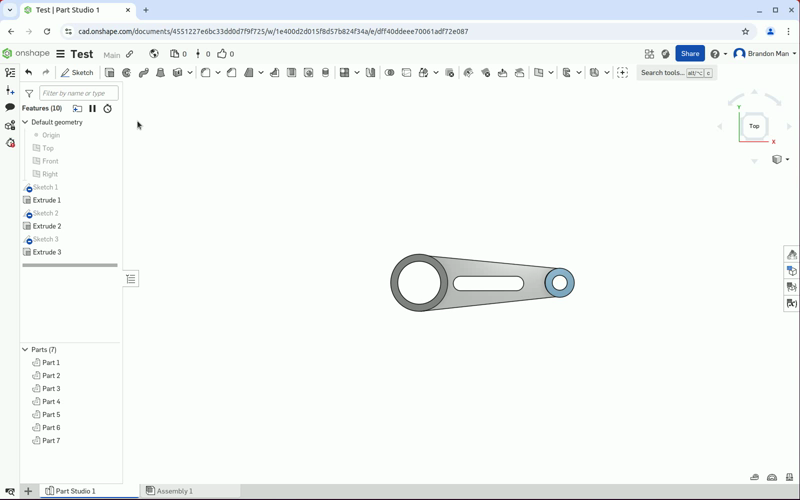
key(shift+h)
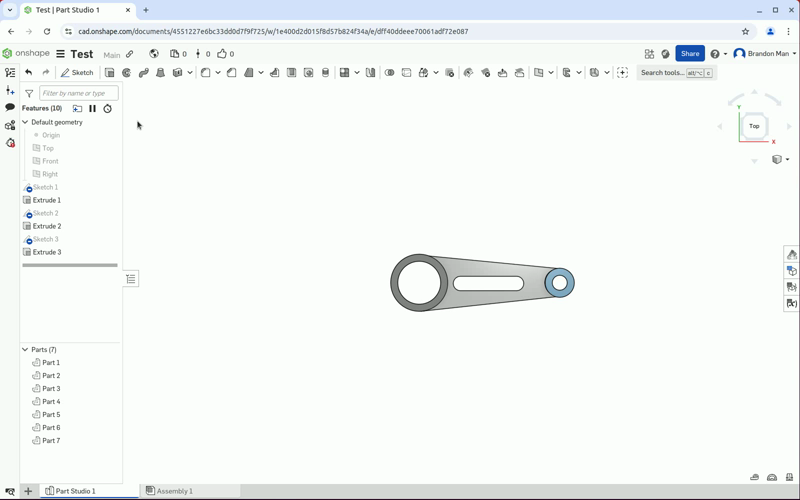
key(shift+h)
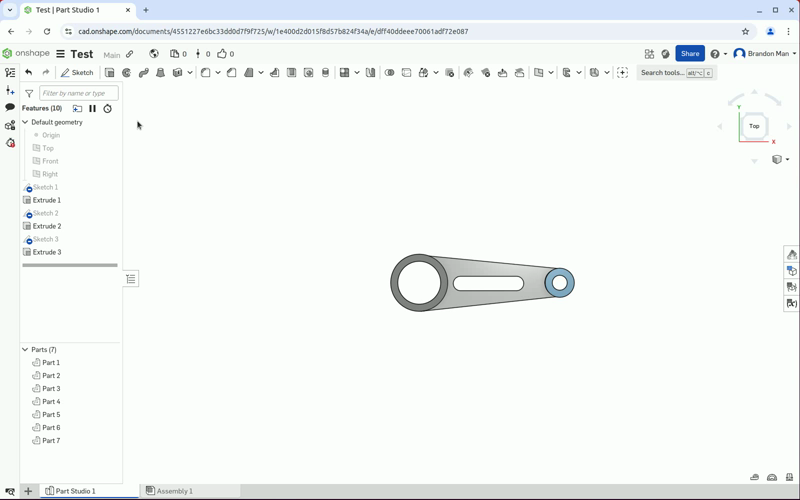
key(shift+7)
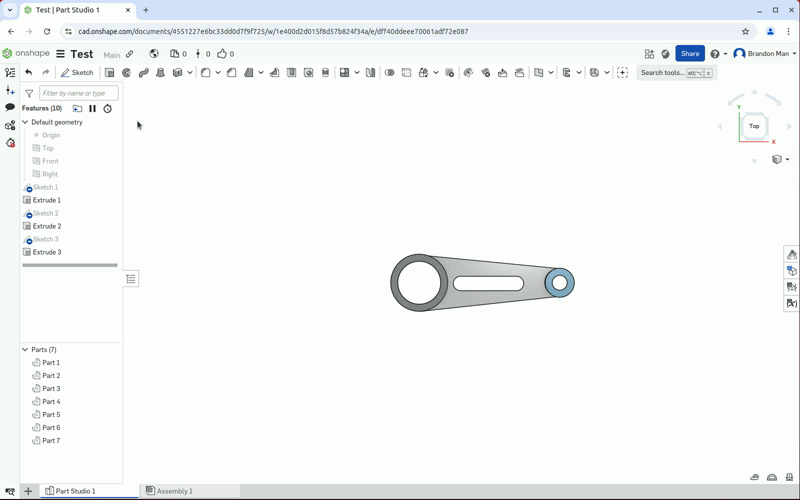
key(up, 3)
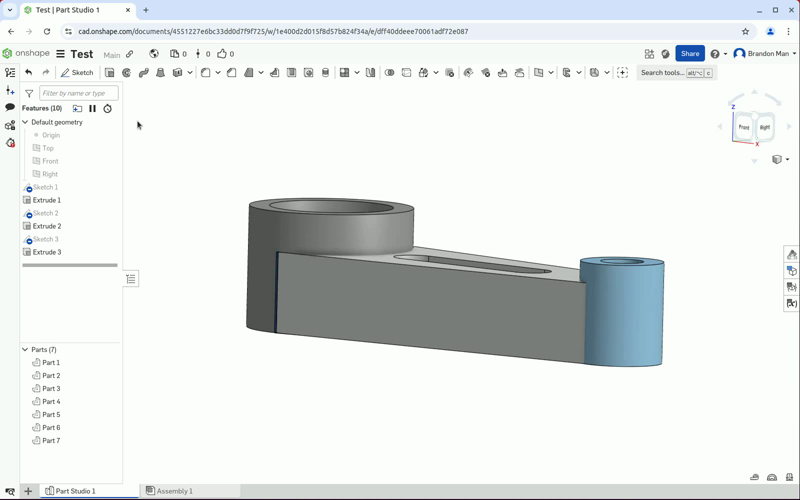
key(left, 3)
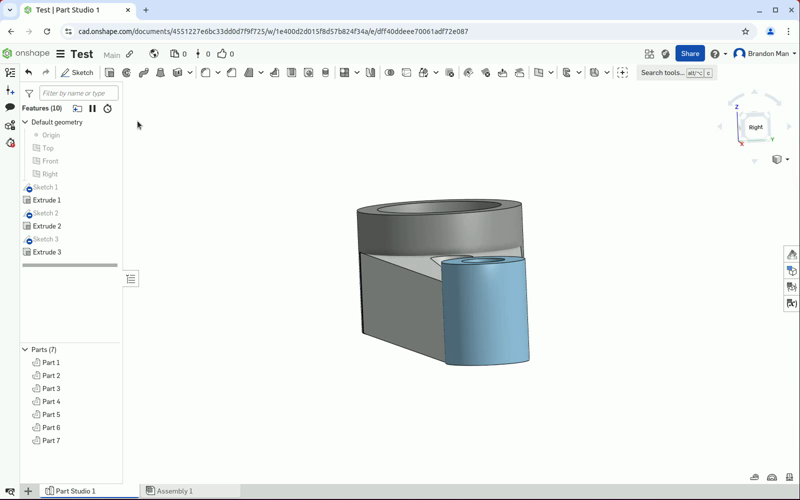
key(right, 3)
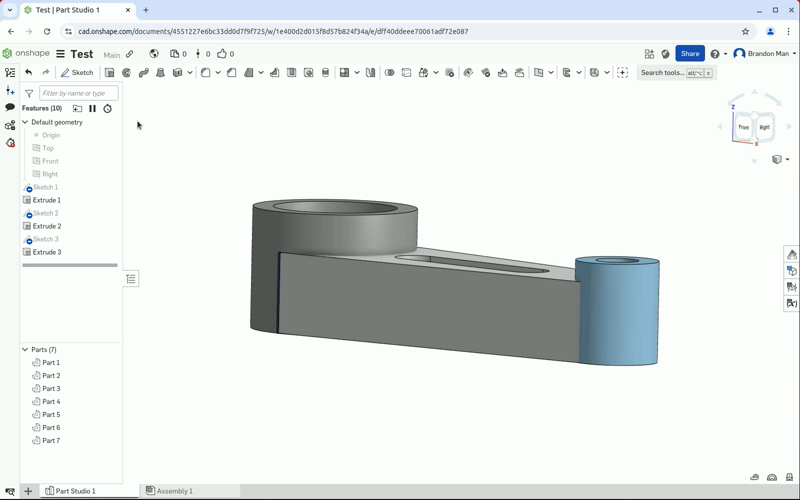
key(down, 3)
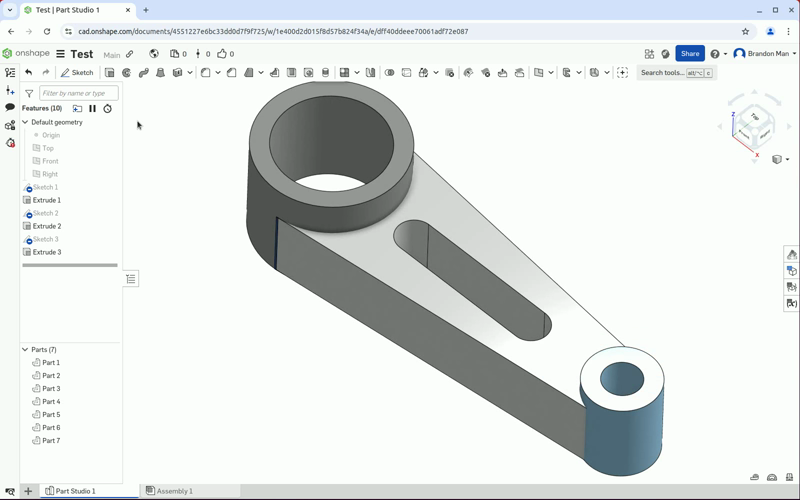
mouse_move(73, 189)
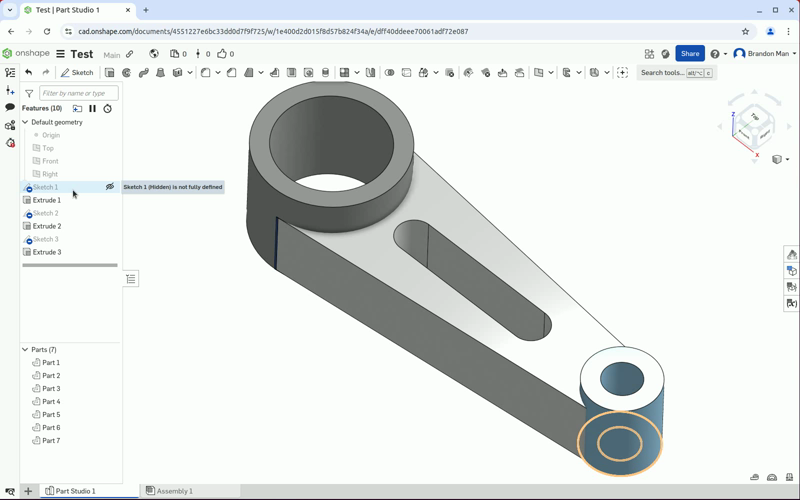
click(73, 189)